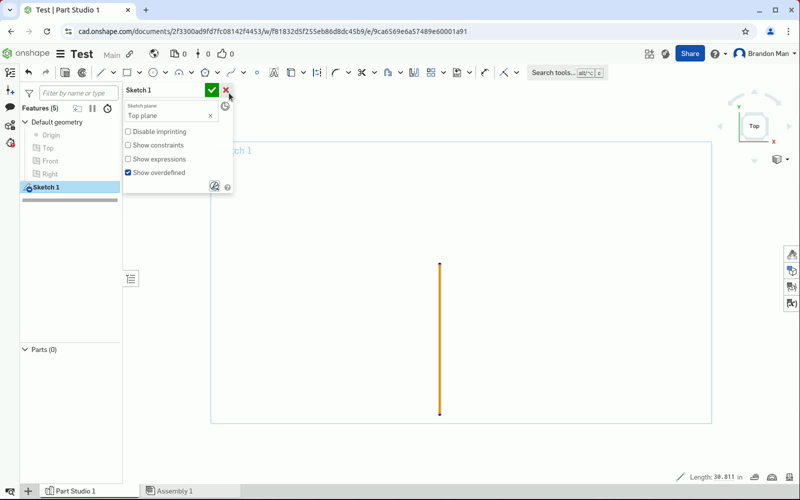
key(shift+h)
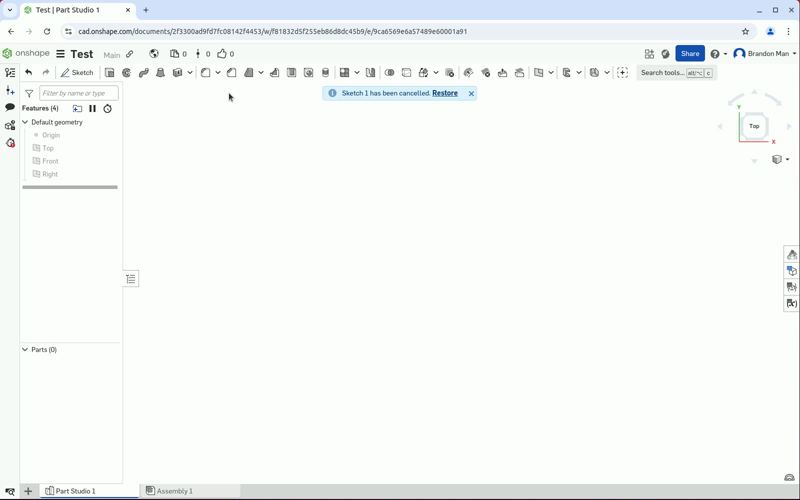
mouse_move(73, 352)
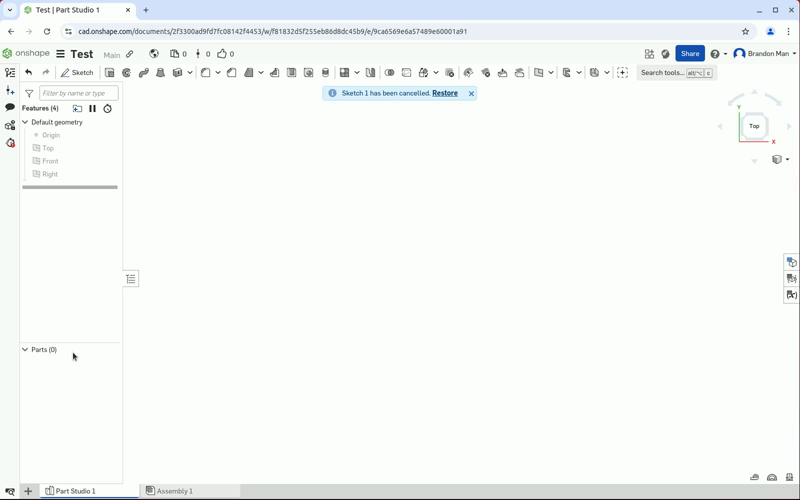
key(y)
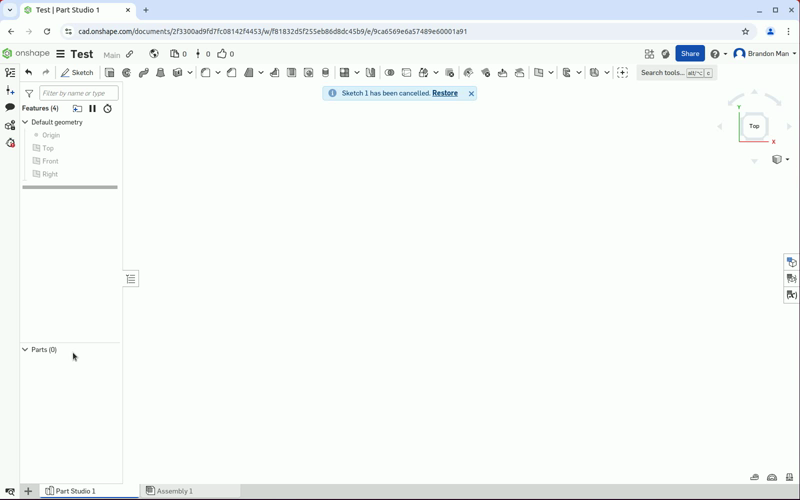
key(shift+p)
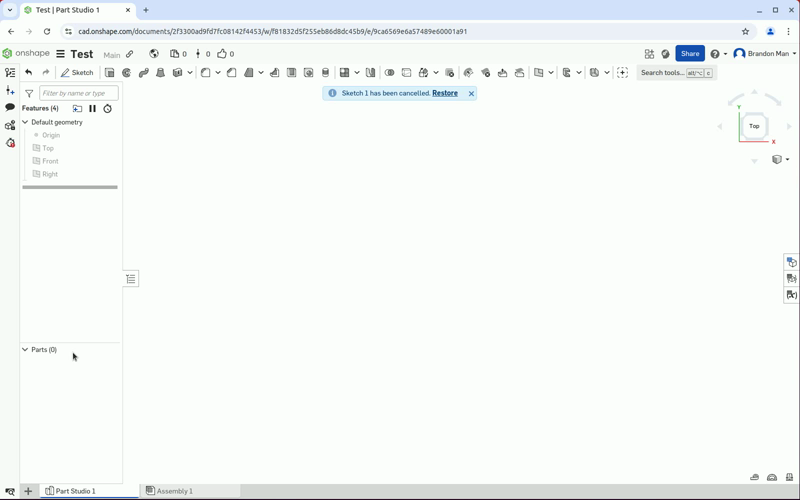
key(space)
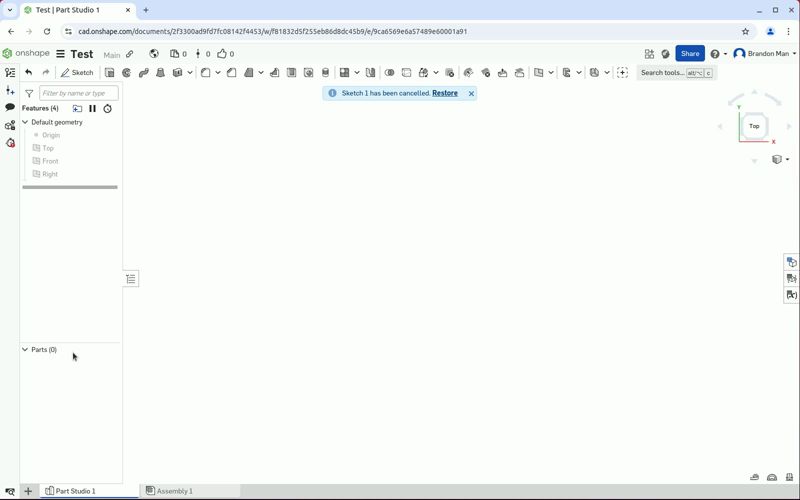
key_down(shift)
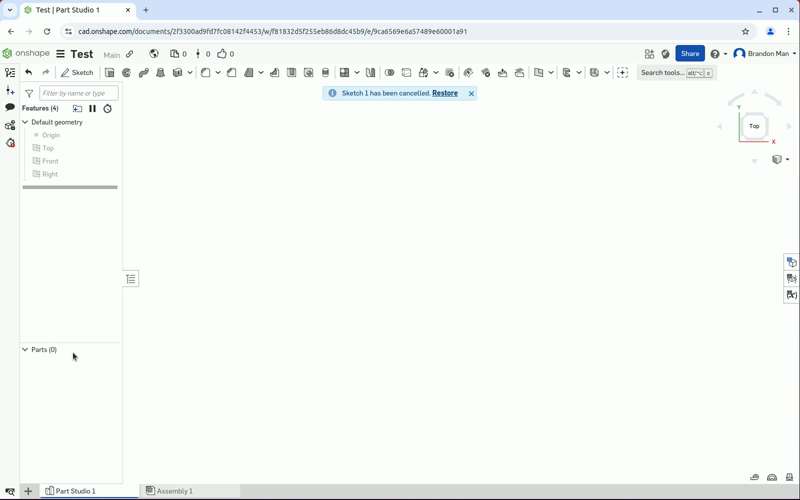
key(up)
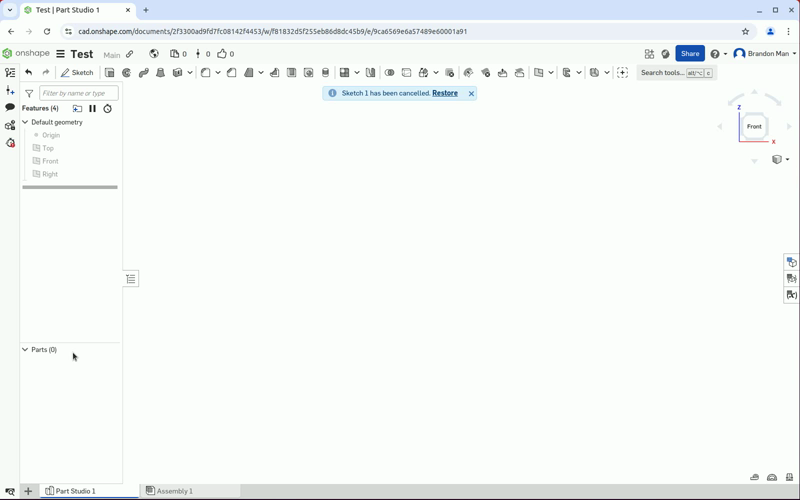
key_up(shift)
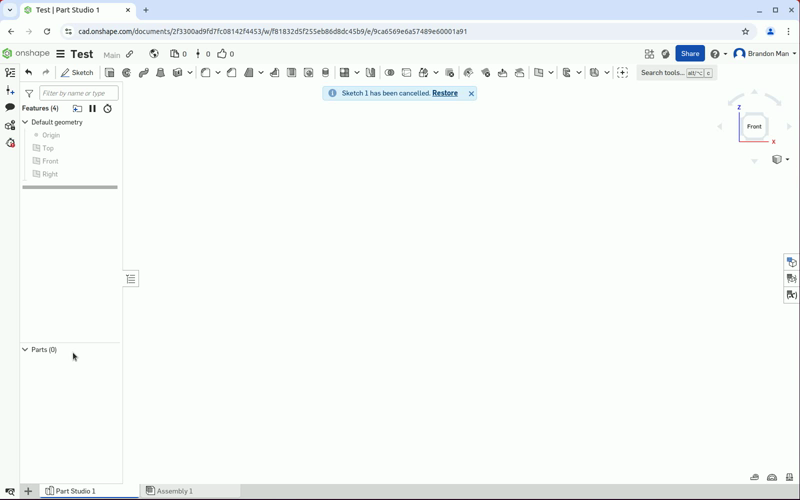
mouse_move(73, 352)
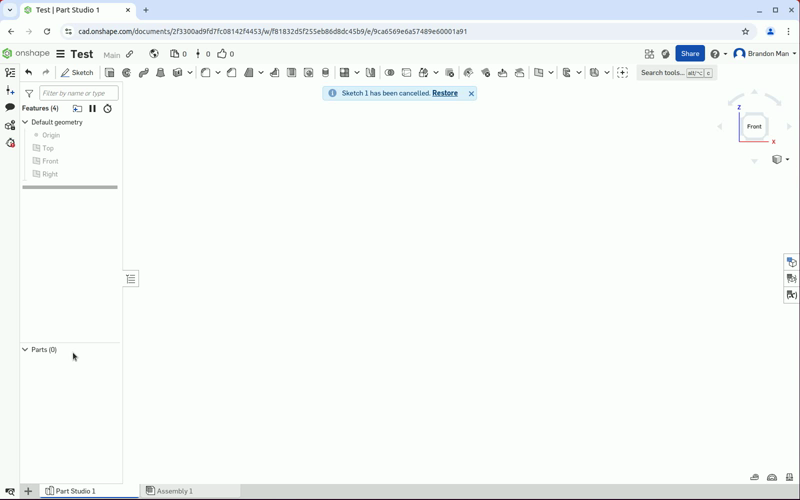
key(shift+y)
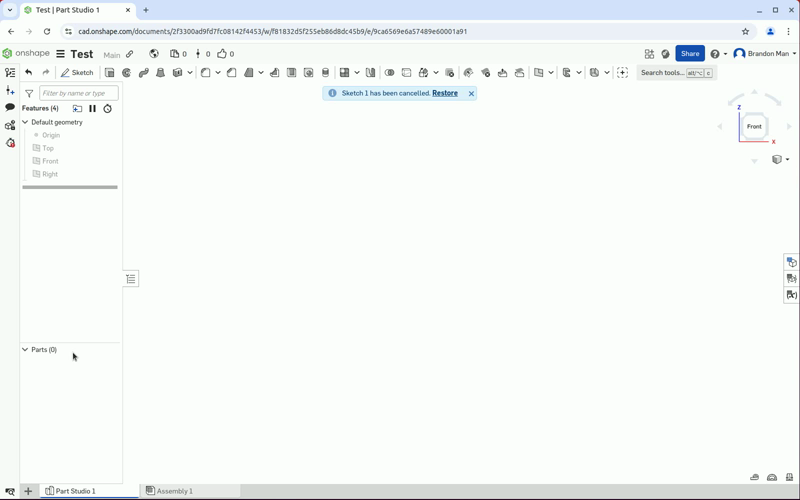
key(shift+s)
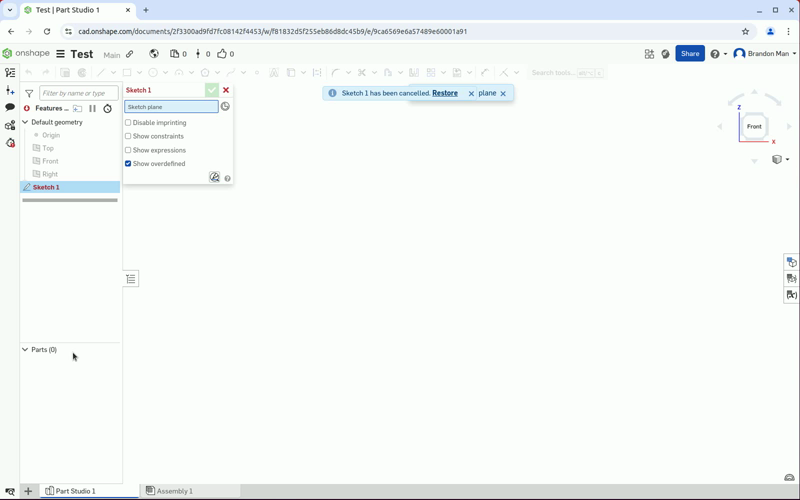
mouse_move(73, 163)
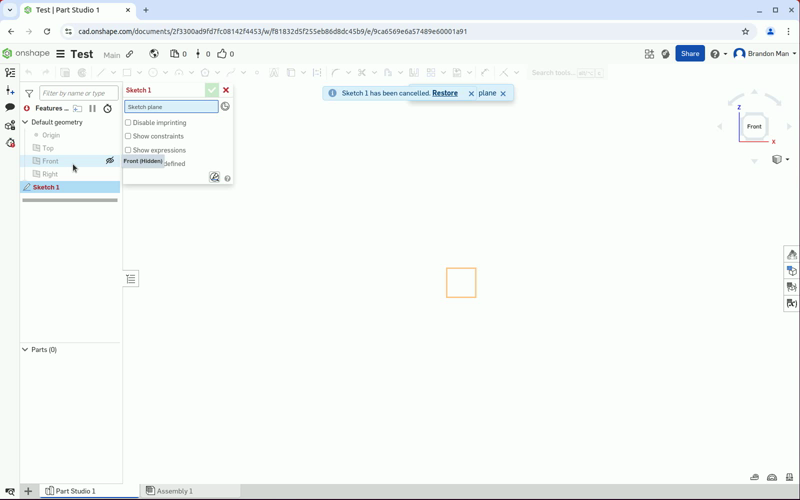
click(73, 163)
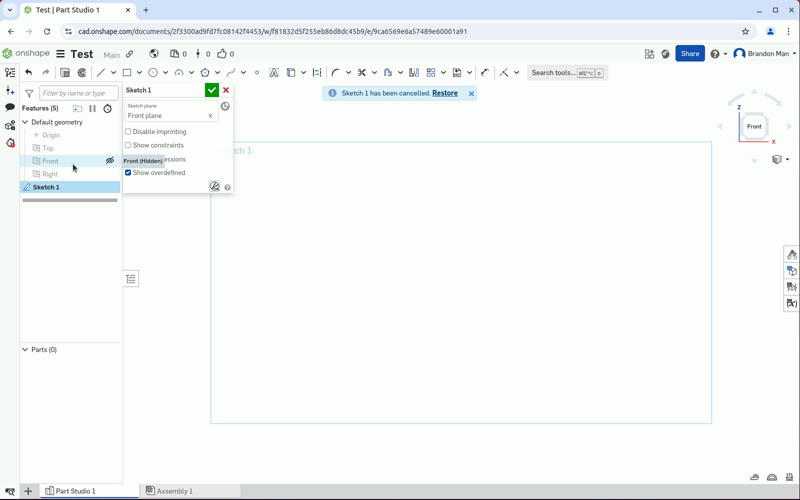
mouse_move(73, 352)
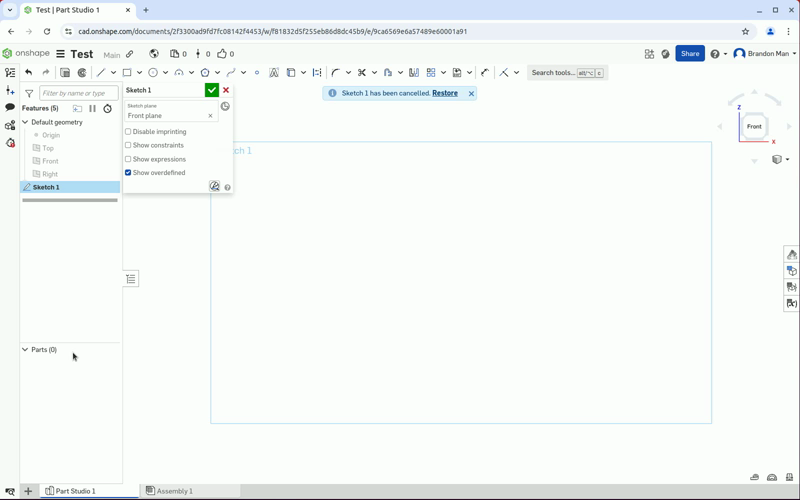
key(y)
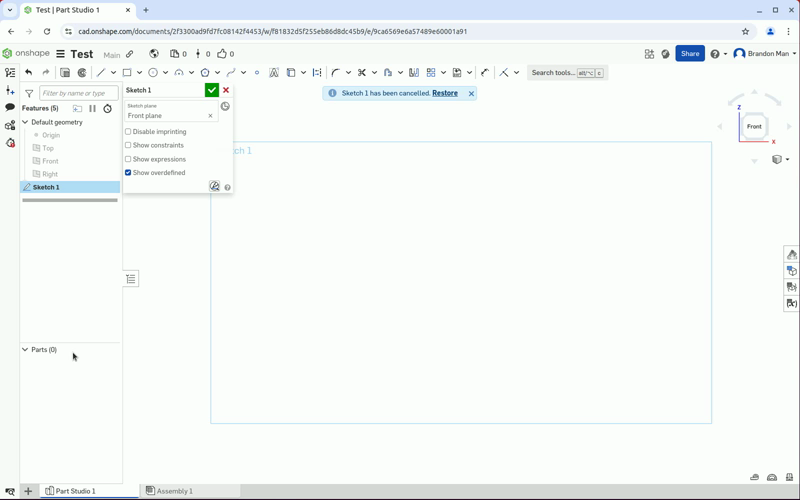
key(a)
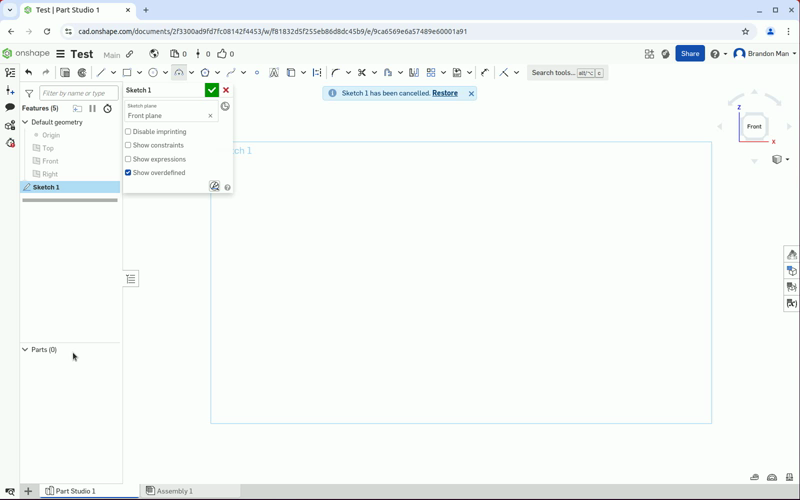
key_down(shift)
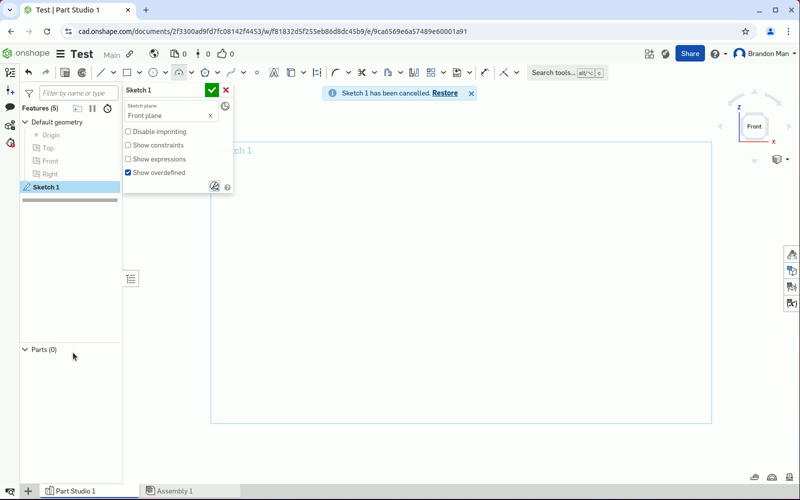
mouse_move(545, 294)
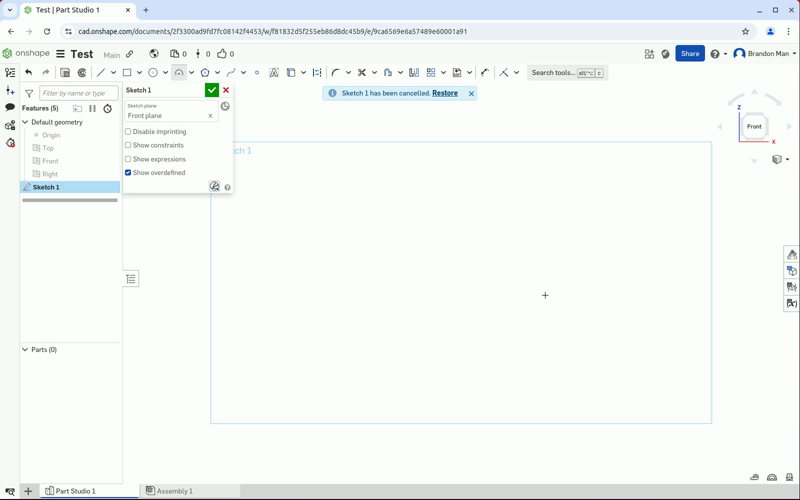
click(545, 294)
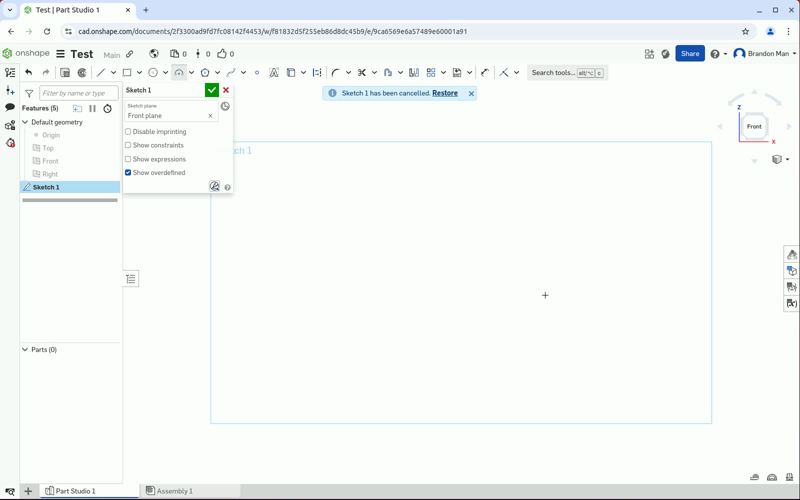
key_up(shift)
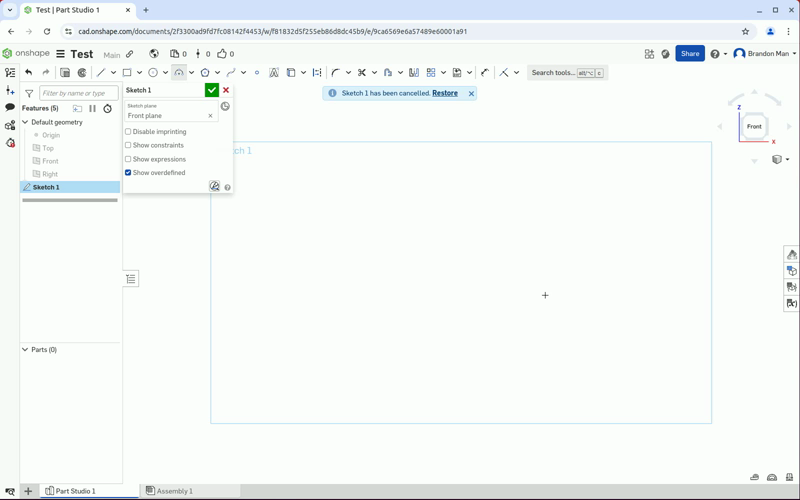
key_down(shift)
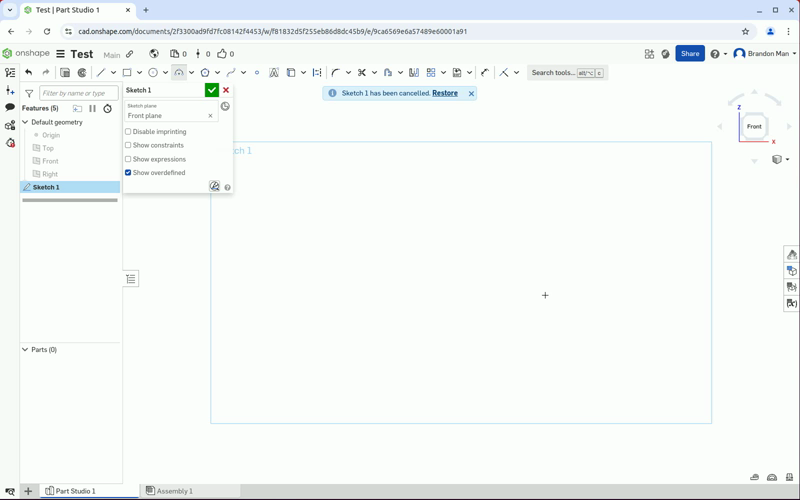
mouse_move(545, 271)
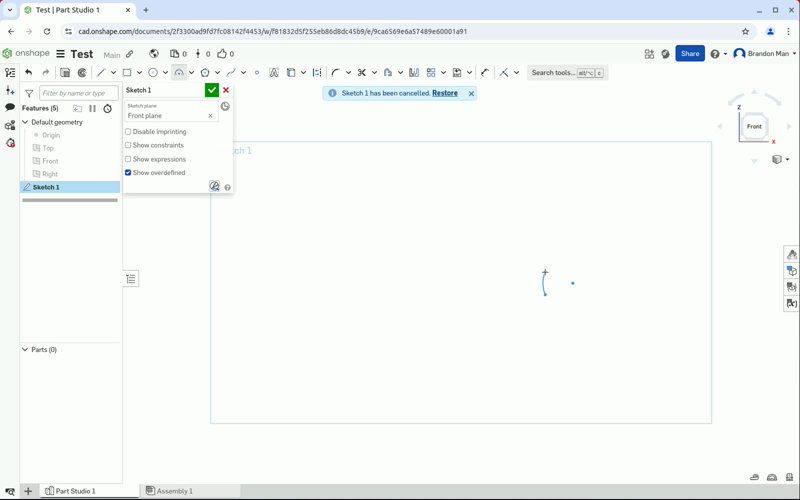
click(545, 271)
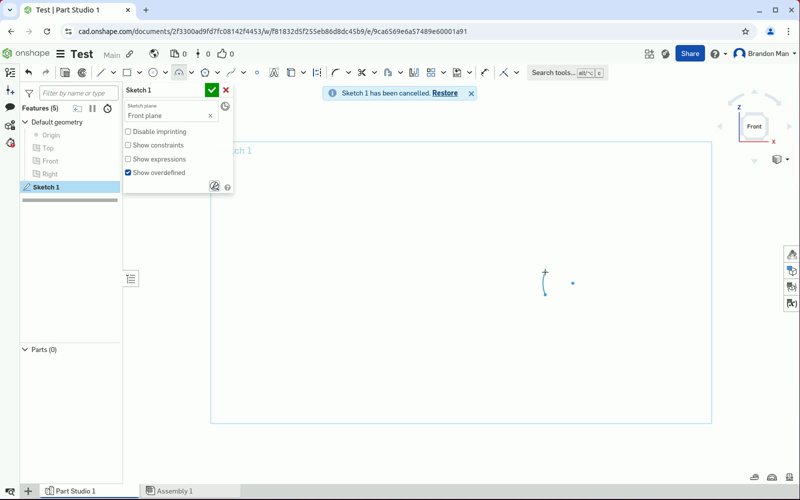
mouse_move(570, 283)
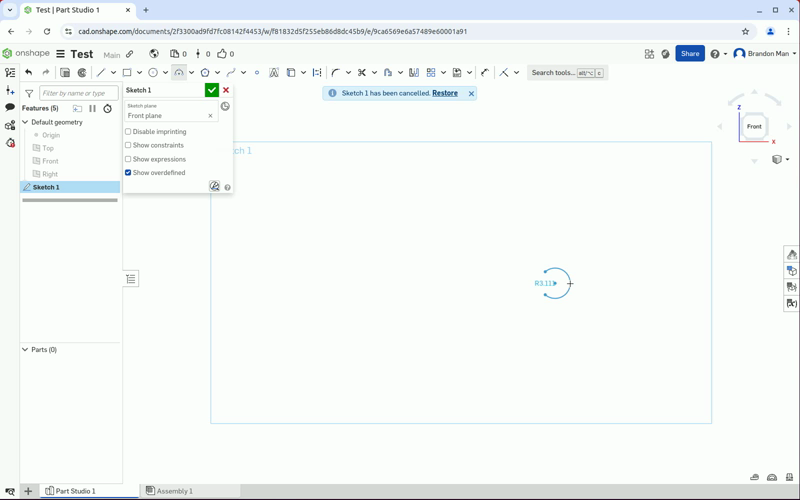
click(570, 283)
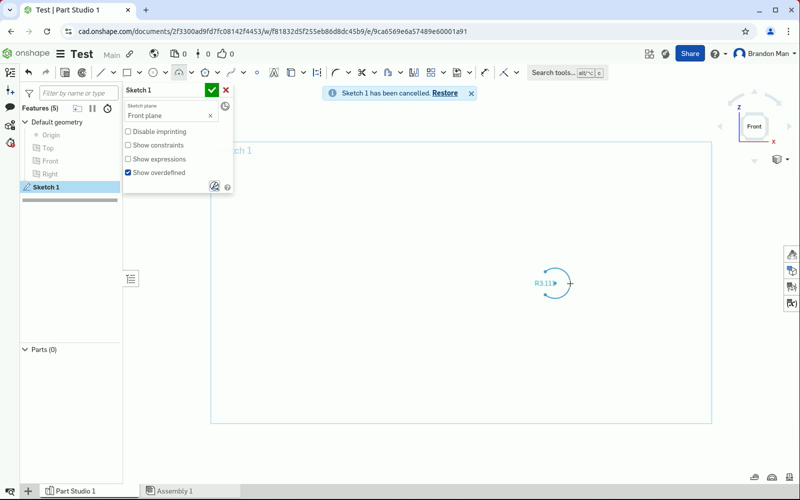
key_up(shift)
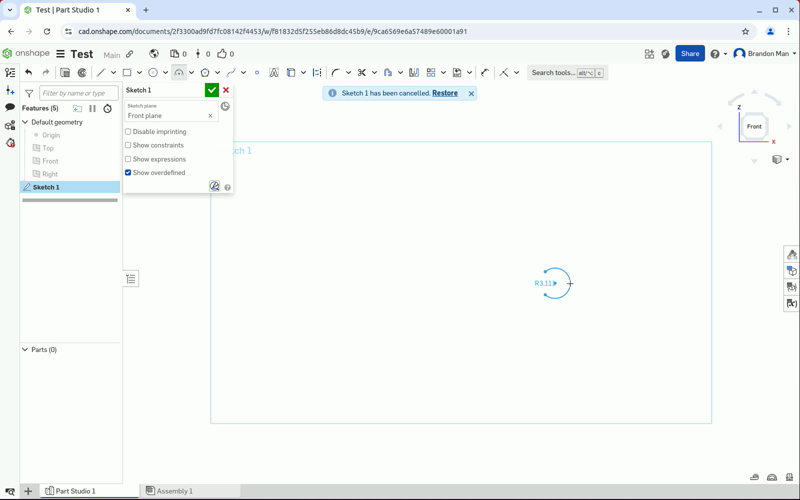
key(esc)
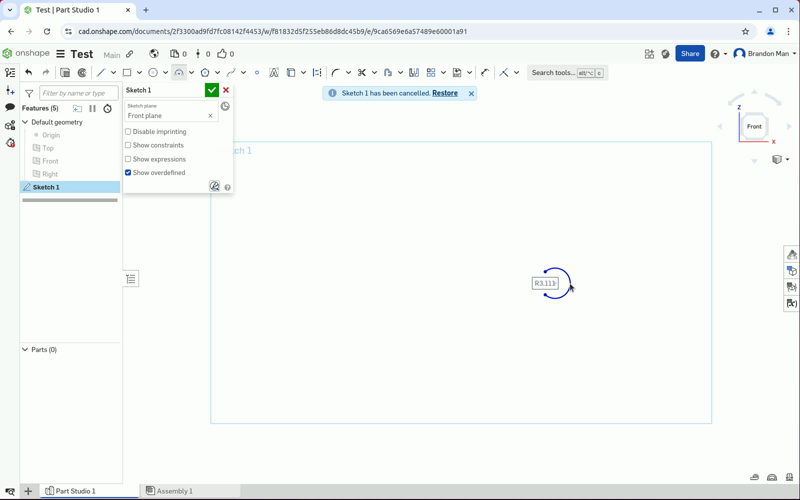
key(l)
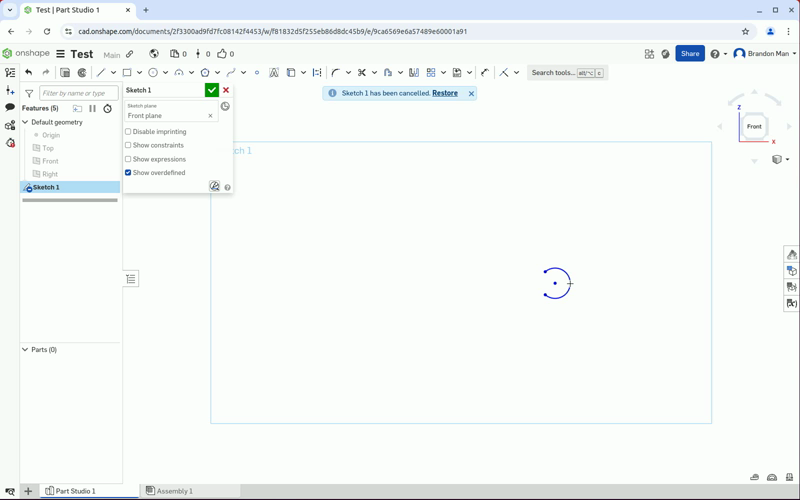
mouse_move(545, 271)
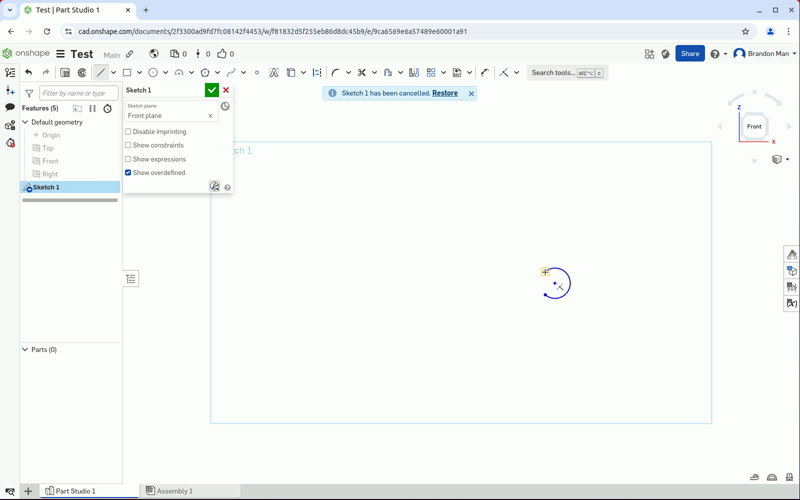
click(545, 271)
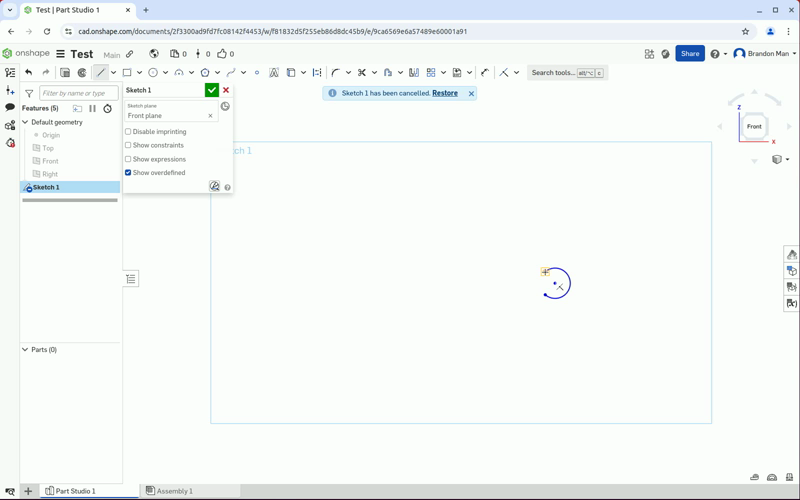
mouse_move(575, 271)
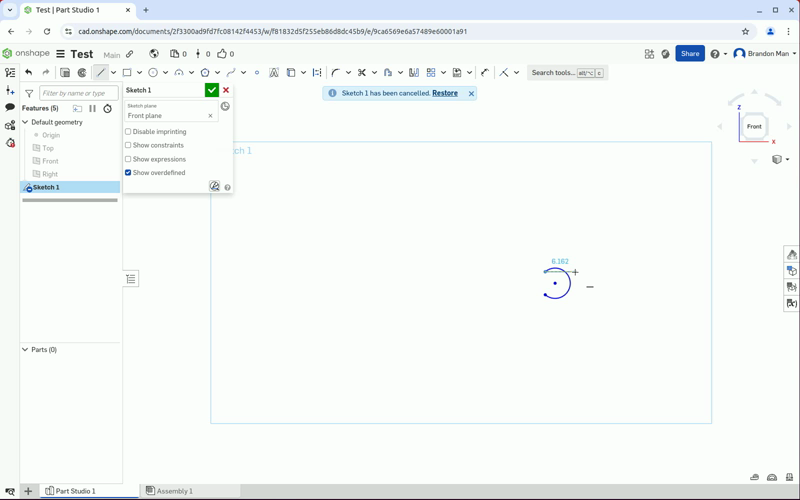
key_down(shift)
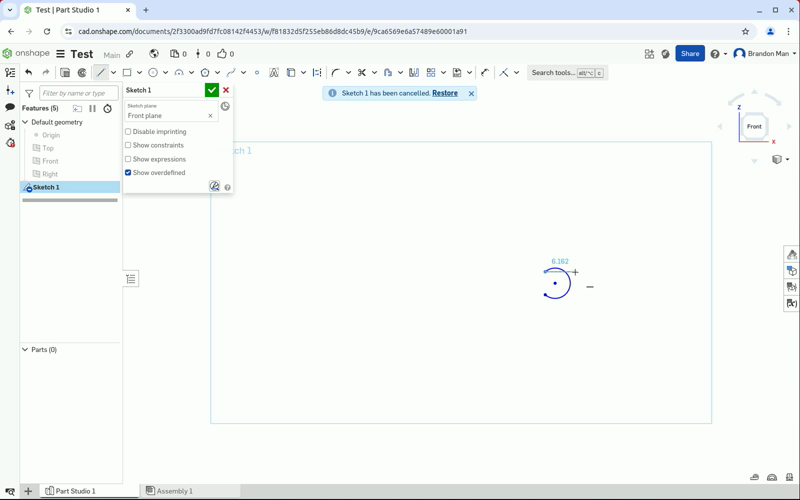
mouse_move(545, 294)
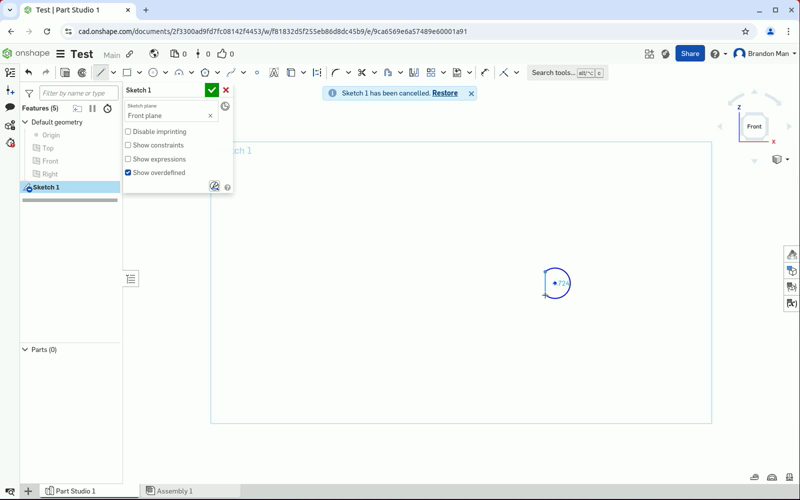
key_up(shift)
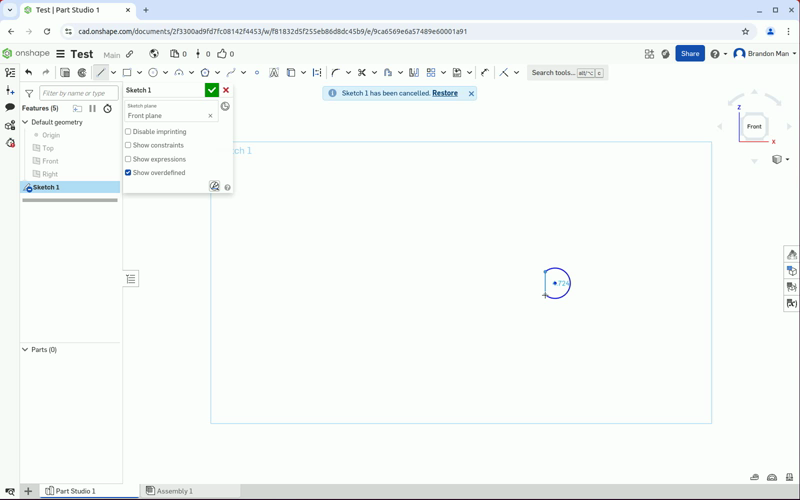
click(545, 294)
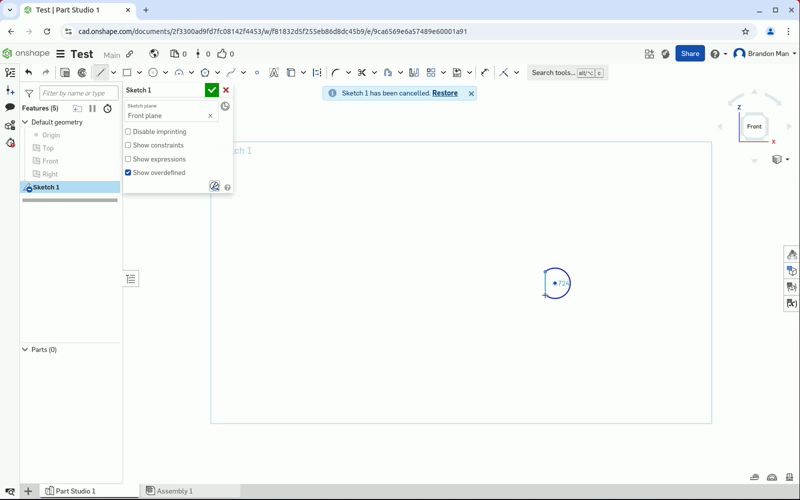
key(esc)
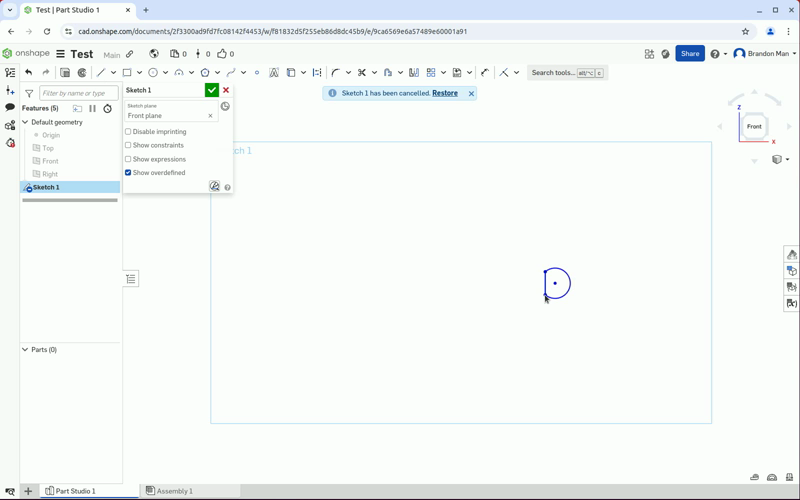
mouse_move(559, 277)
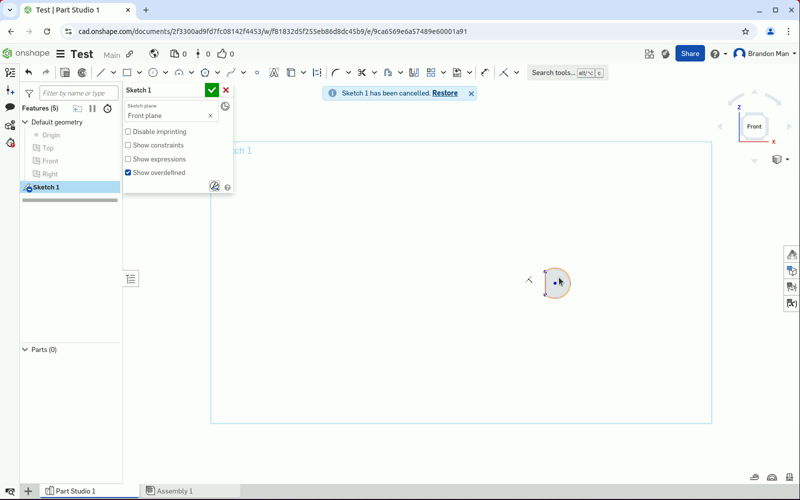
scroll(6)
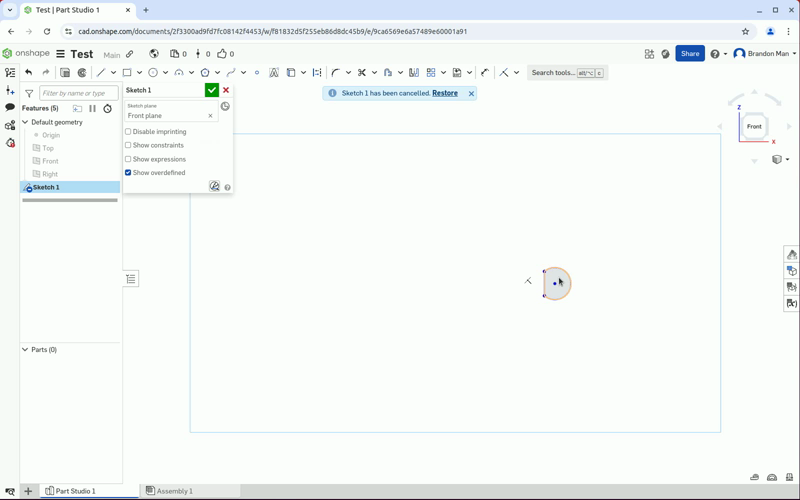
scroll(6)
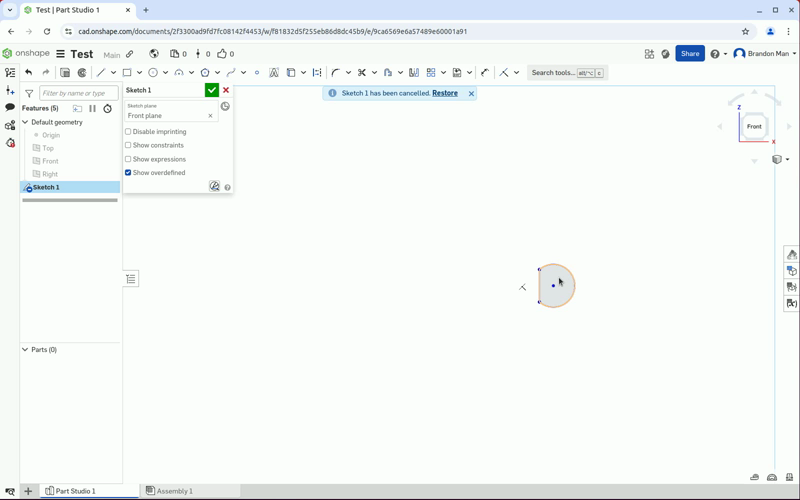
scroll(6)
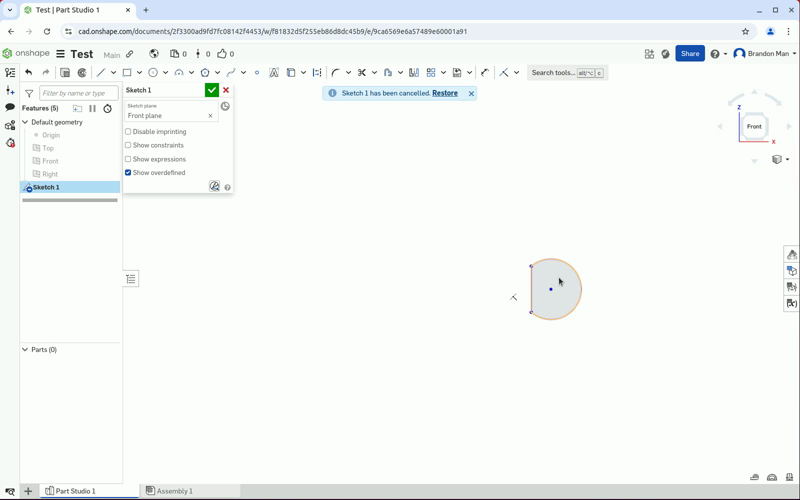
scroll(6)
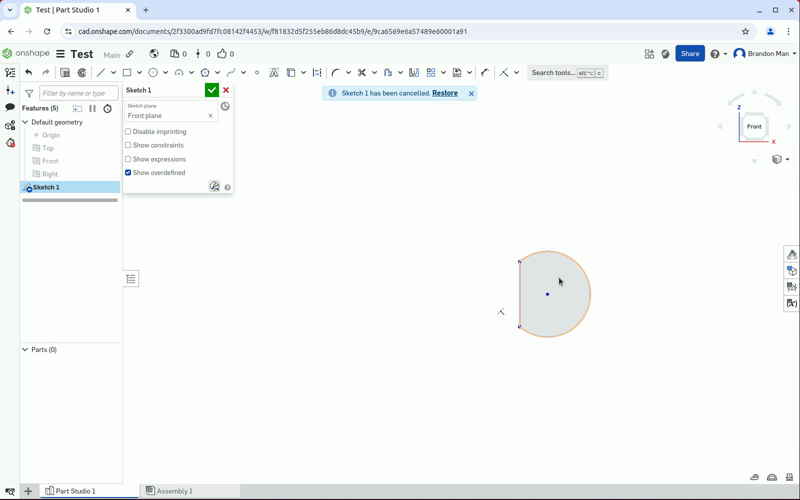
scroll(6)
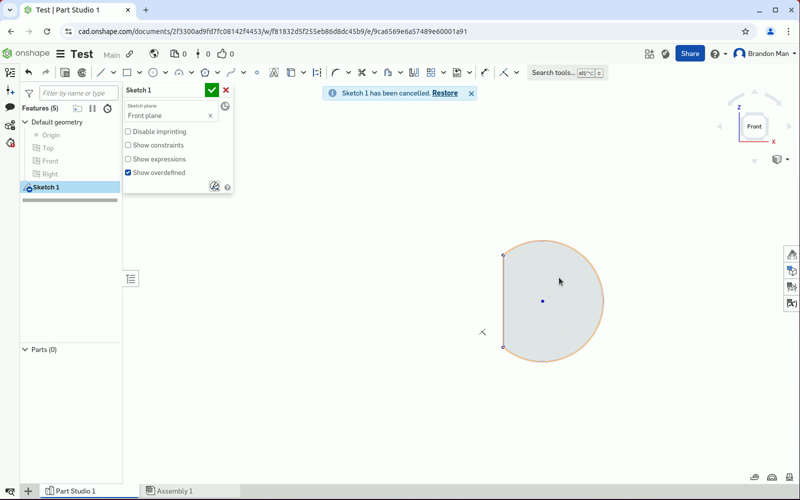
scroll(6)
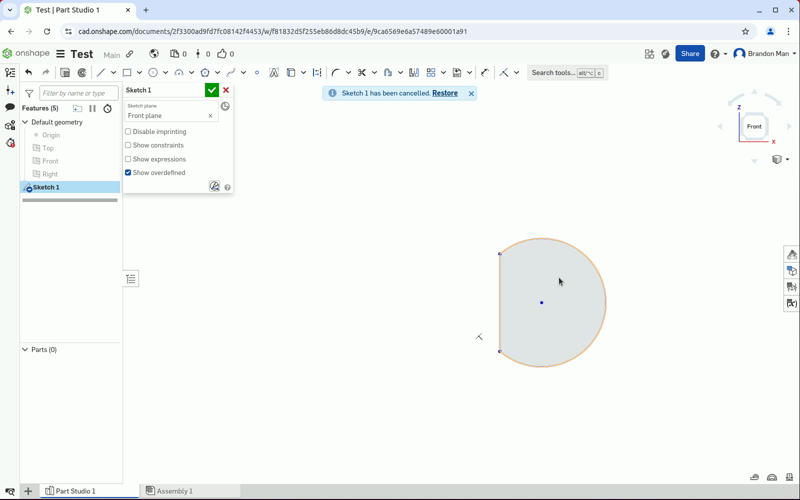
scroll(6)
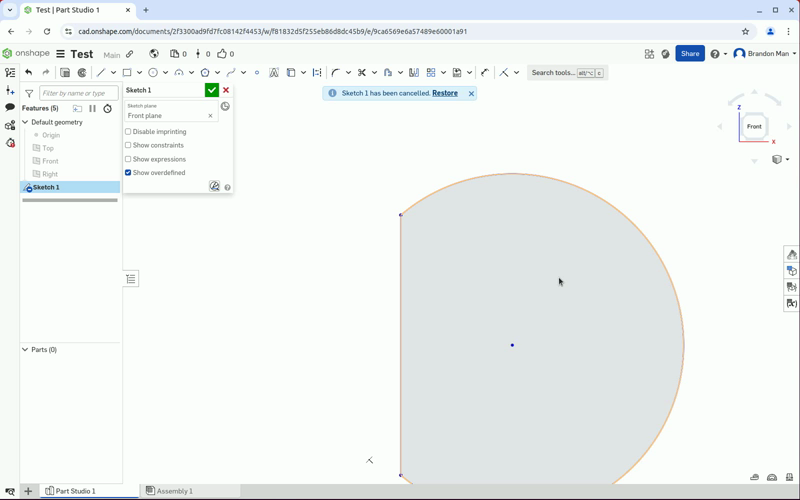
click(559, 277)
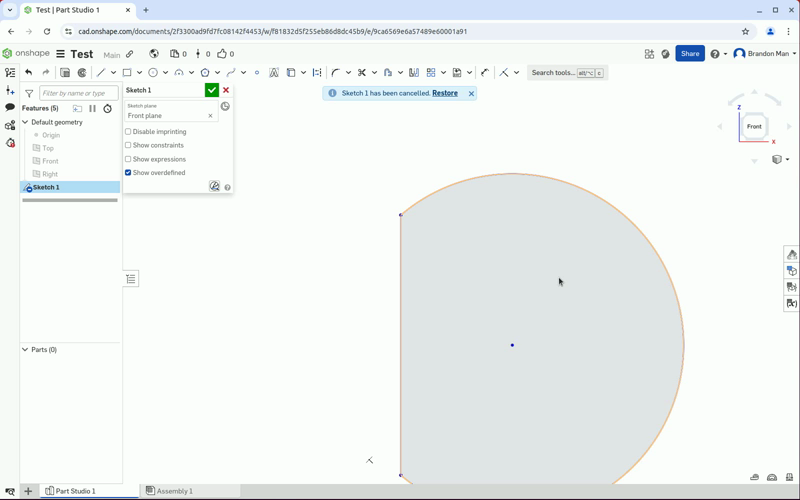
scroll(-6)
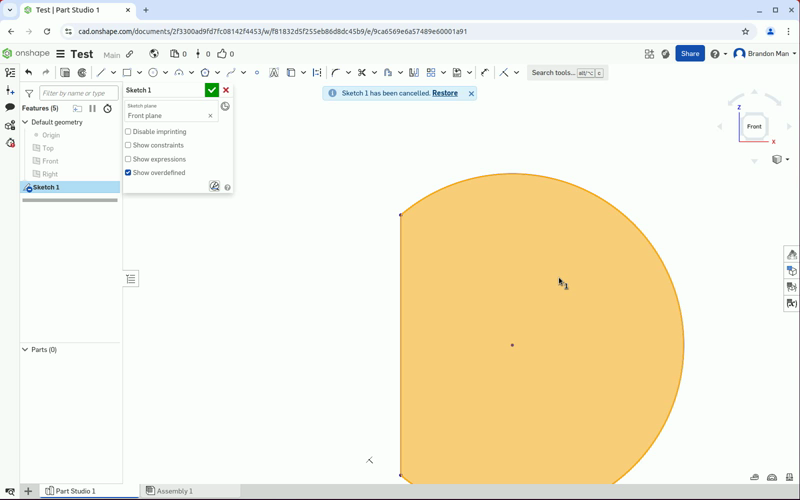
scroll(-6)
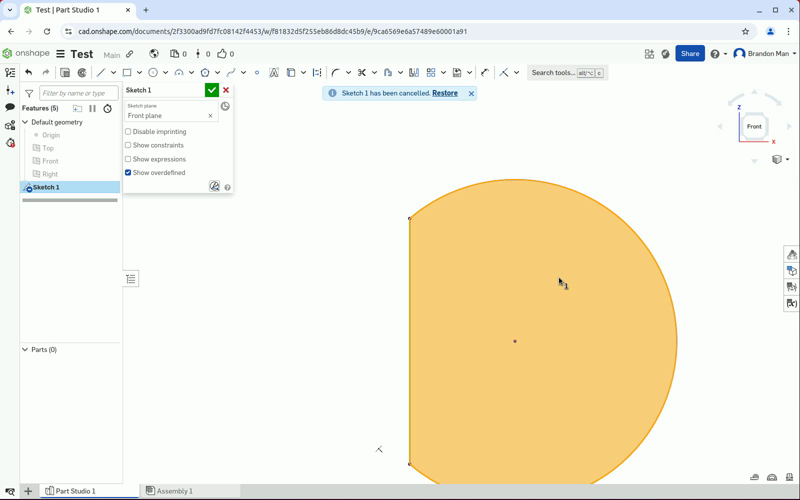
scroll(-6)
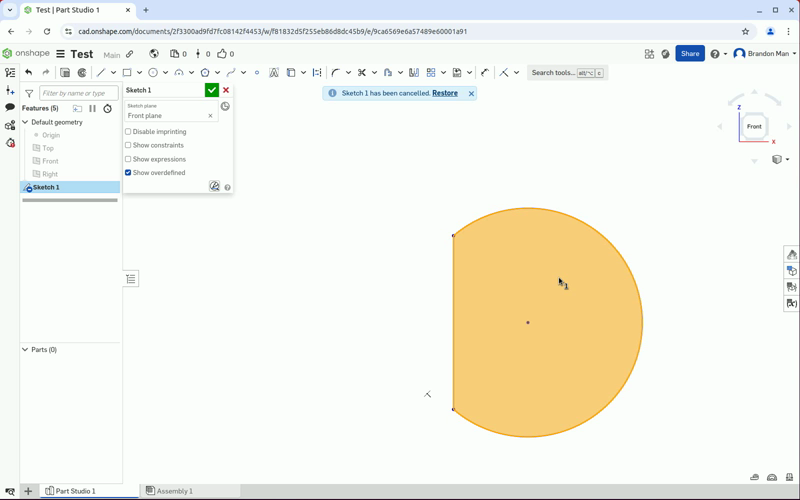
scroll(-6)
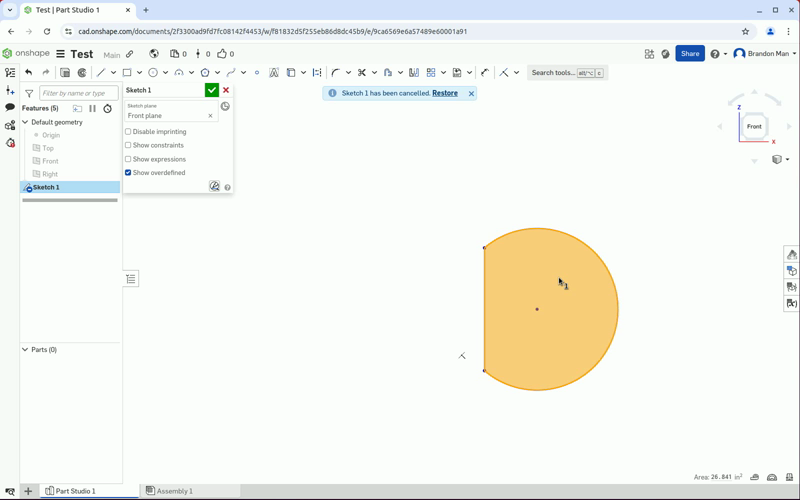
scroll(-6)
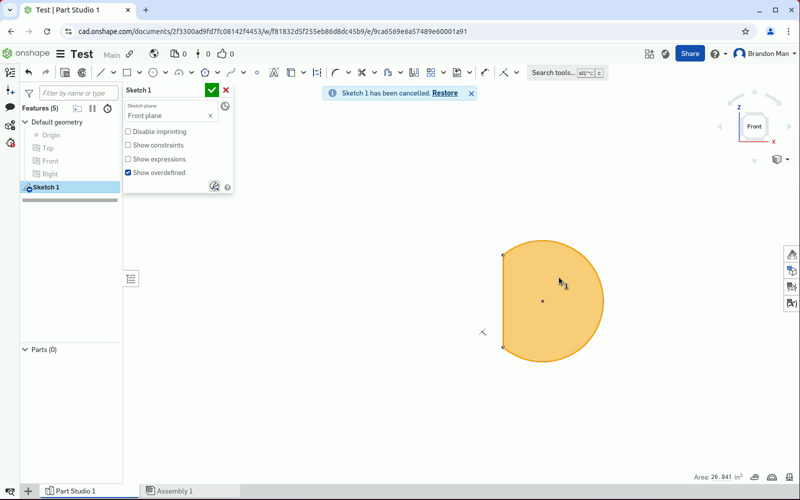
scroll(-6)
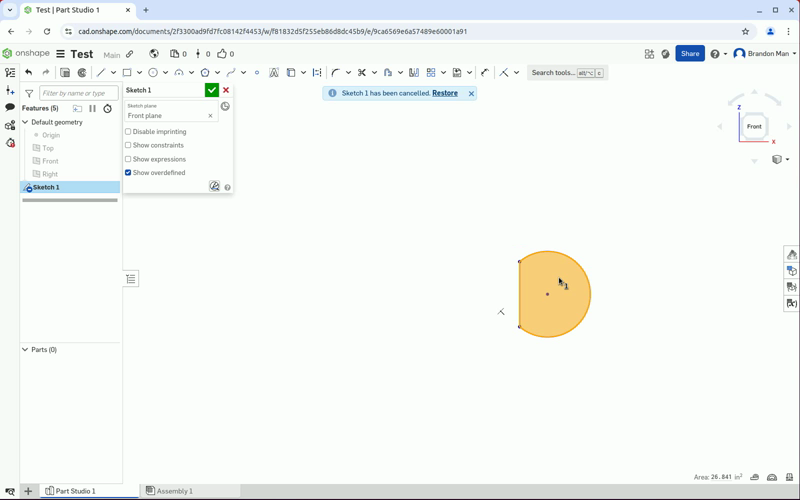
scroll(-6)
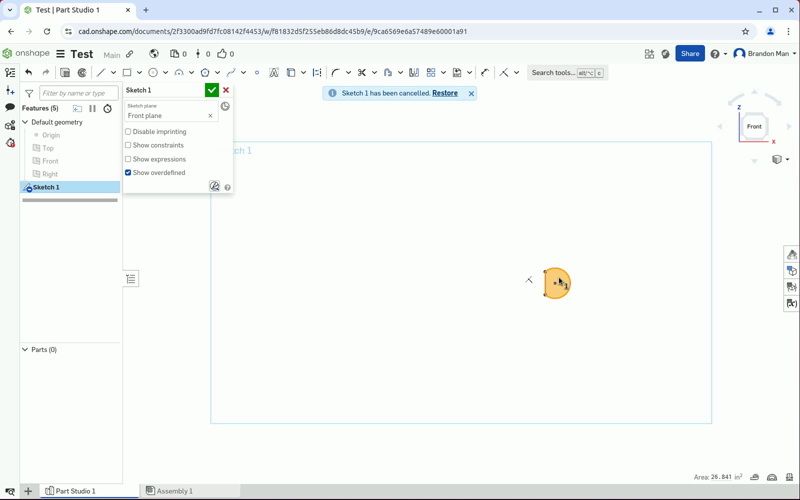
mouse_move(73, 352)
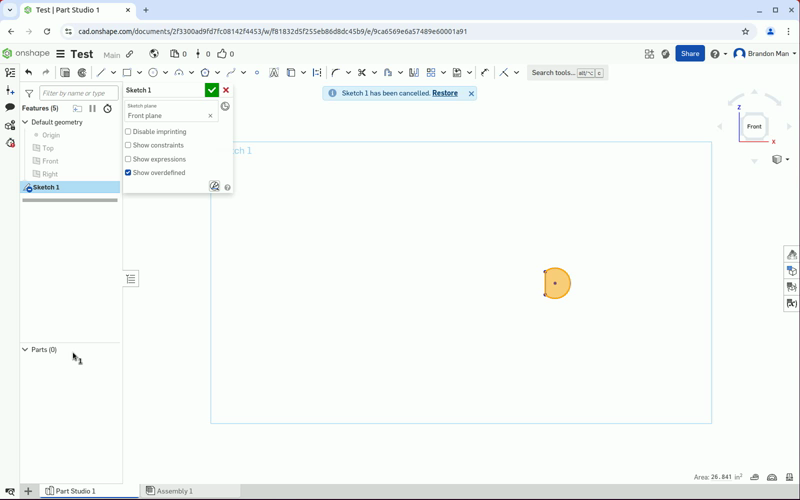
key(shift+y)
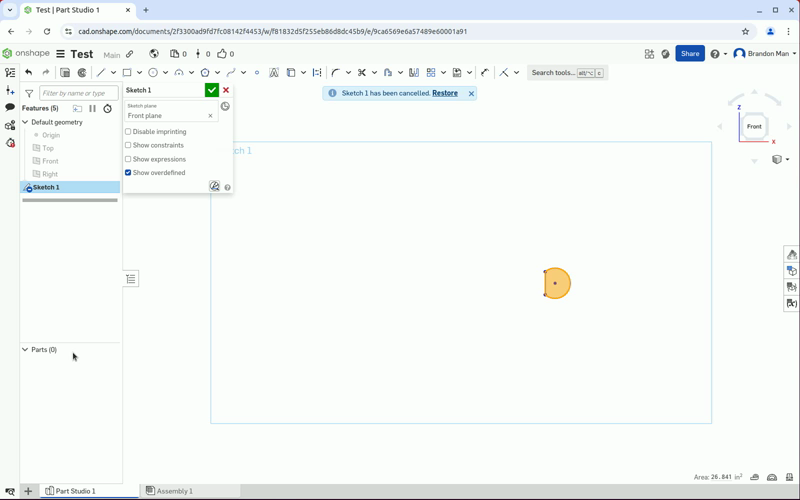
key(shift+e)
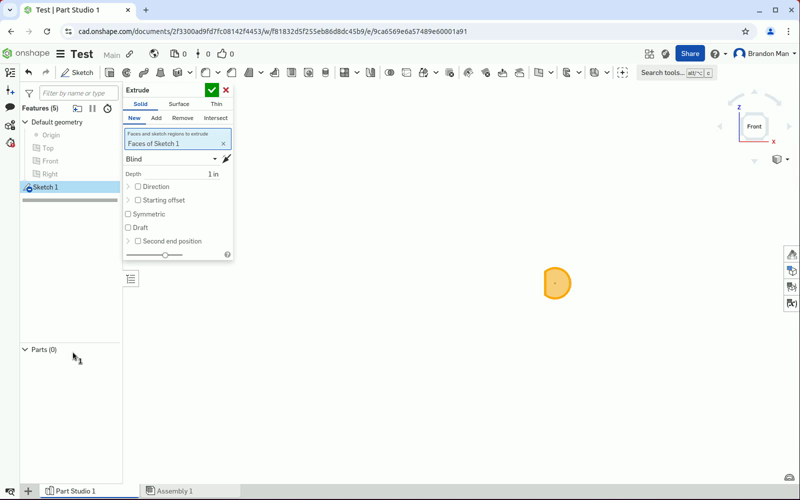
mouse_move(143, 106)
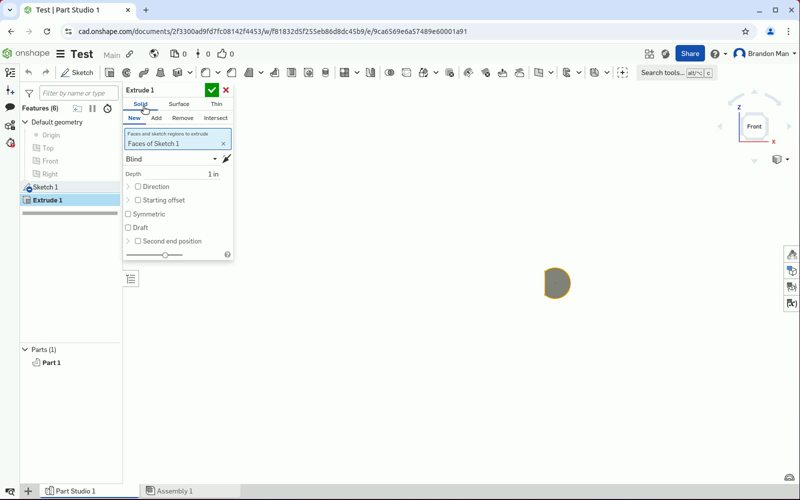
click(143, 106)
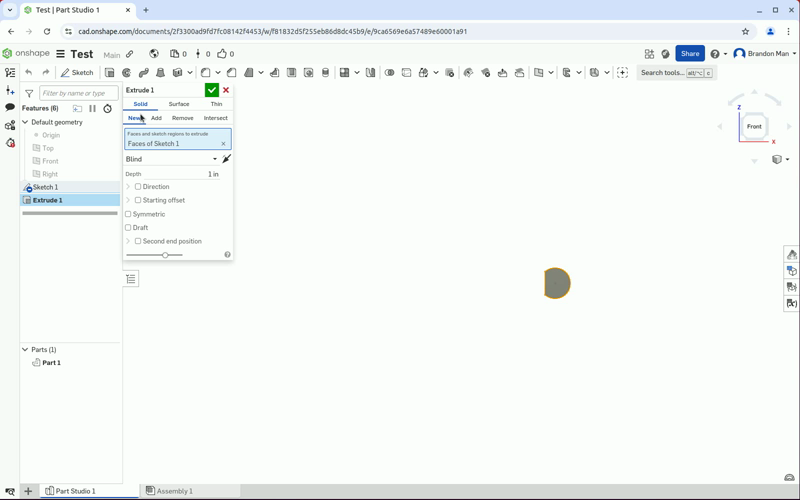
mouse_move(137, 120)
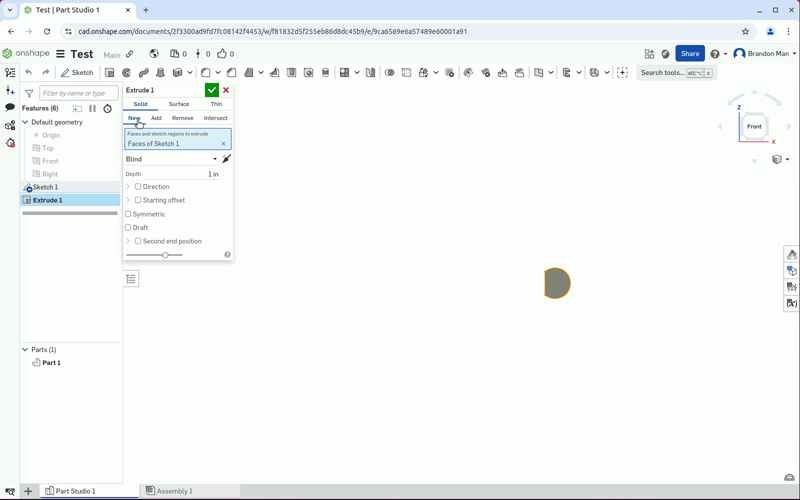
click(137, 120)
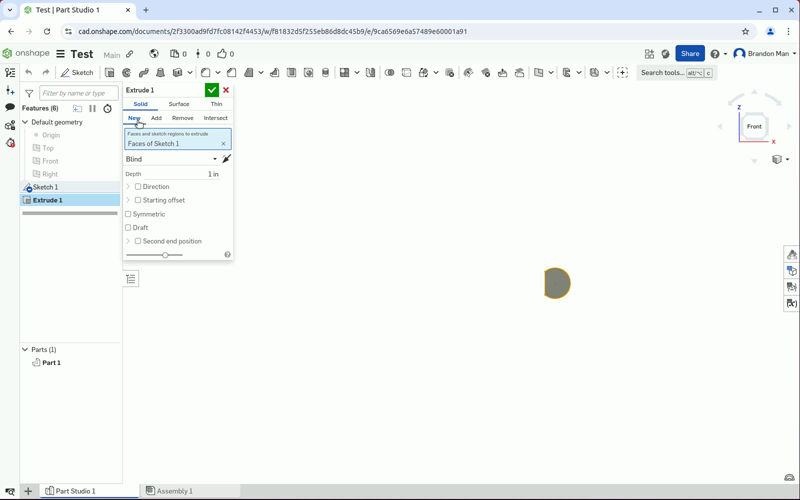
key(tab, 4)
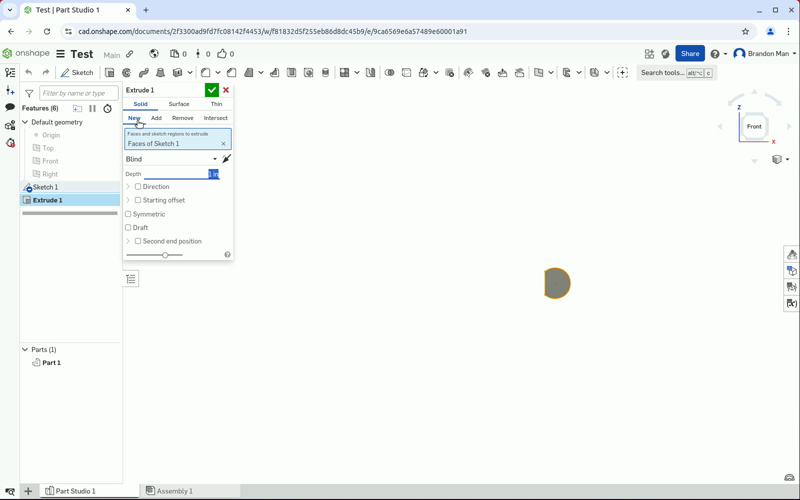
text(6.258)
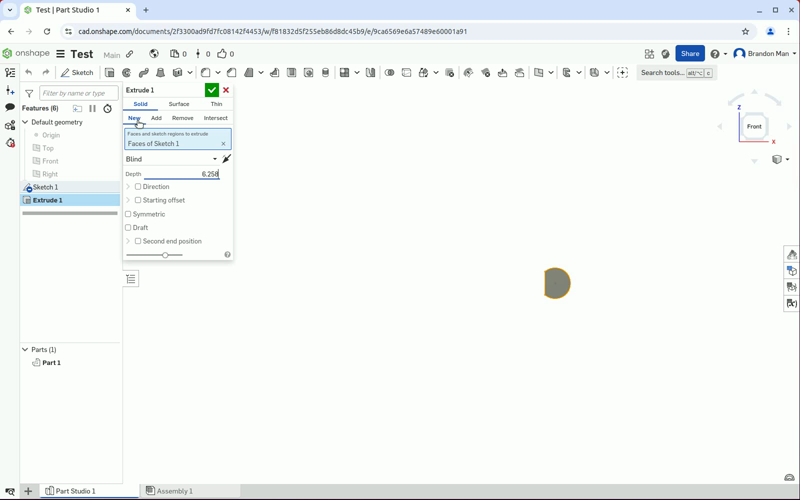
key(tab, 3)
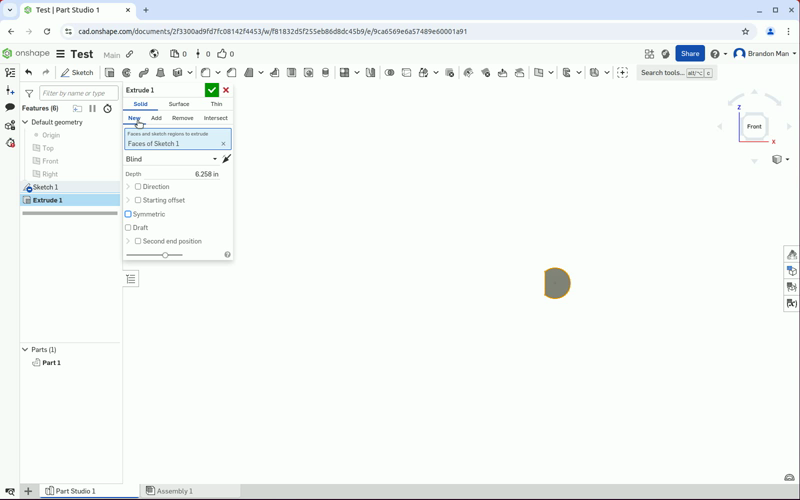
key(space)
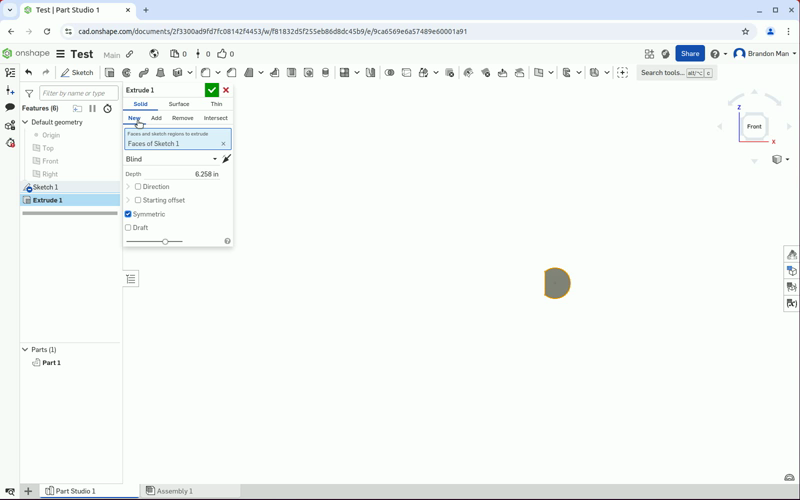
key(enter)
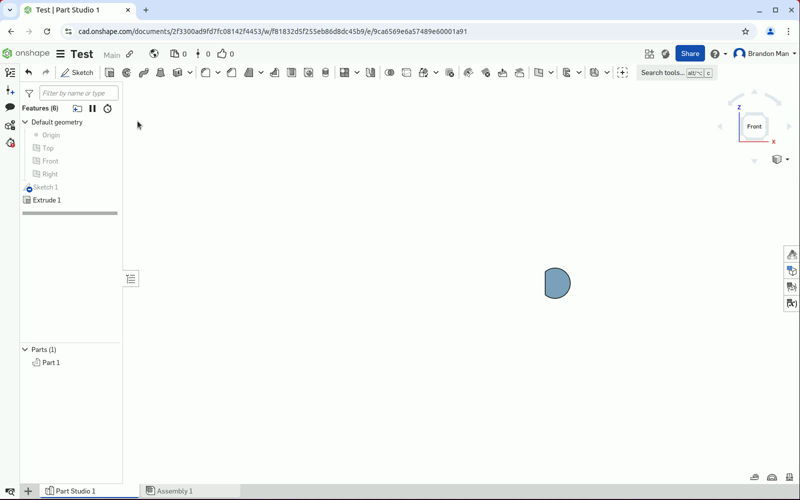
key(shift+h)
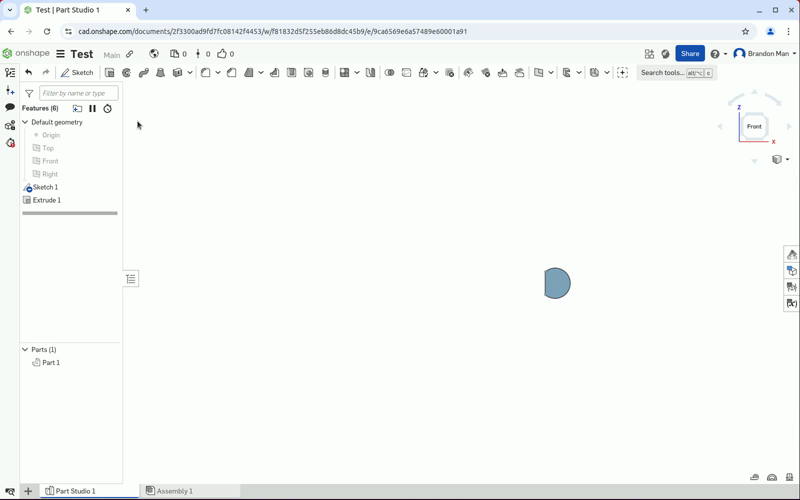
key(shift+h)
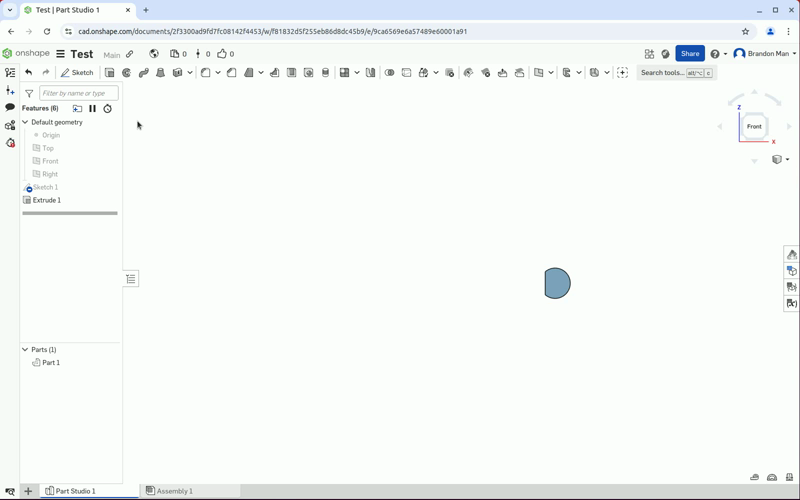
mouse_move(73, 189)
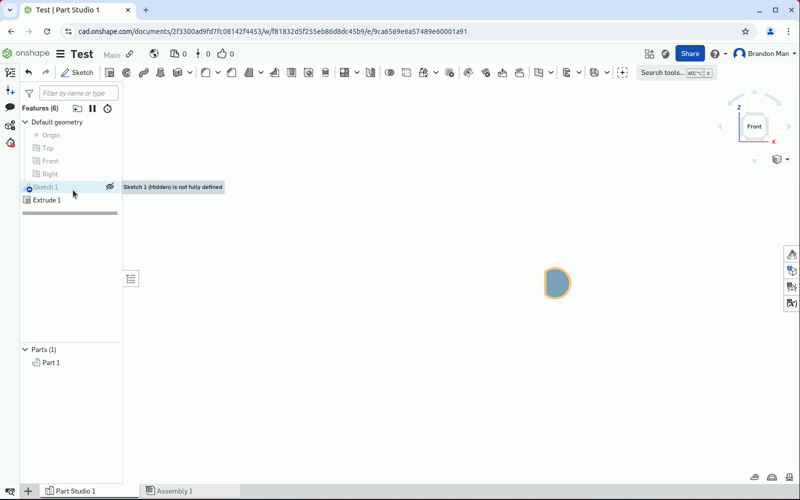
click(73, 189)
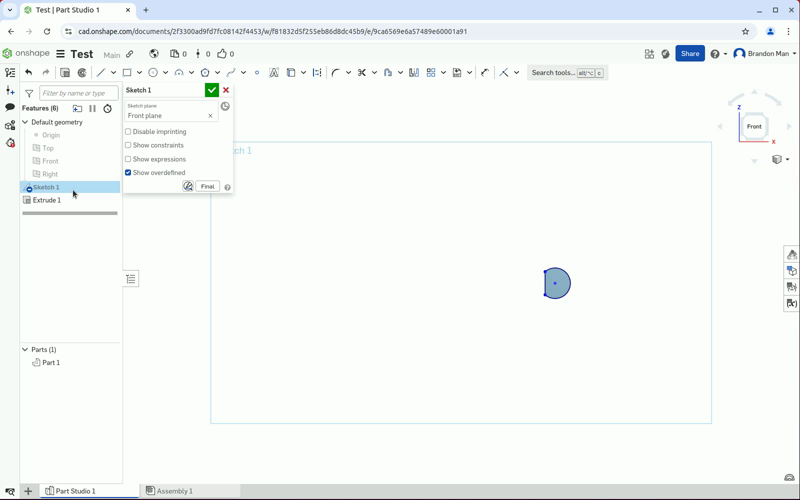
mouse_move(229, 92)
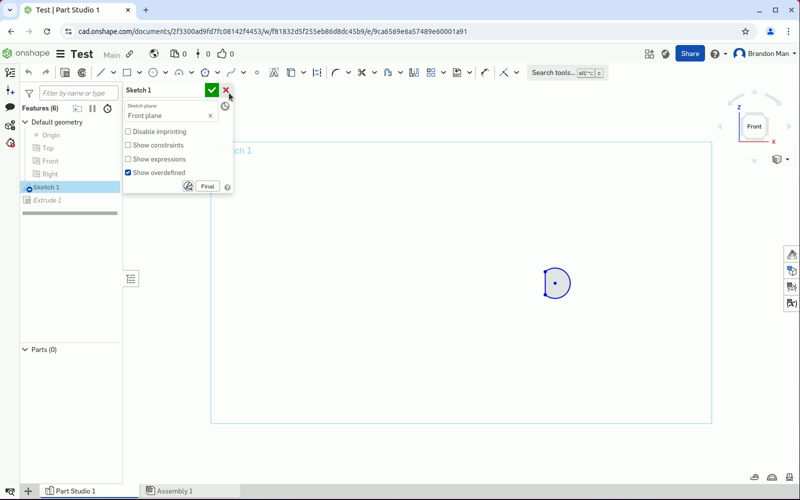
click(229, 92)
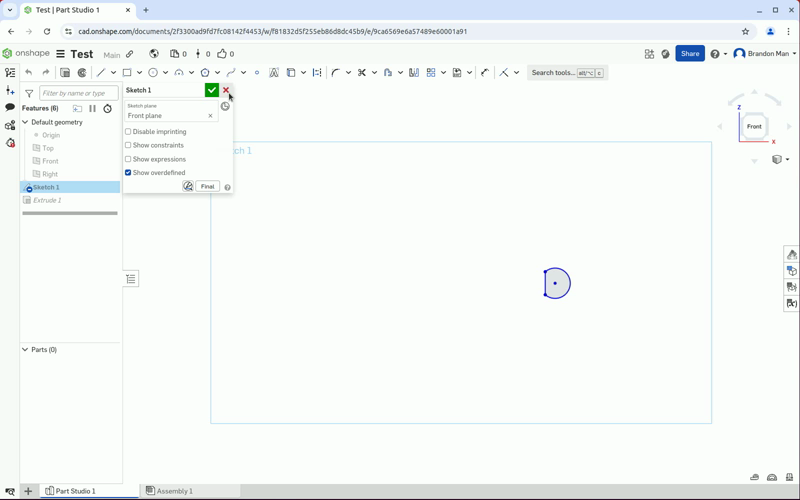
key(shift+s)
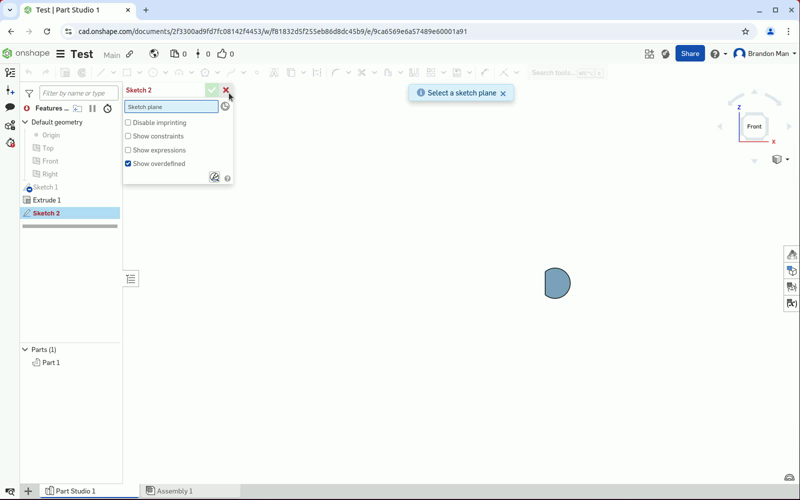
mouse_move(73, 163)
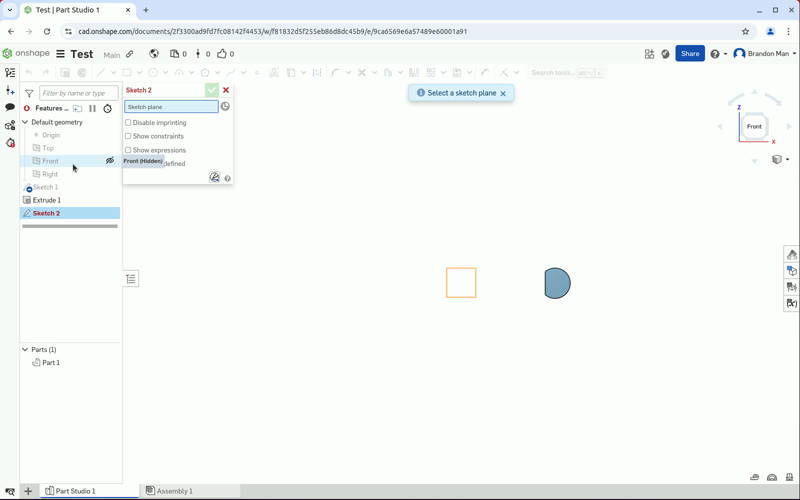
click(73, 163)
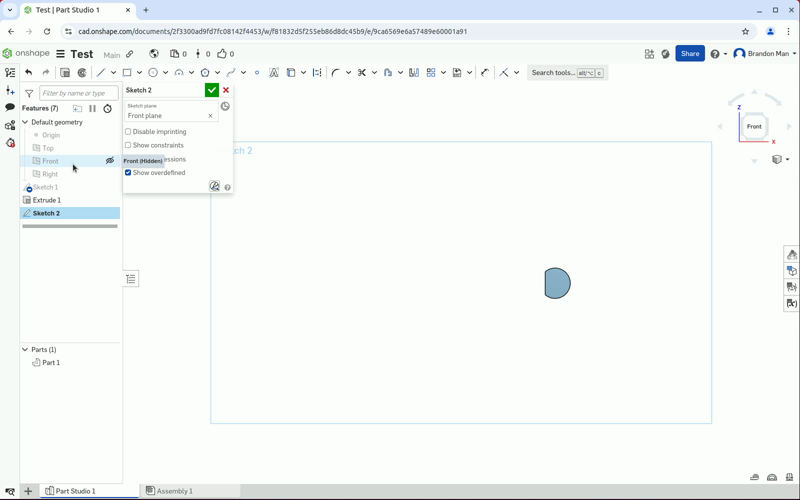
mouse_move(73, 352)
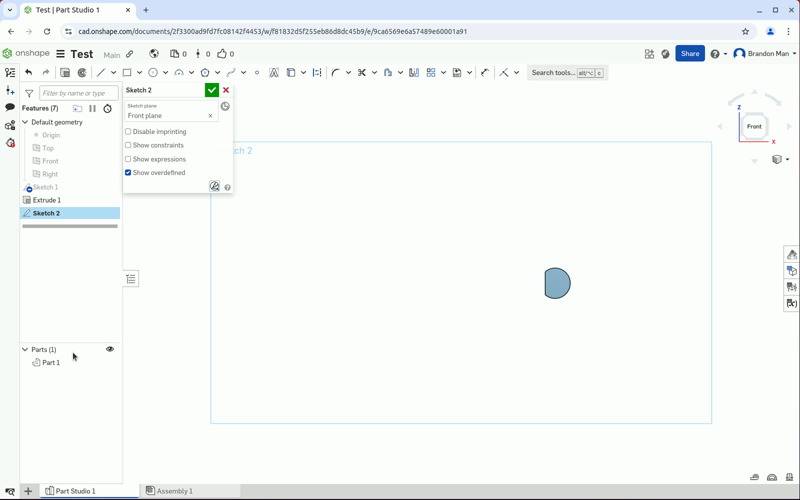
key(y)
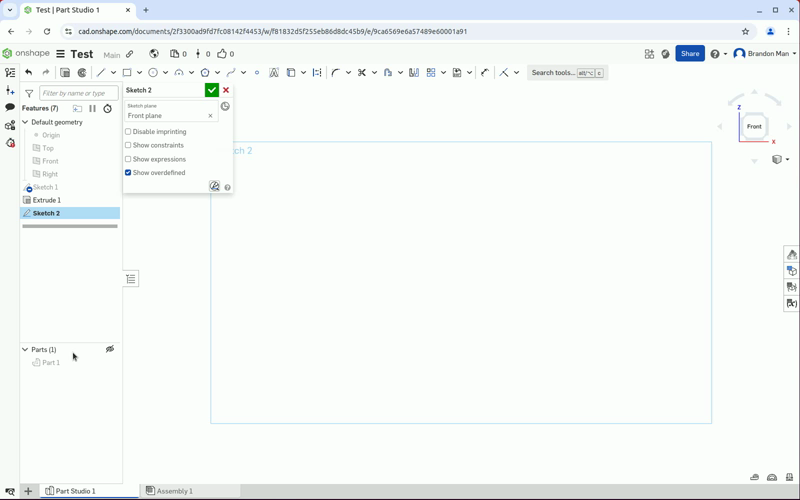
key(l)
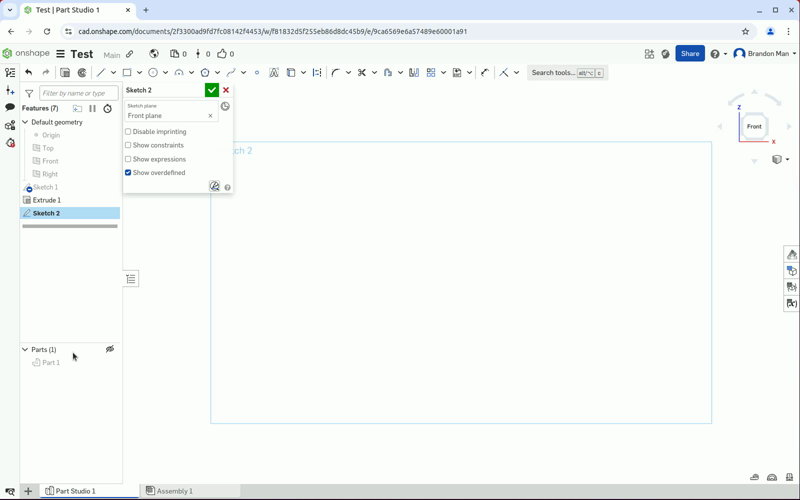
key_down(shift)
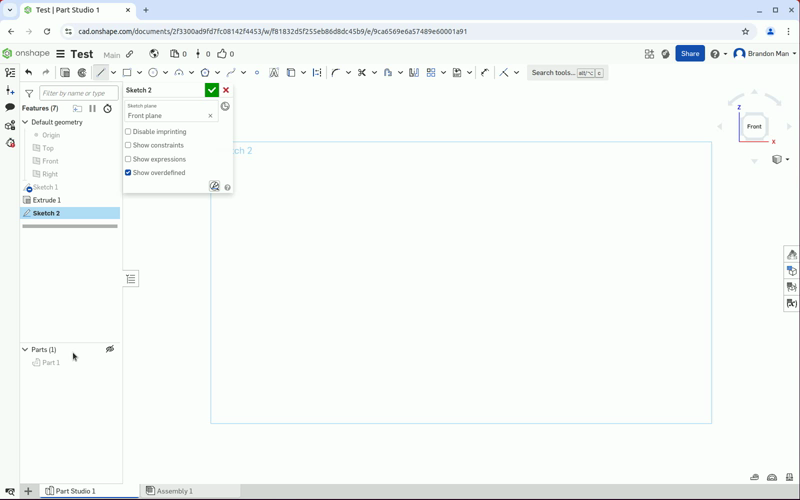
mouse_move(382, 294)
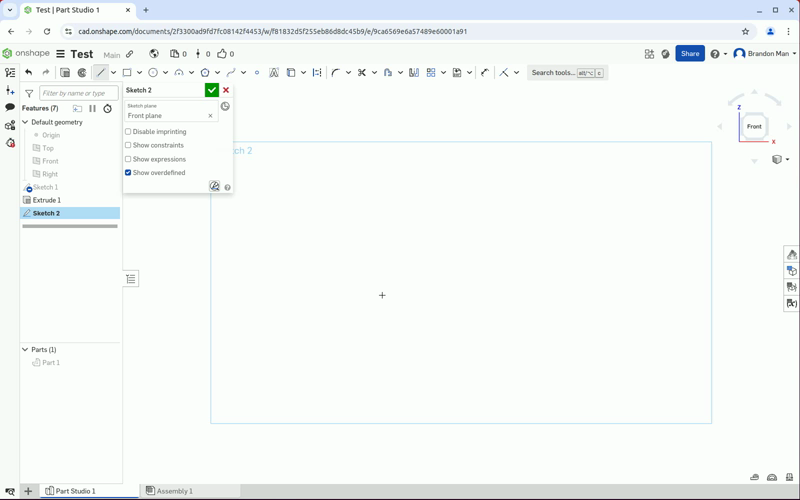
click(382, 294)
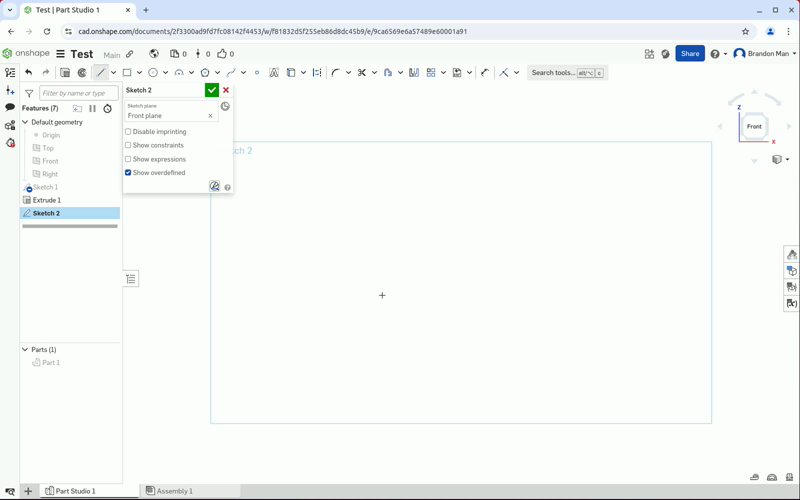
key_up(shift)
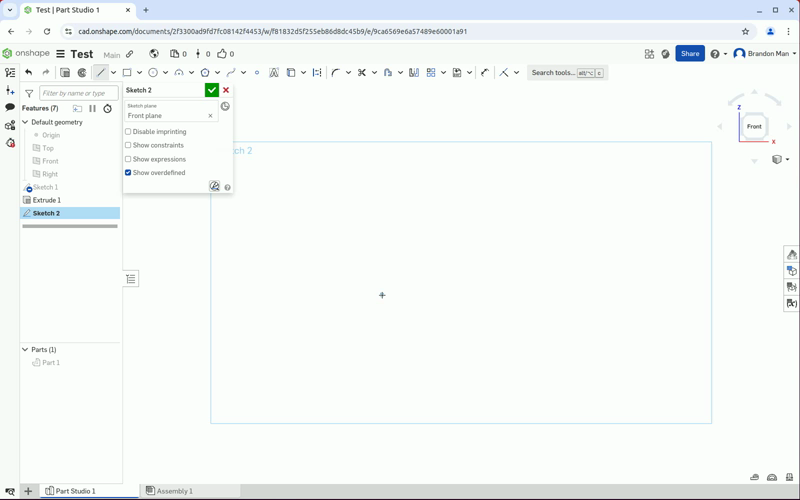
key_down(shift)
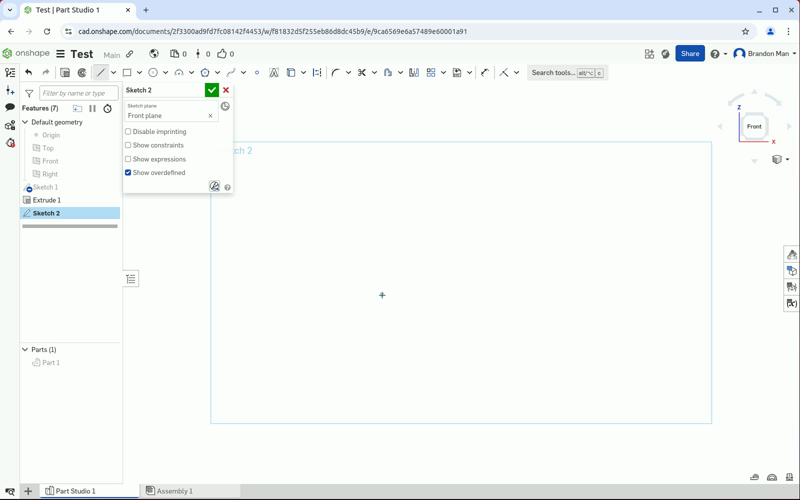
mouse_move(544, 294)
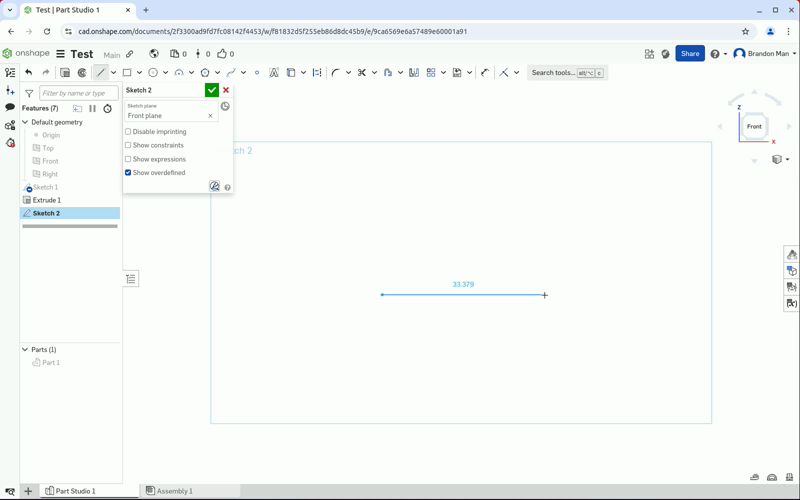
click(544, 294)
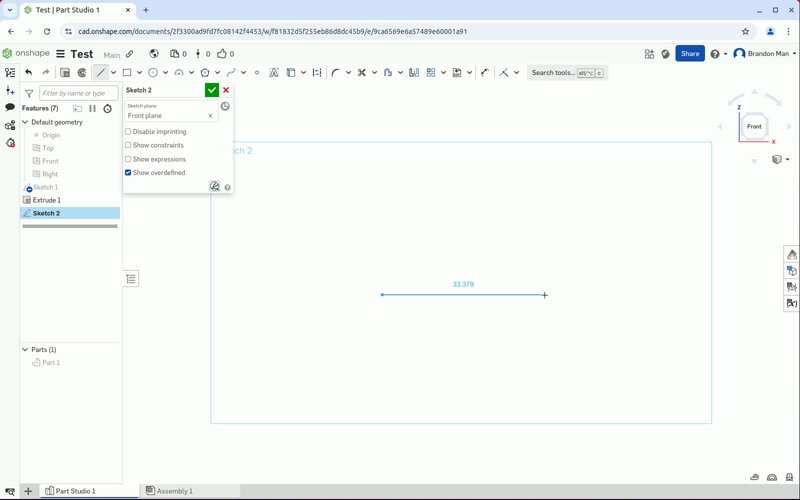
key_up(shift)
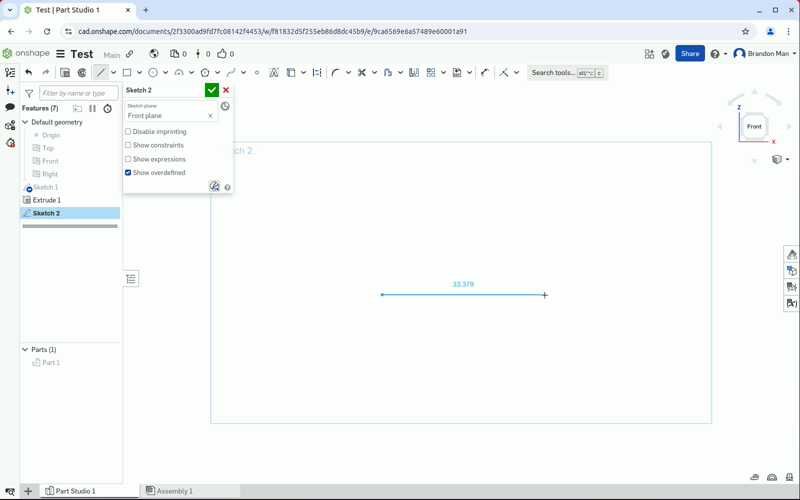
key(esc)
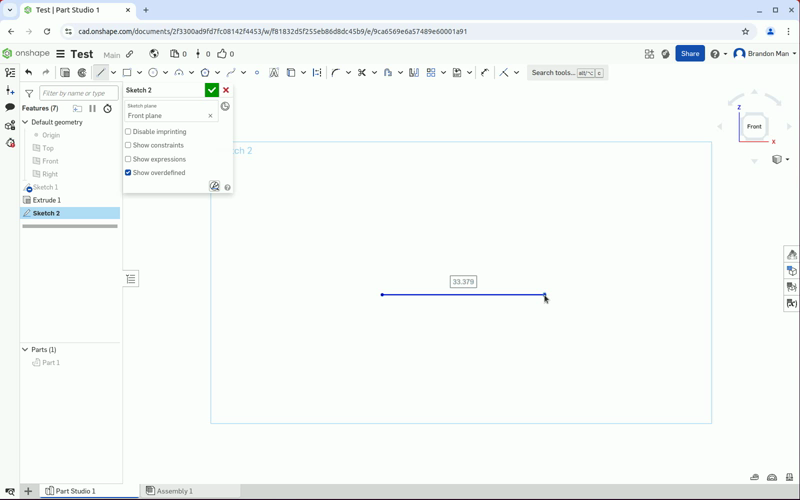
key(a)
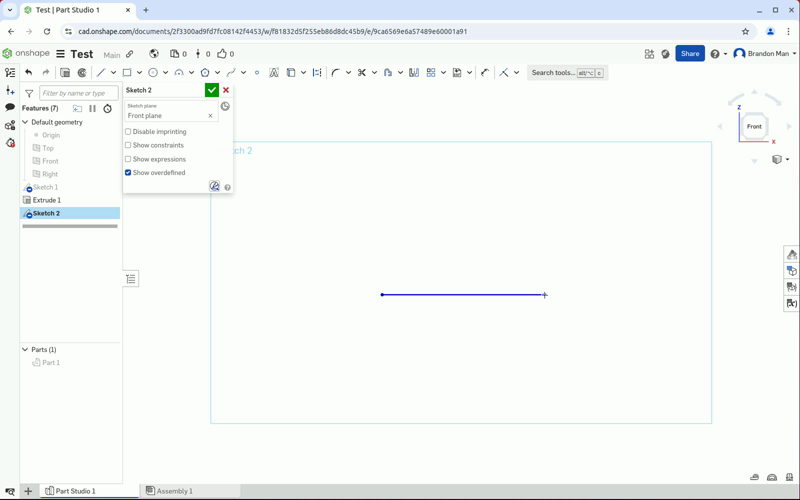
mouse_move(544, 294)
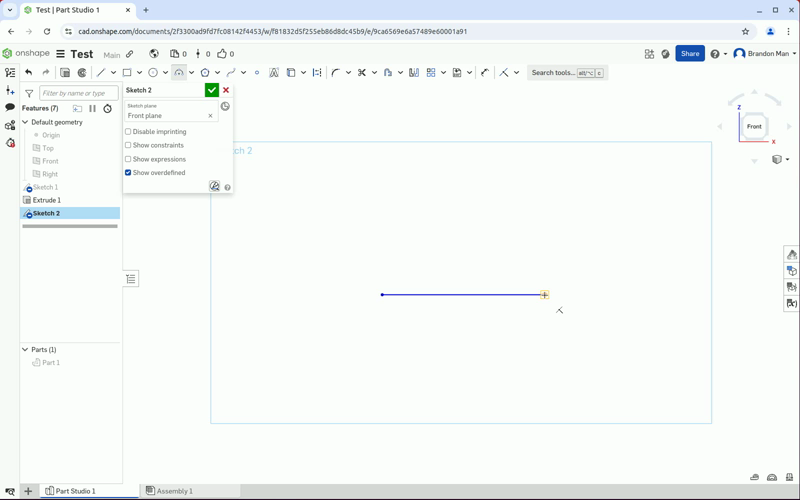
click(544, 294)
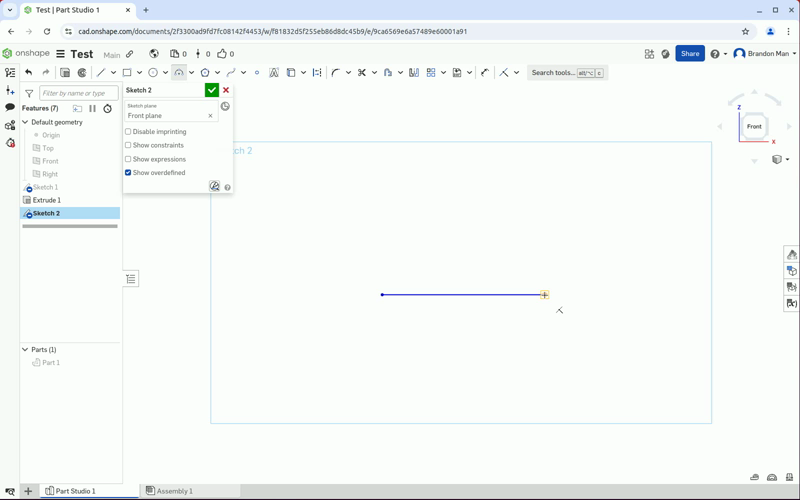
key_down(shift)
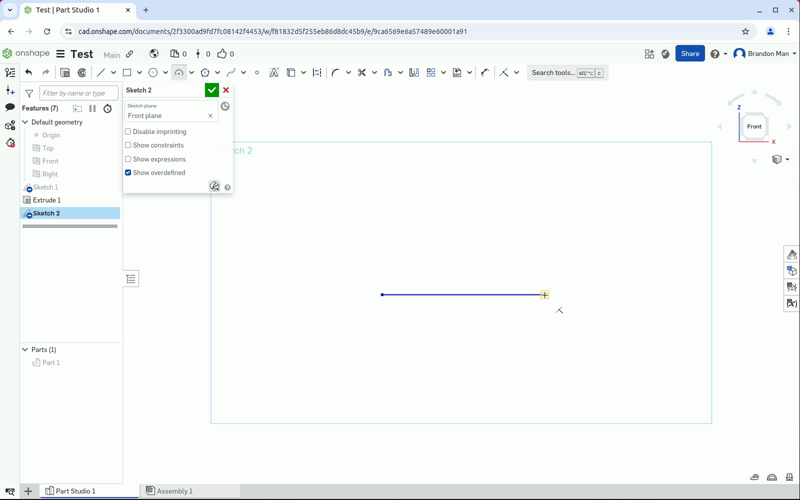
mouse_move(544, 272)
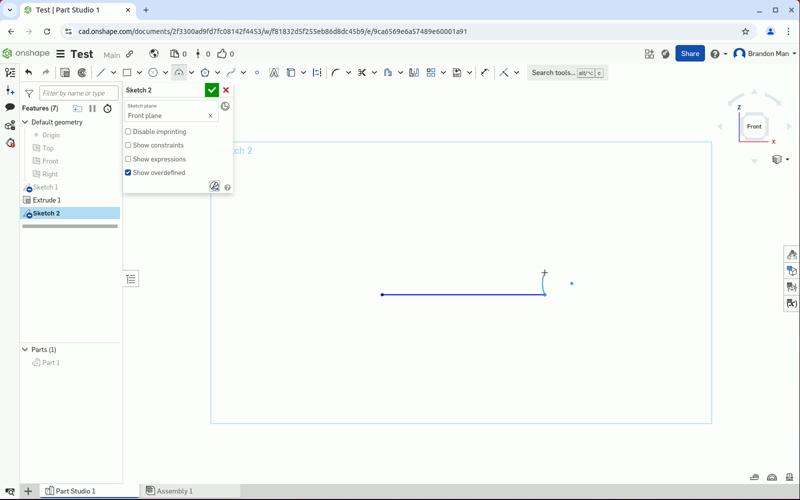
click(544, 272)
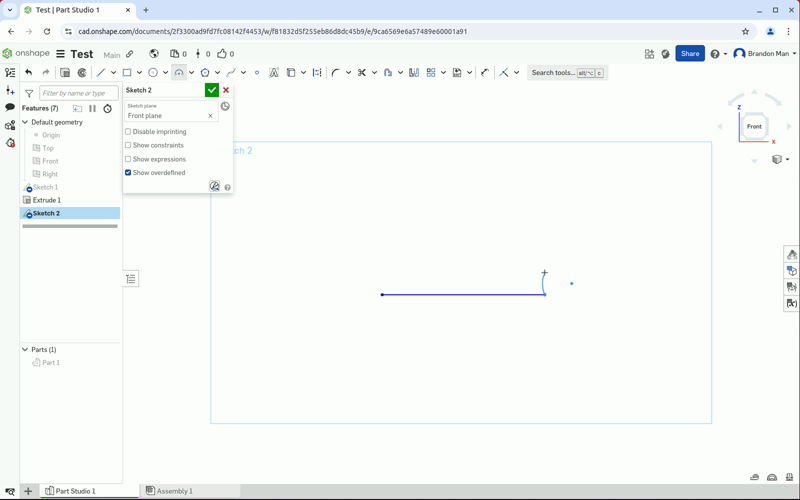
mouse_move(539, 283)
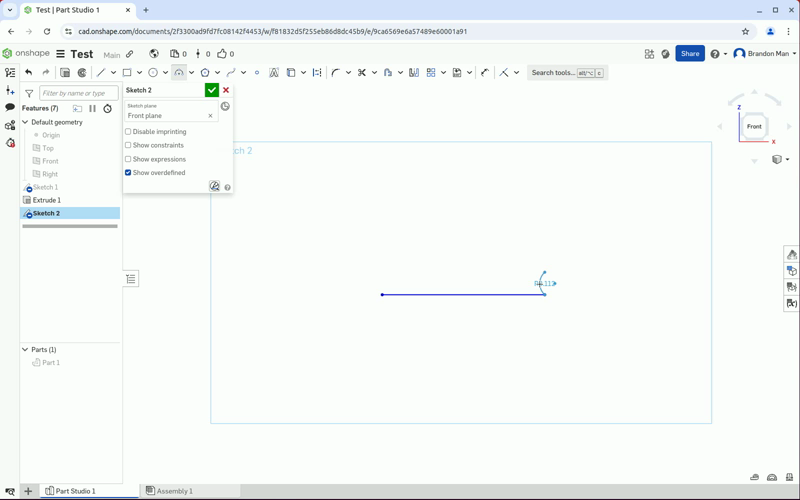
click(539, 283)
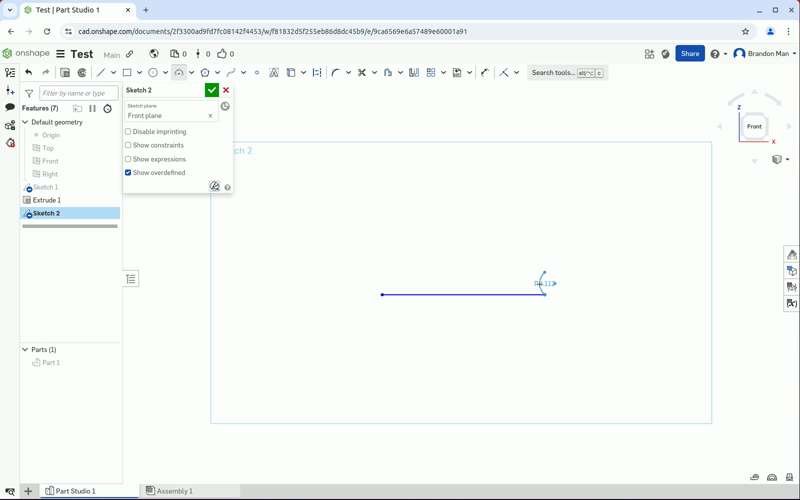
key_up(shift)
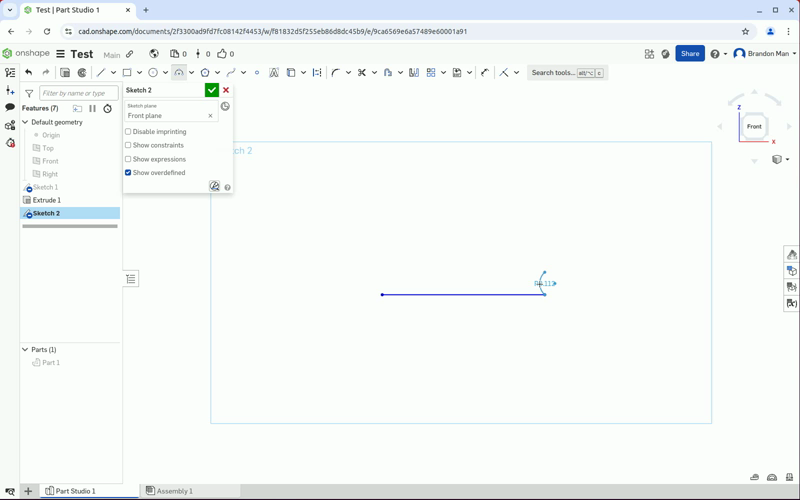
key(esc)
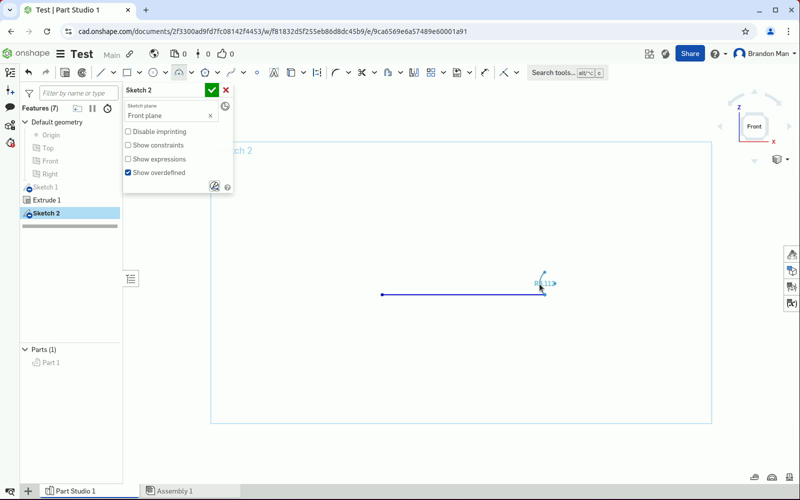
key(l)
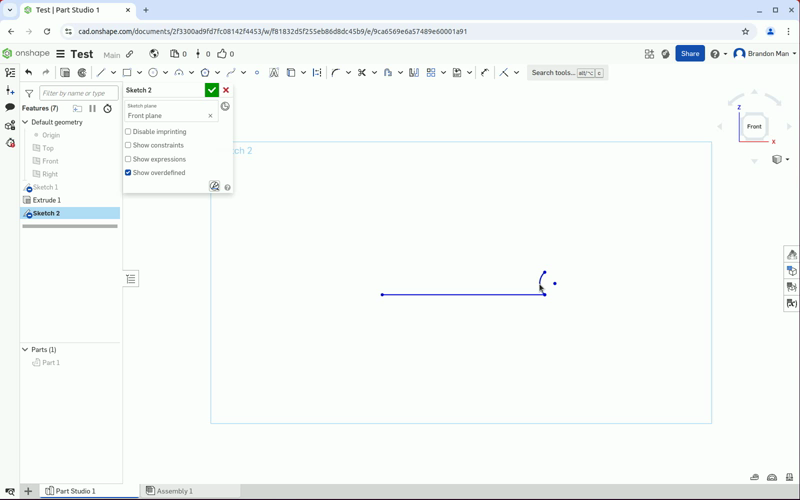
mouse_move(544, 272)
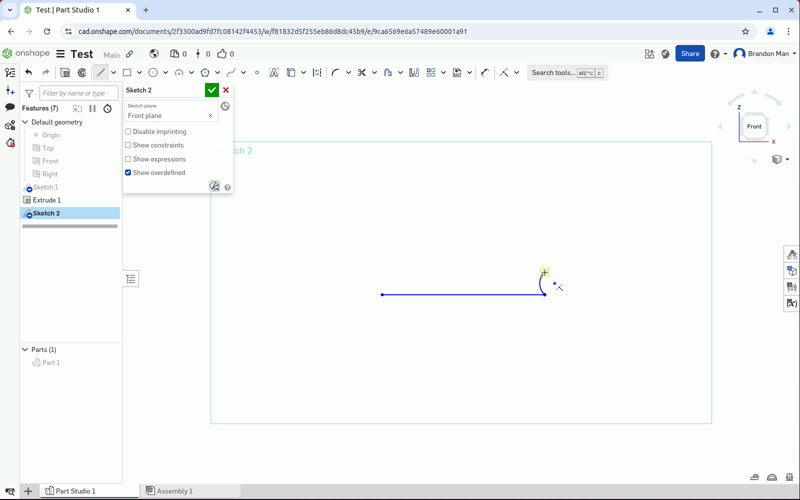
click(544, 272)
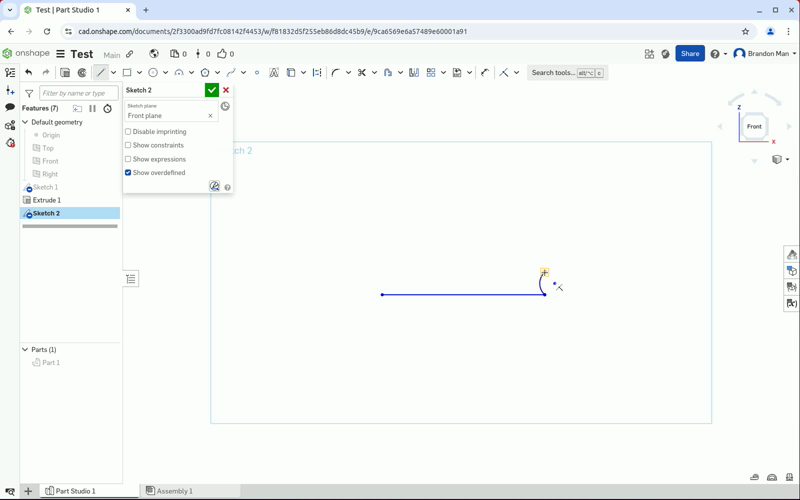
key_down(shift)
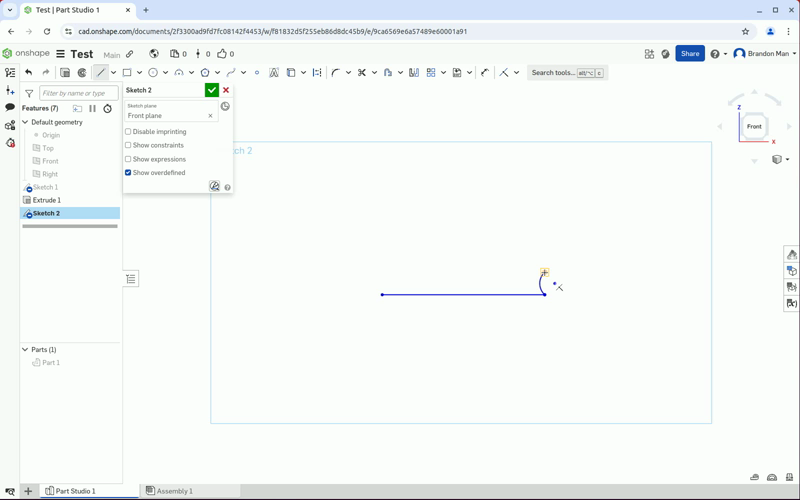
mouse_move(382, 272)
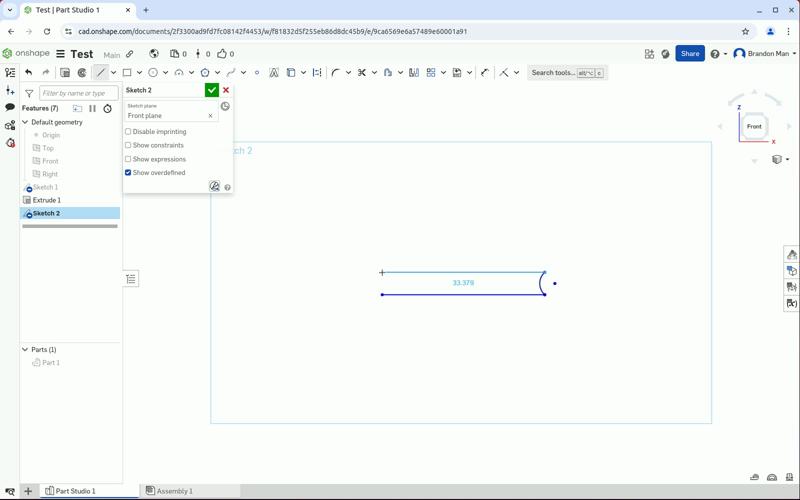
click(382, 272)
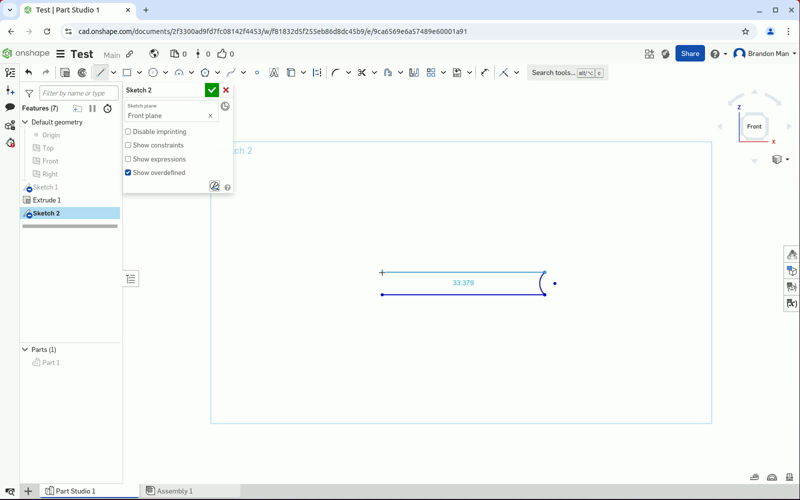
key_up(shift)
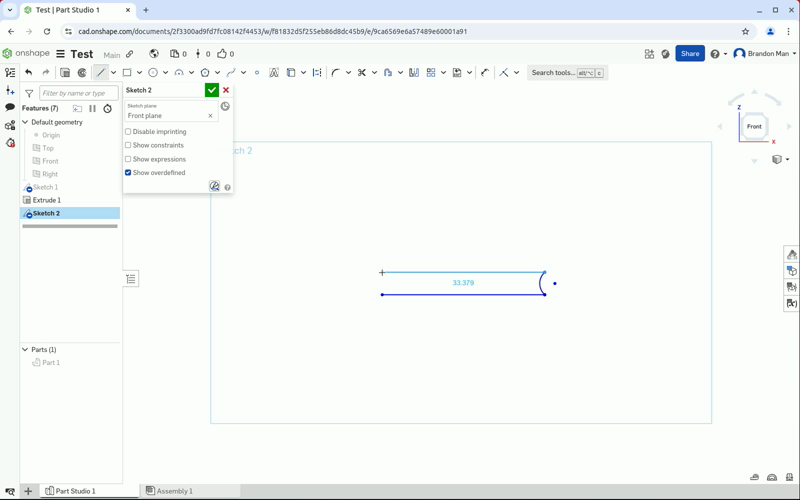
key(esc)
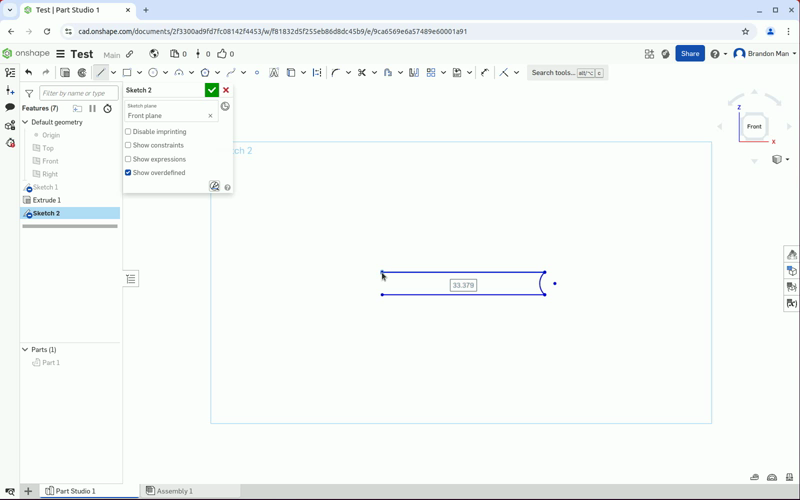
key(a)
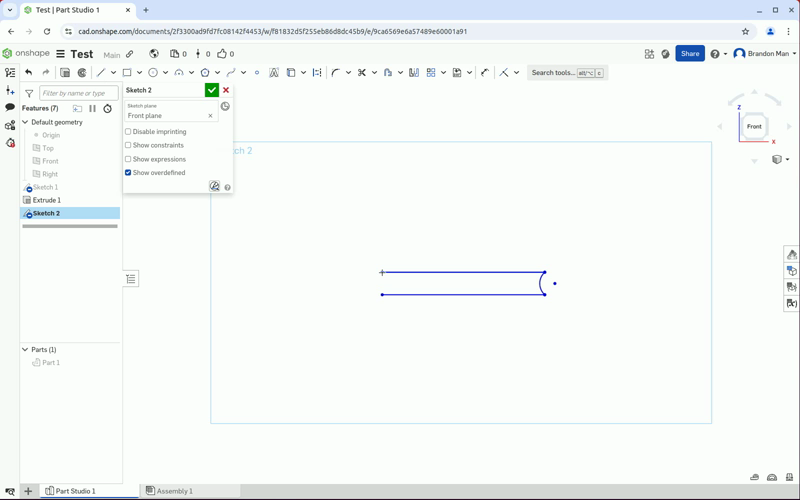
mouse_move(382, 272)
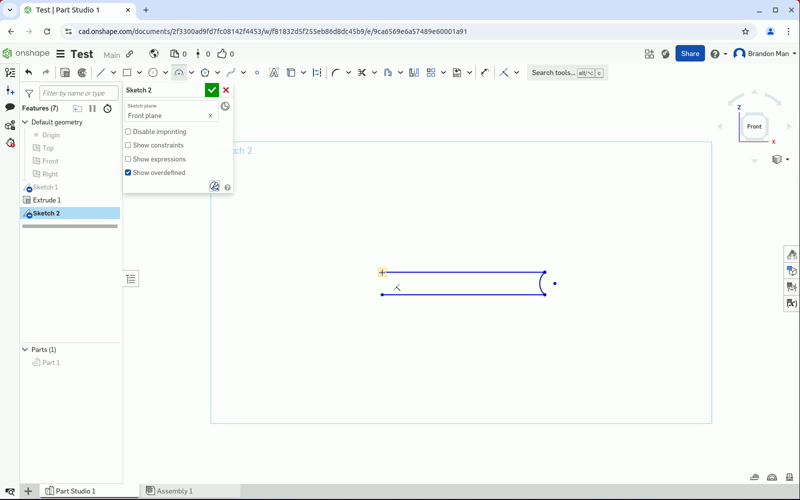
click(382, 272)
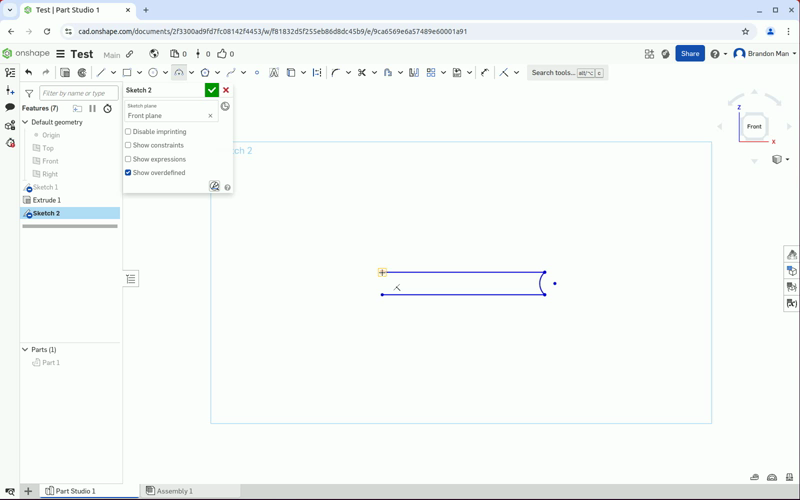
mouse_move(382, 294)
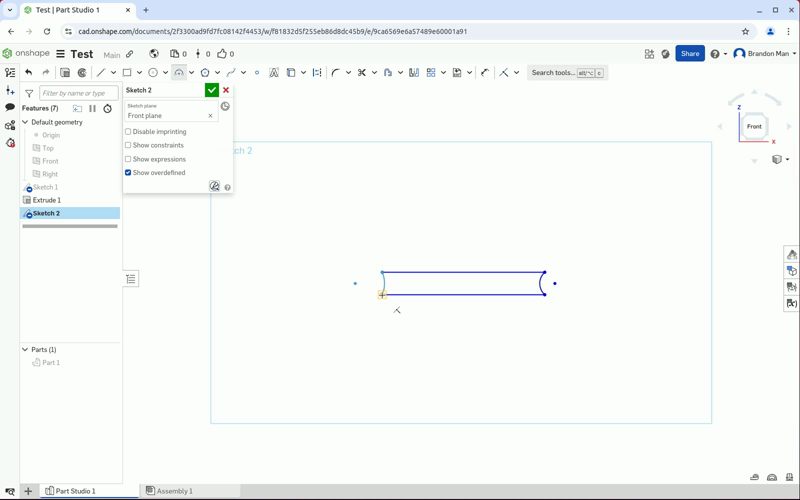
click(382, 294)
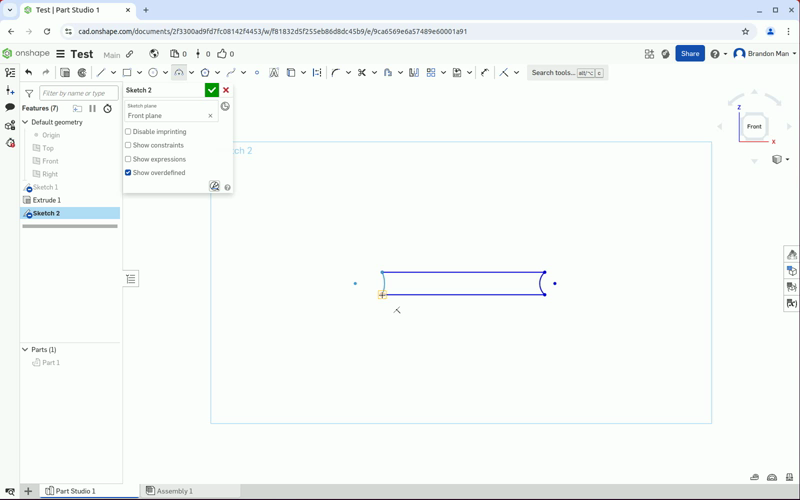
key_down(shift)
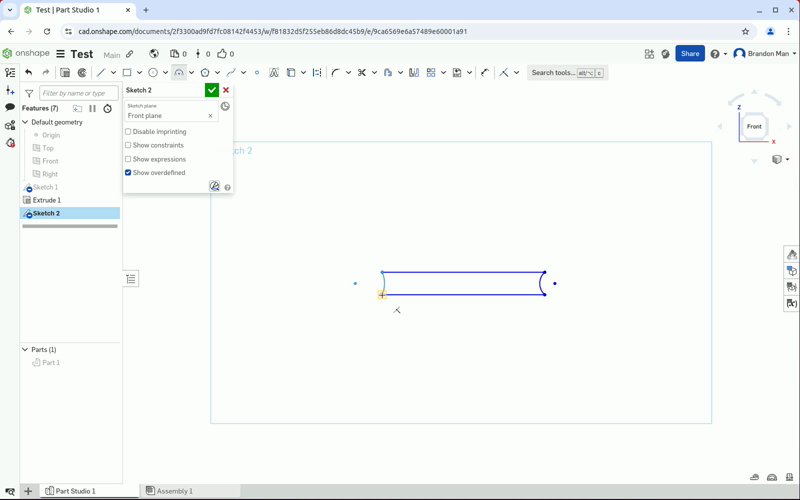
mouse_move(348, 283)
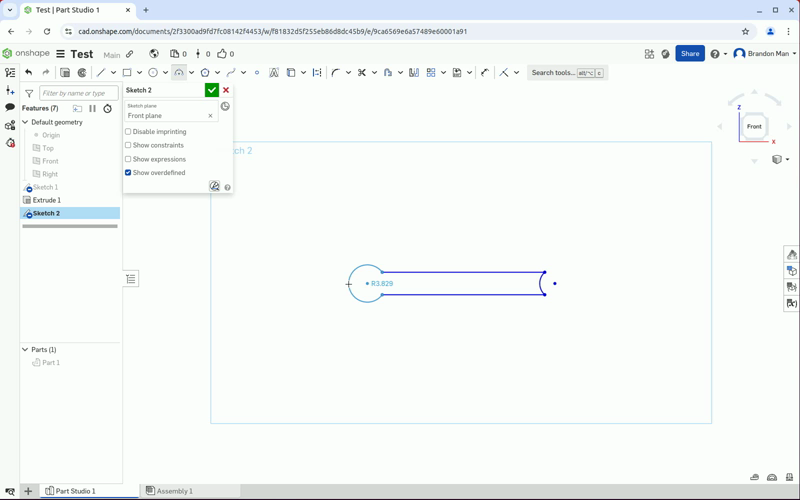
click(348, 283)
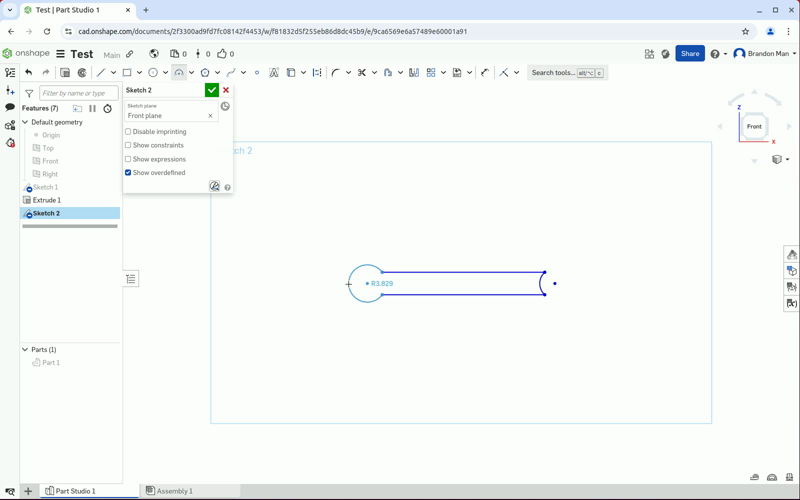
key_up(shift)
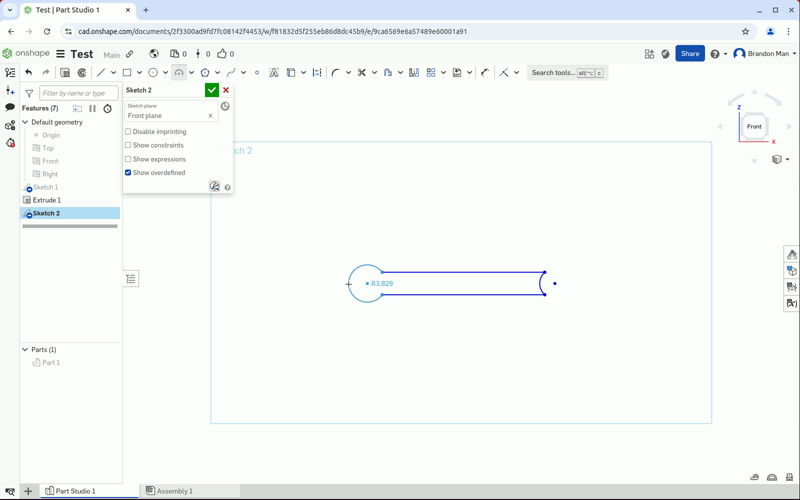
key(esc)
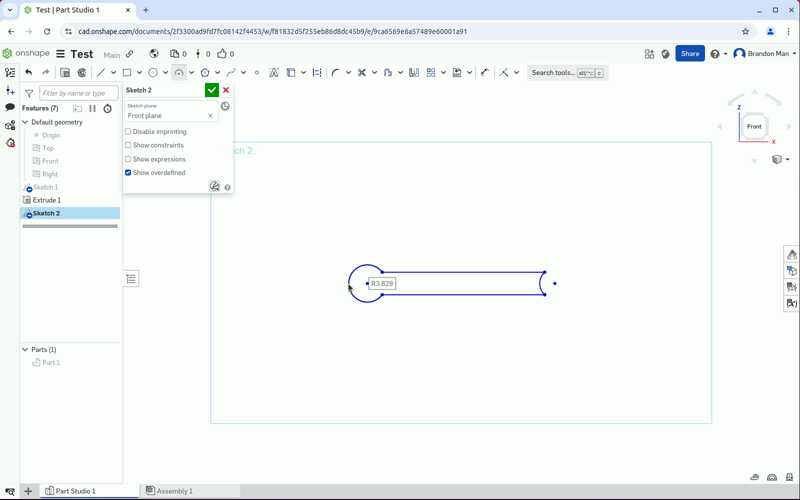
key(c)
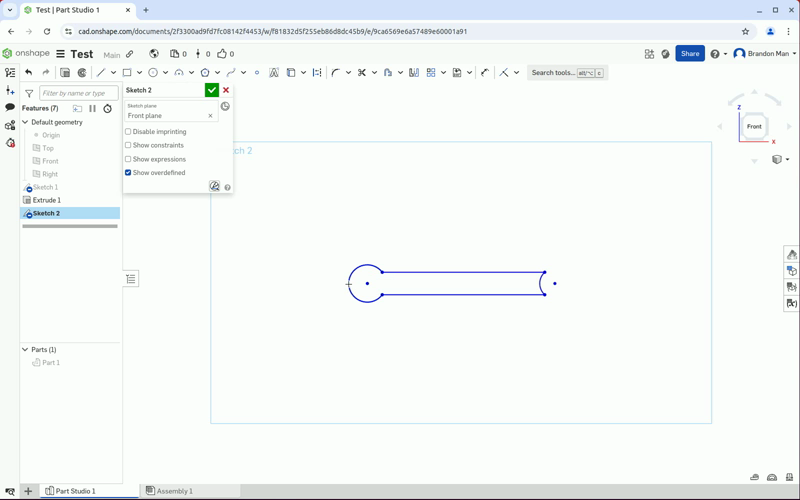
key_down(shift)
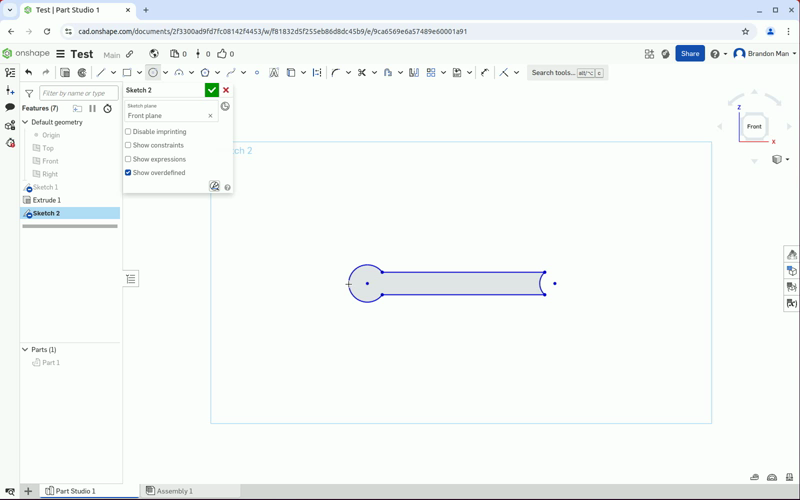
mouse_move(366, 282)
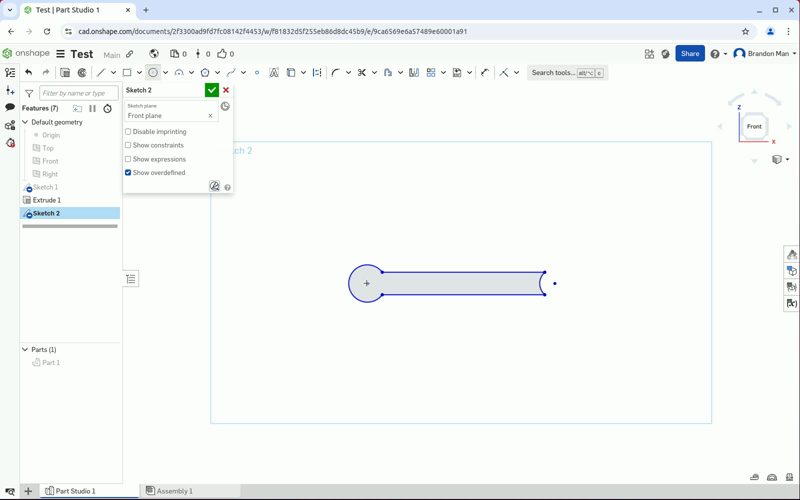
scroll(6)
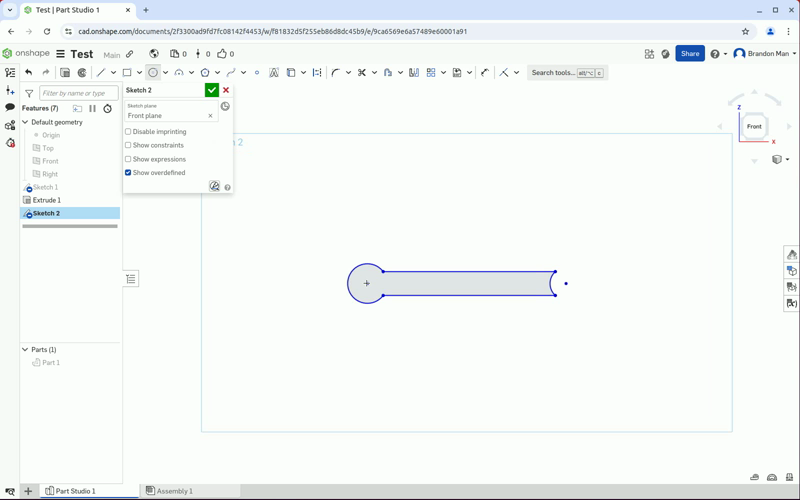
scroll(6)
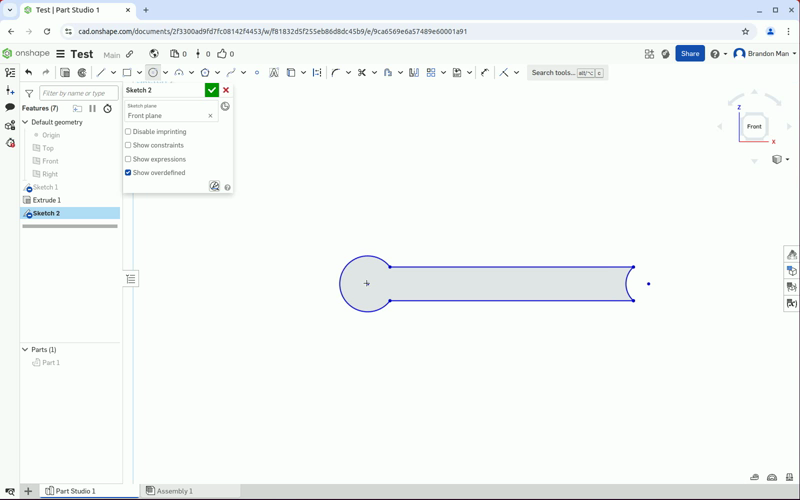
scroll(6)
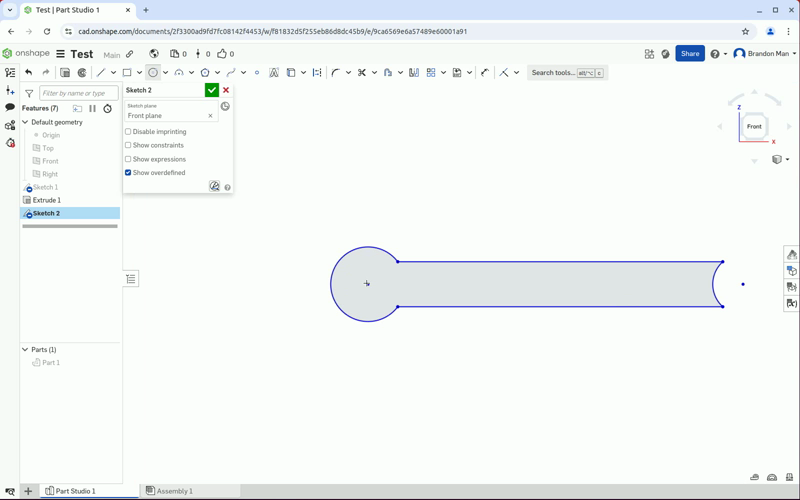
scroll(6)
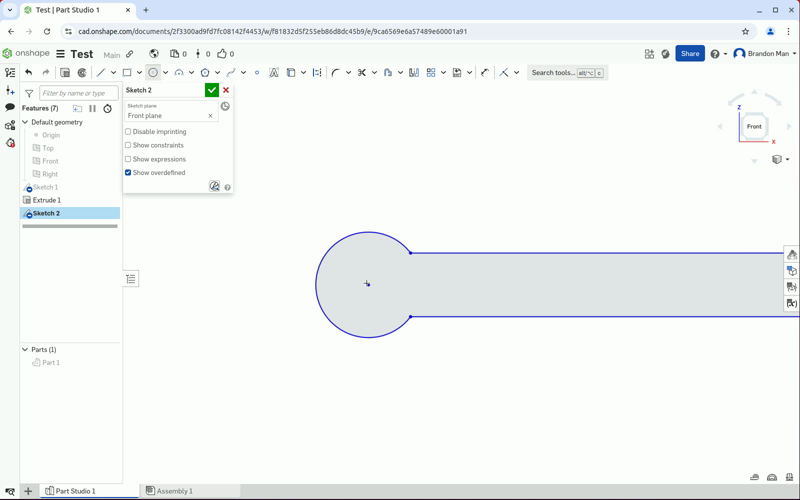
scroll(6)
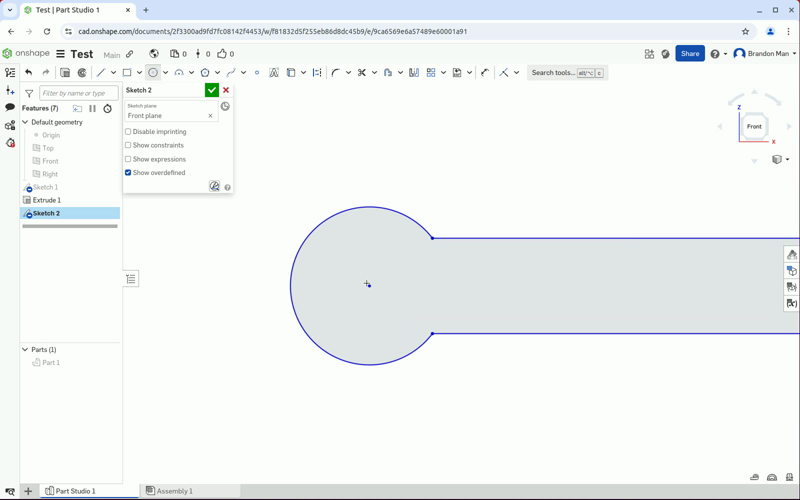
scroll(6)
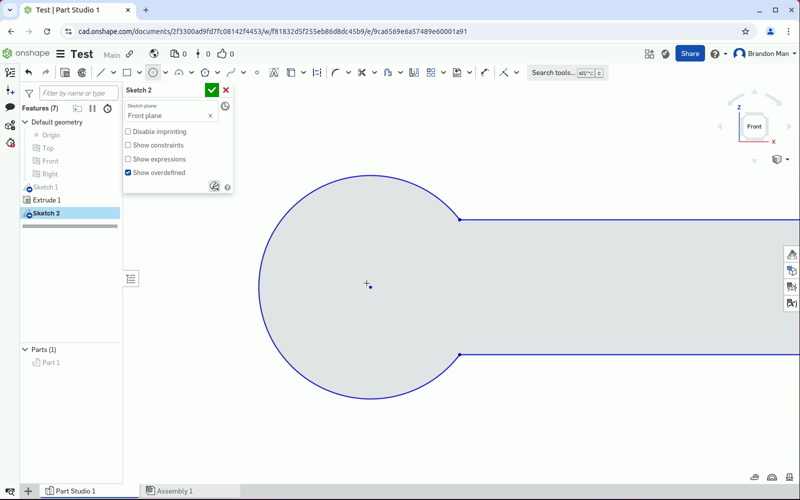
scroll(6)
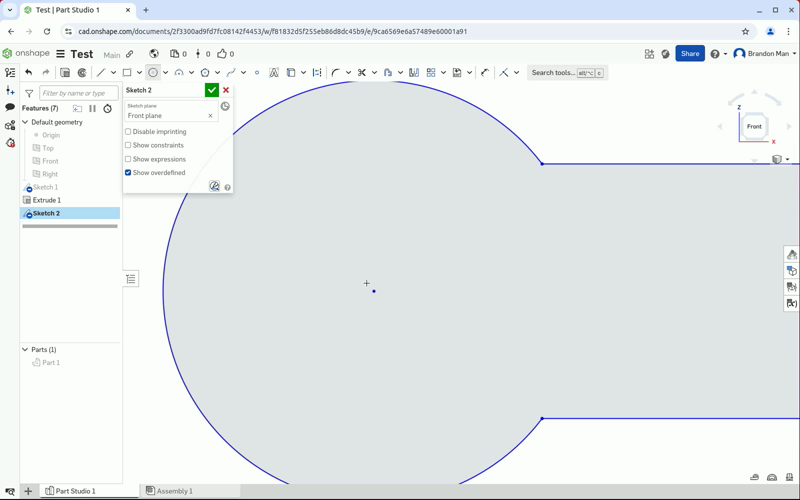
click(366, 282)
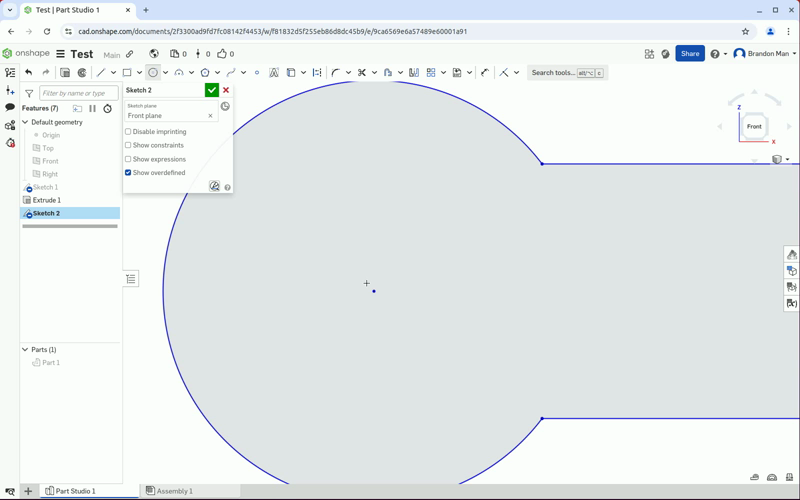
scroll(-6)
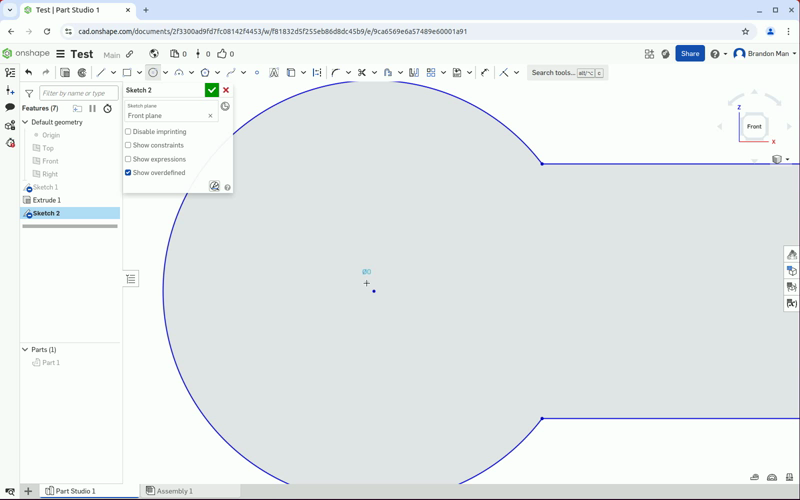
scroll(-6)
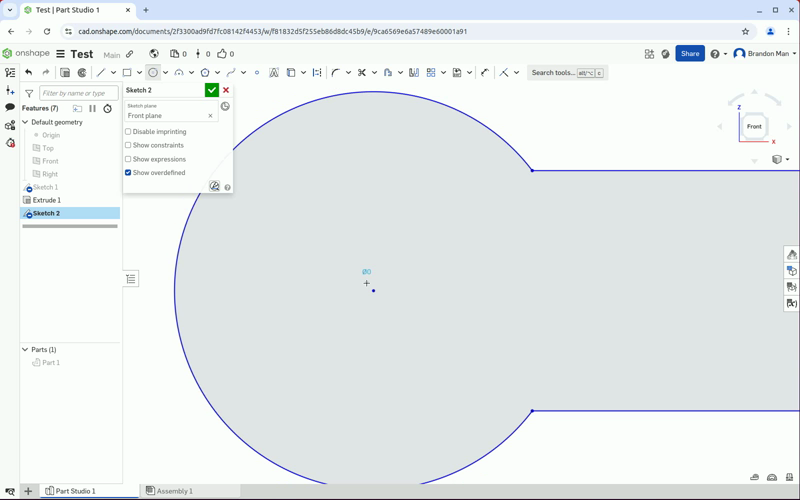
scroll(-6)
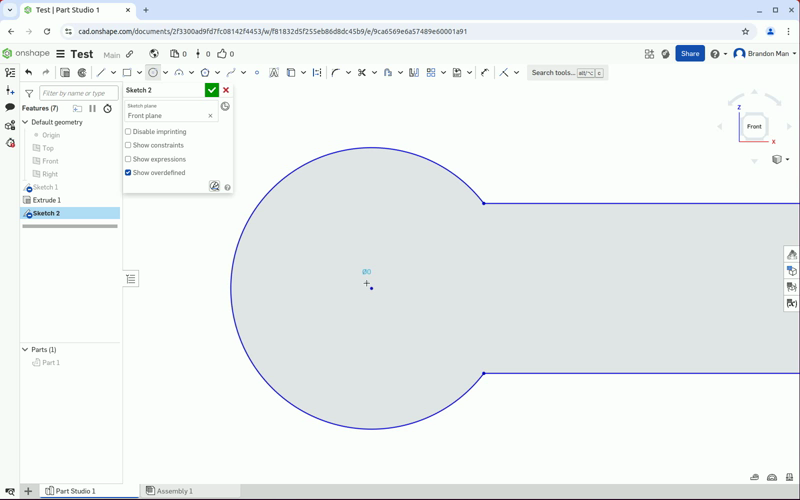
scroll(-6)
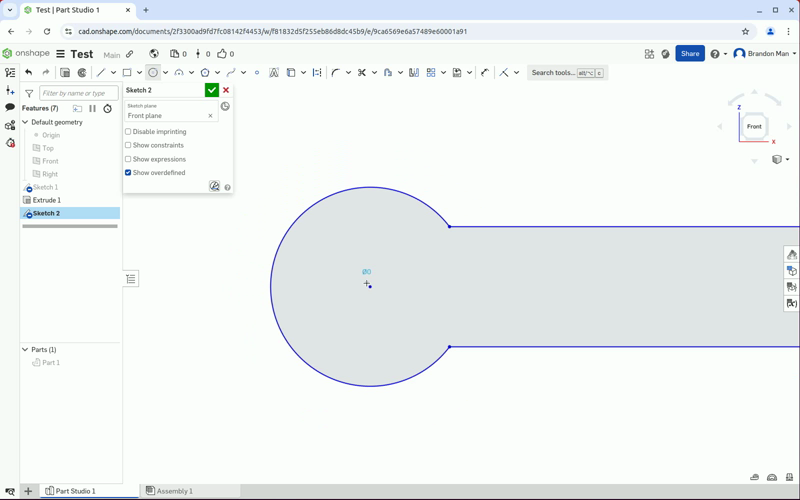
scroll(-6)
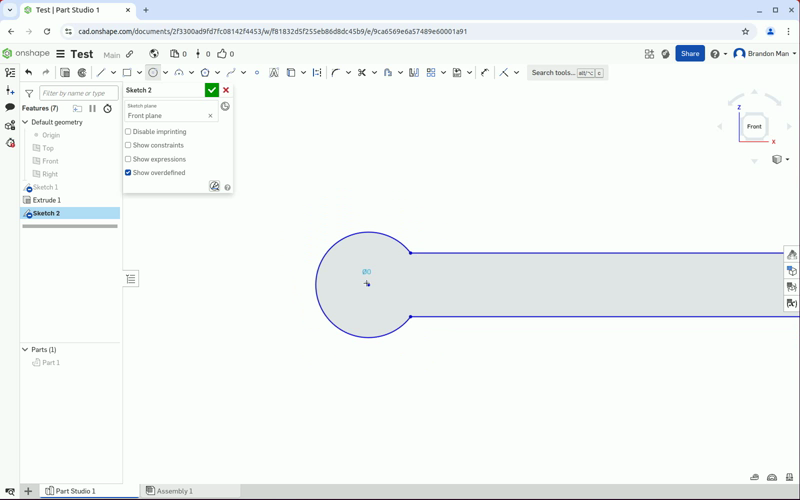
scroll(-6)
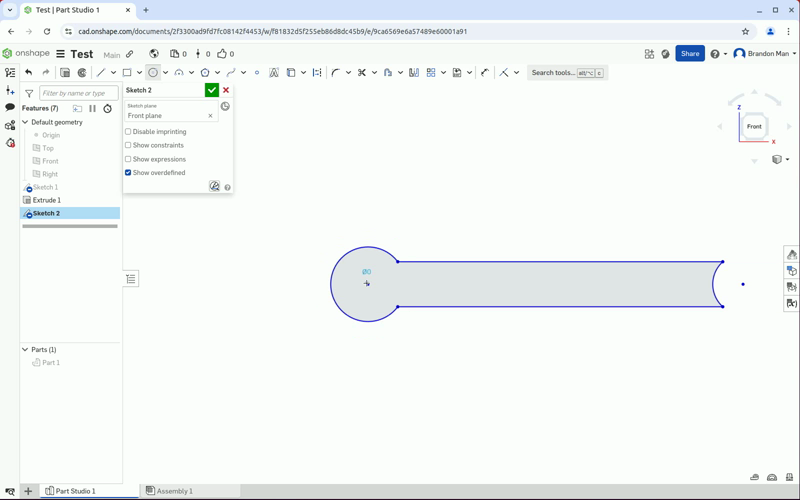
scroll(-6)
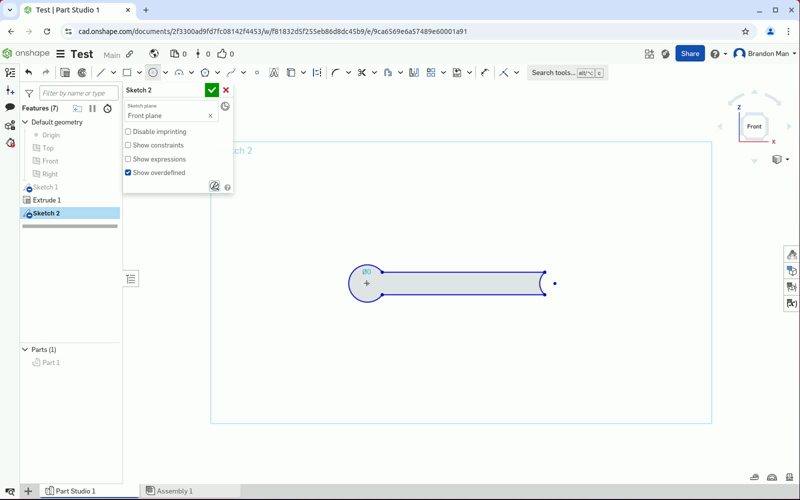
key_up(shift)
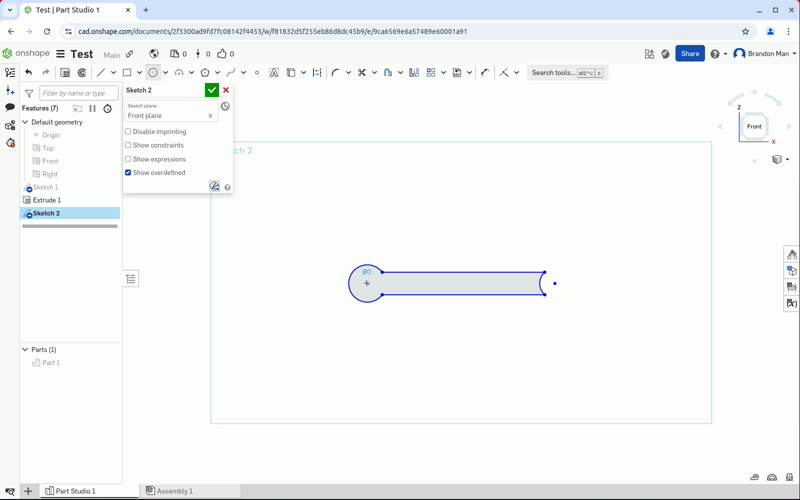
mouse_move(373, 282)
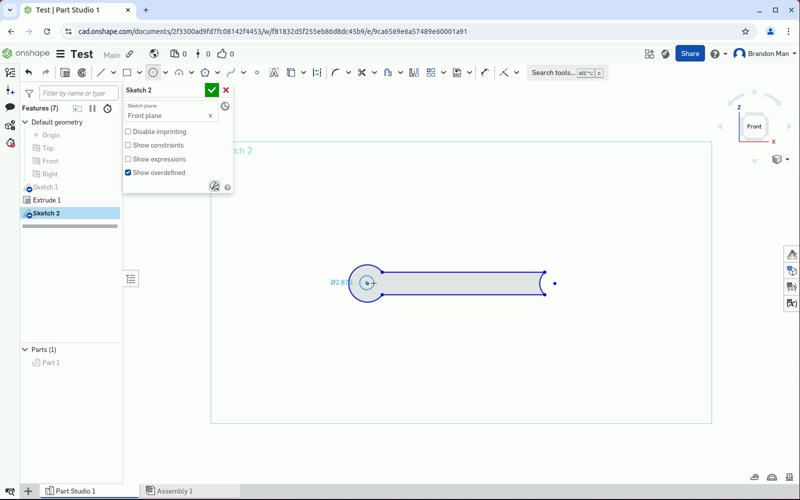
click(373, 282)
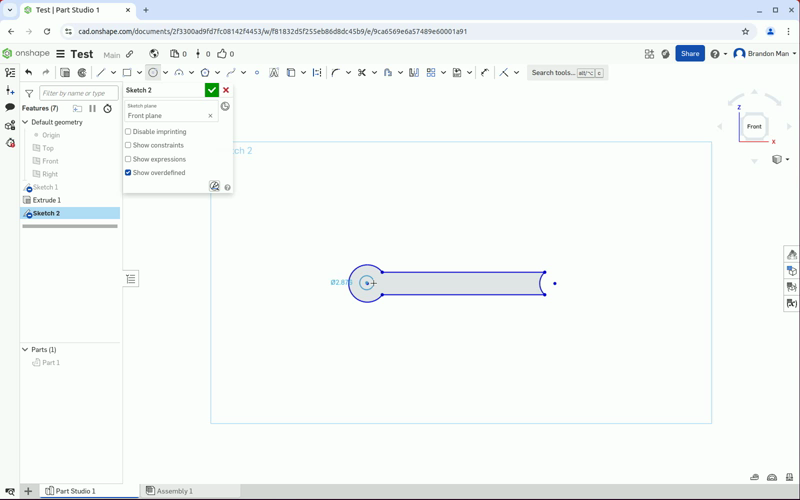
key(esc)
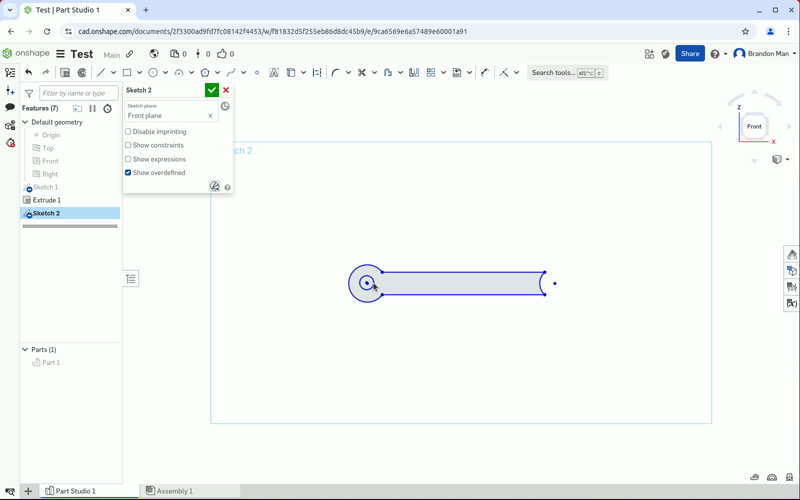
mouse_move(514, 280)
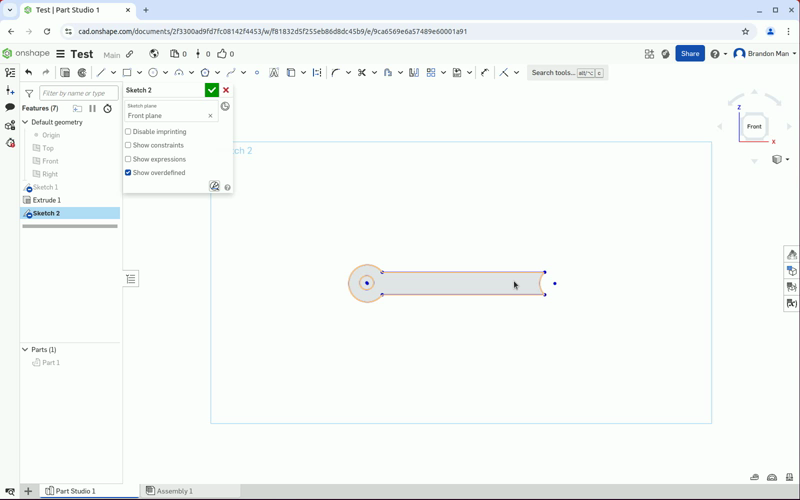
click(514, 280)
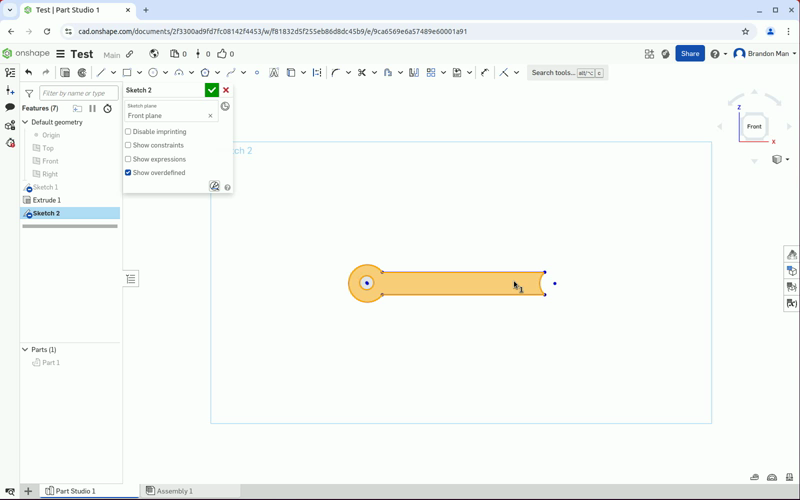
mouse_move(73, 352)
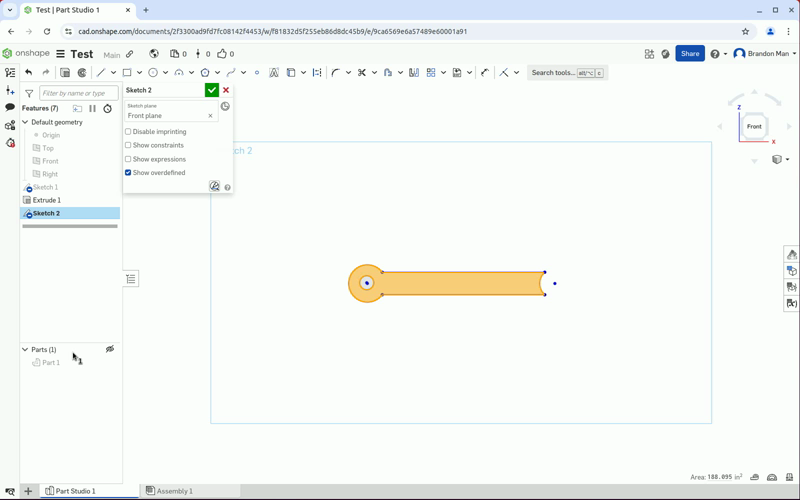
key(shift+y)
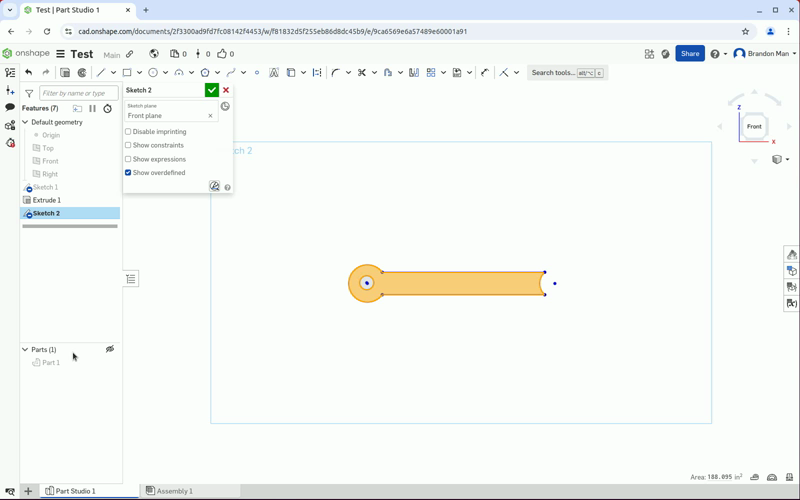
key(shift+e)
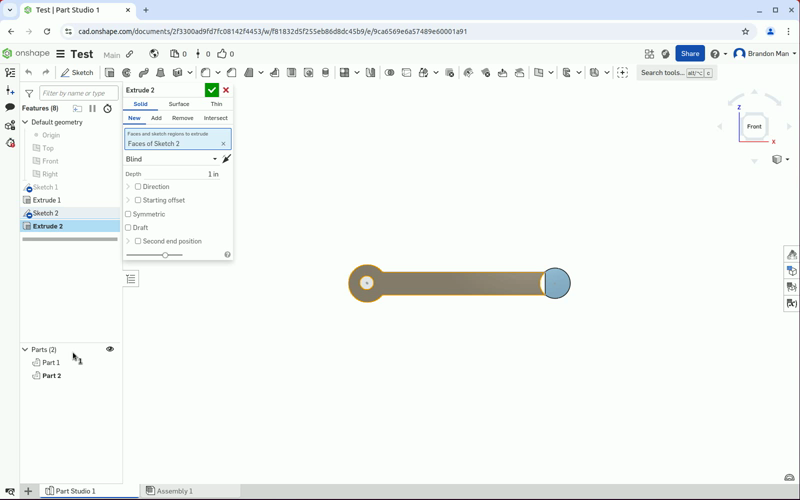
mouse_move(143, 106)
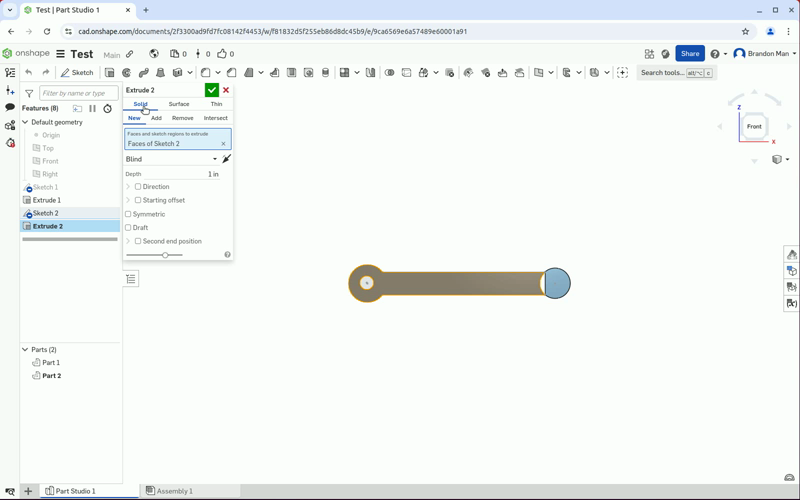
click(143, 106)
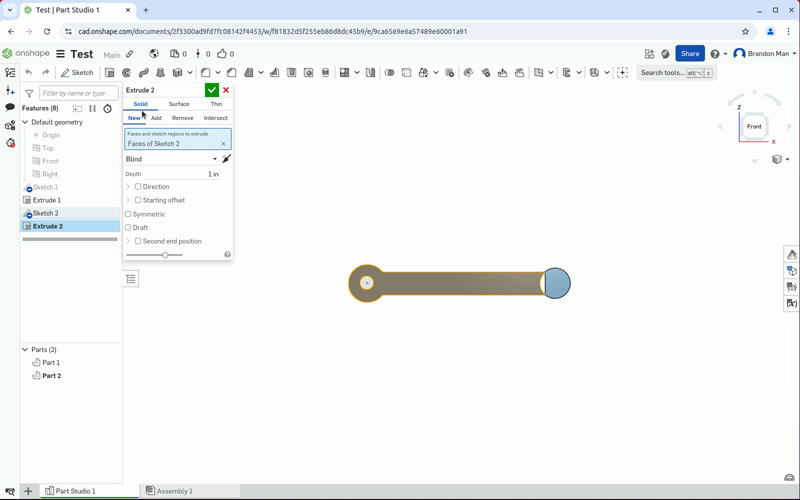
mouse_move(137, 120)
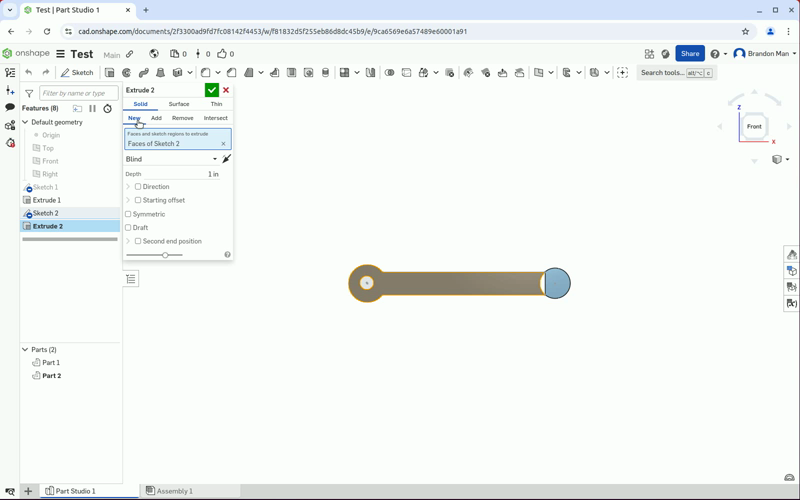
click(137, 120)
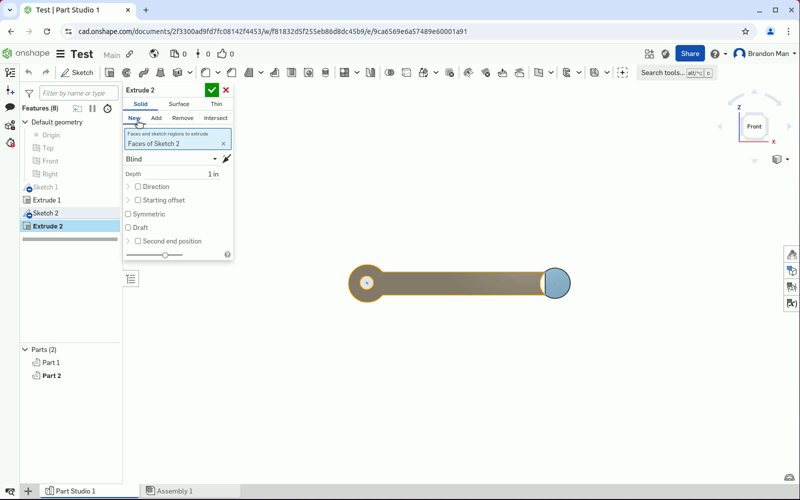
key(tab, 4)
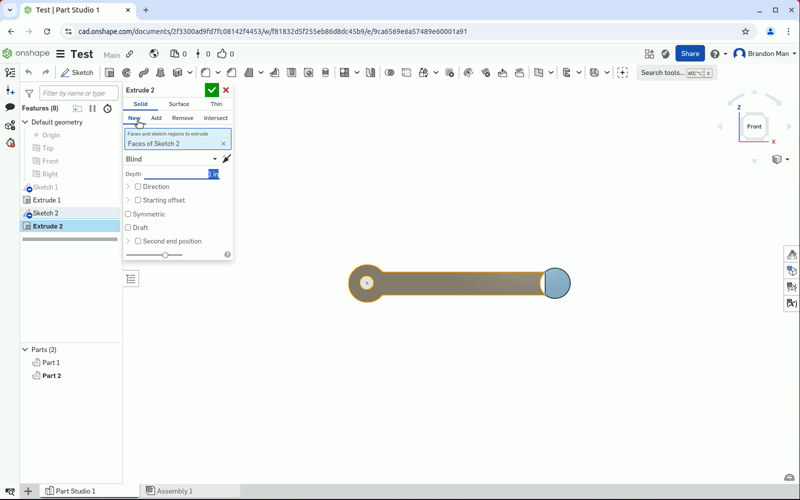
text(6.258)
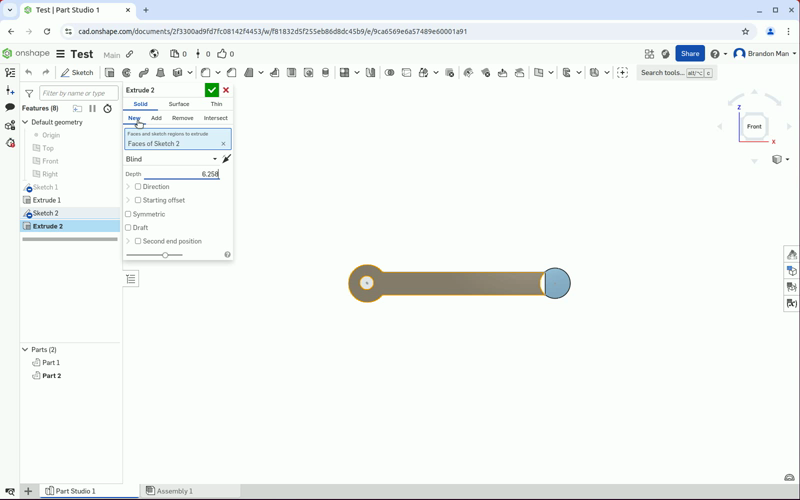
key(tab, 3)
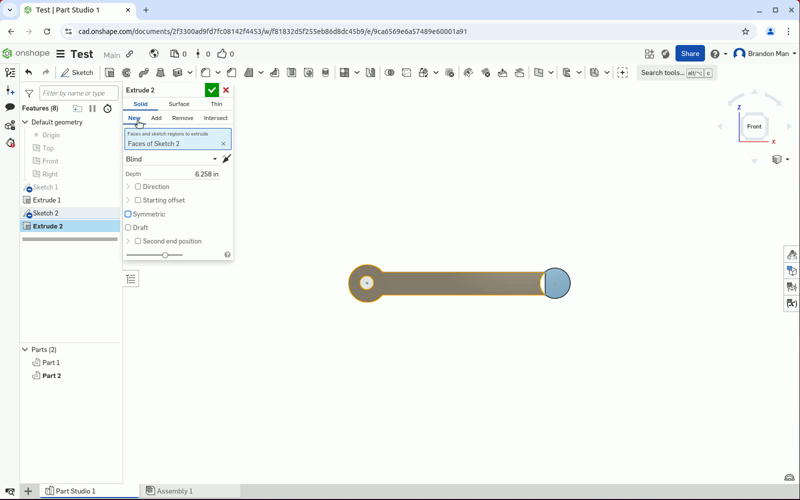
key(space)
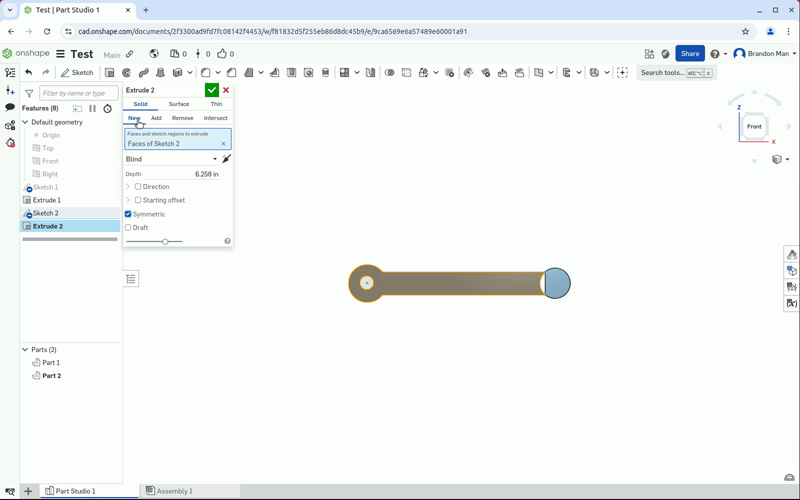
key(enter)
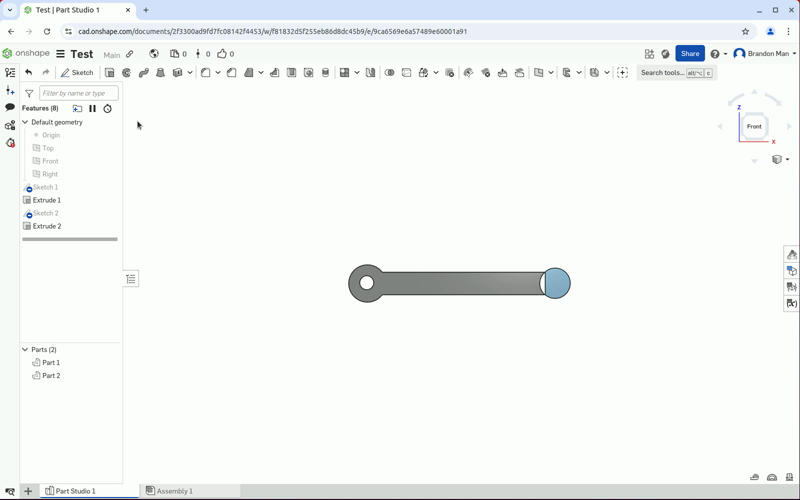
key(shift+h)
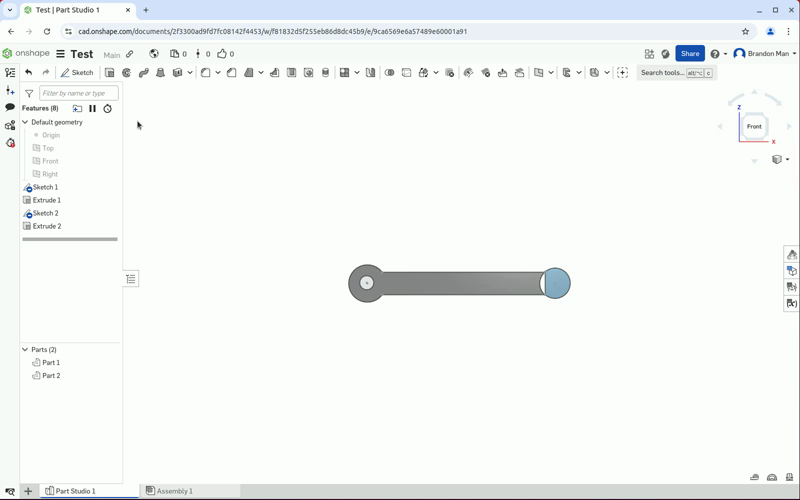
key(shift+h)
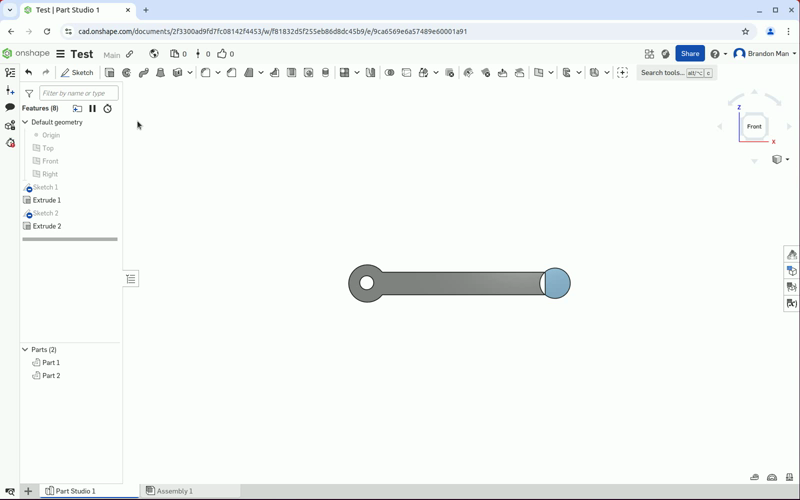
mouse_move(73, 189)
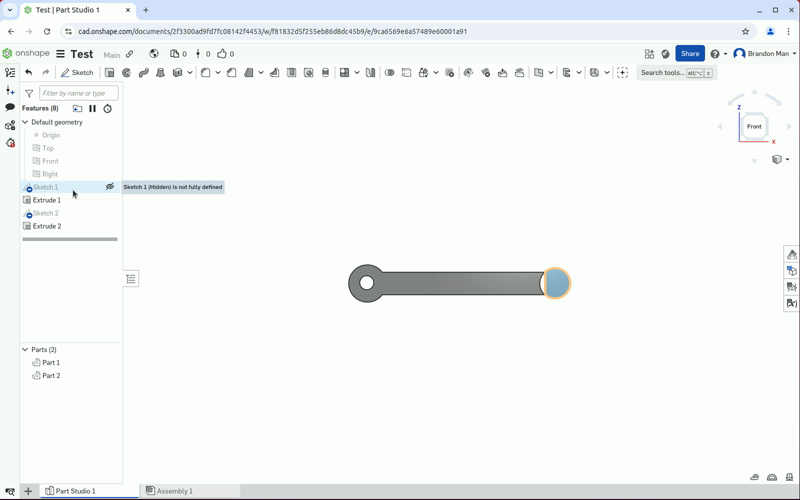
click(73, 189)
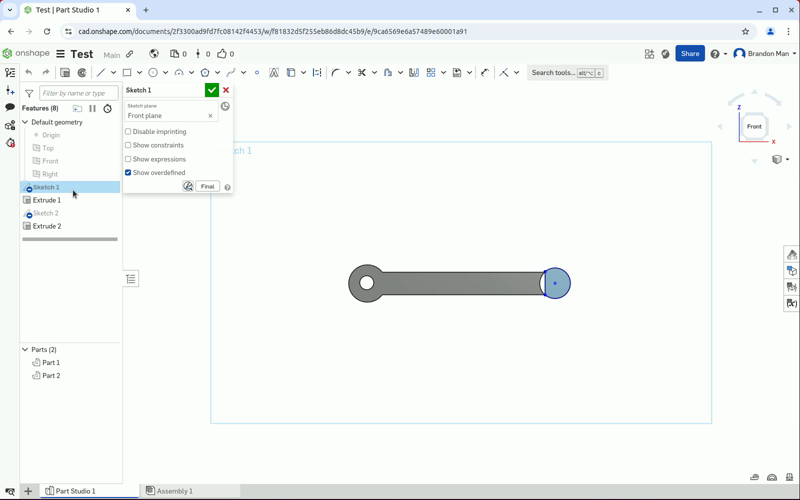
mouse_move(229, 92)
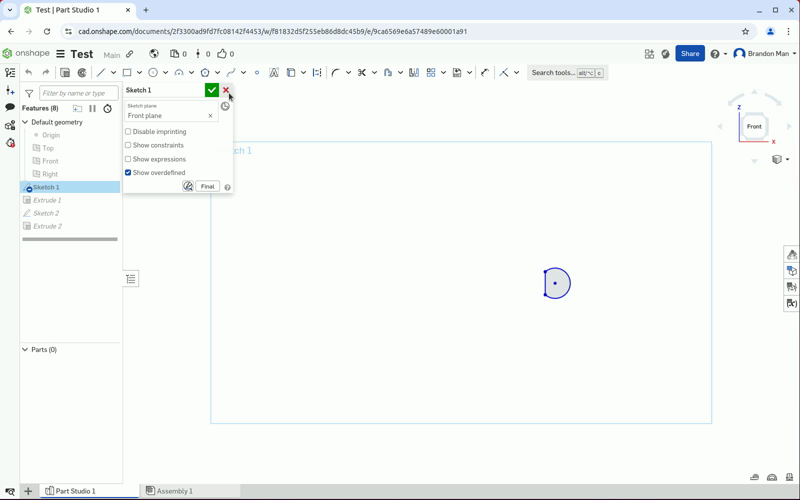
click(229, 92)
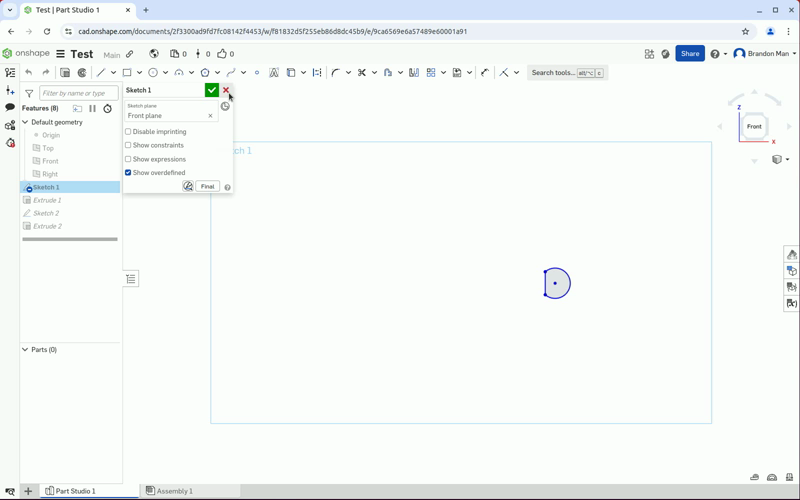
key(shift+s)
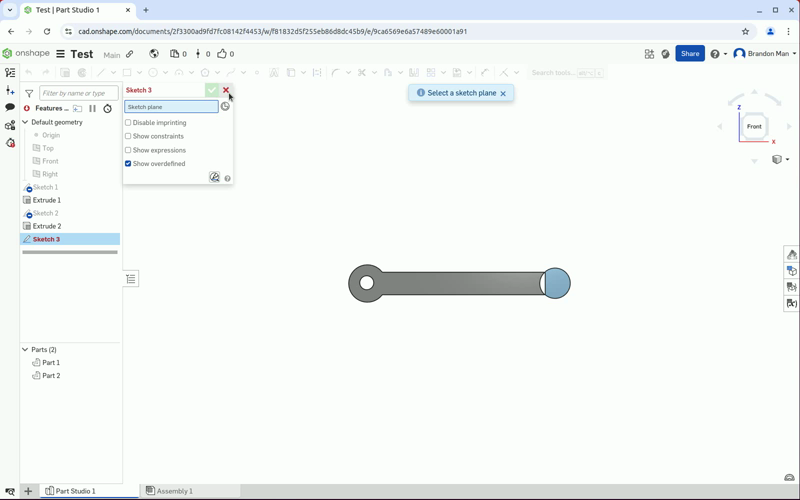
mouse_move(73, 163)
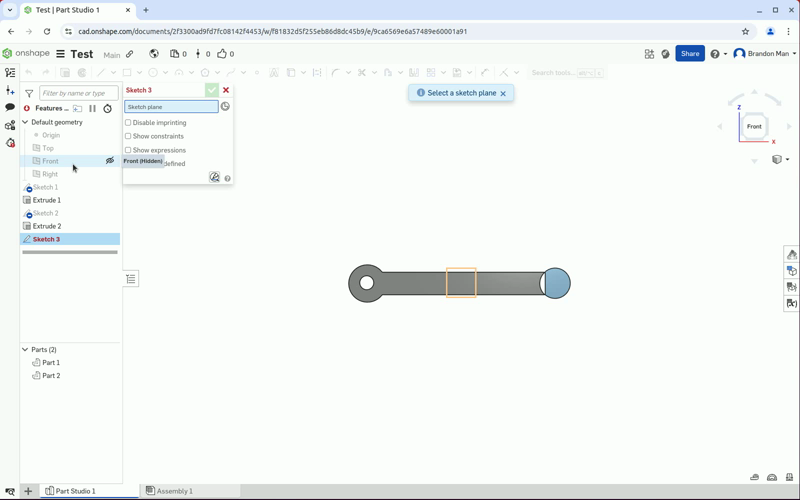
click(73, 163)
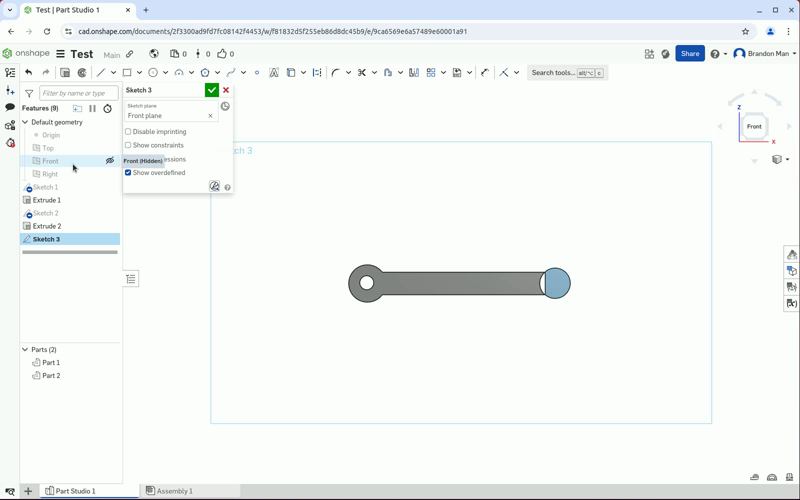
mouse_move(73, 352)
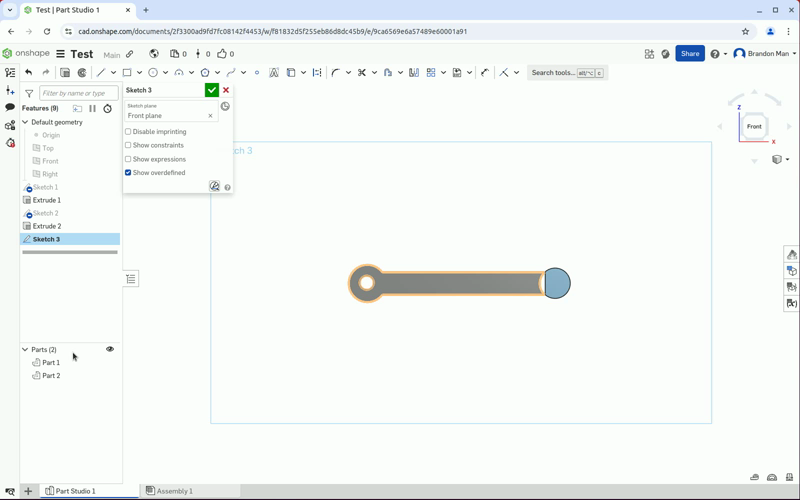
key(y)
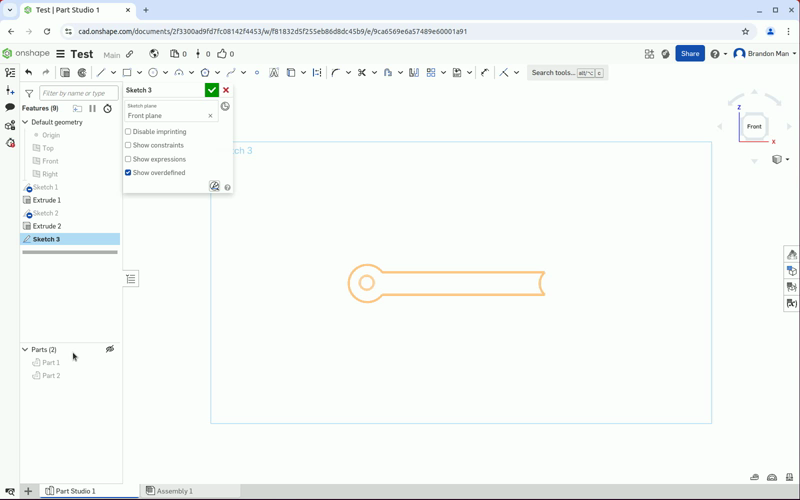
key(l)
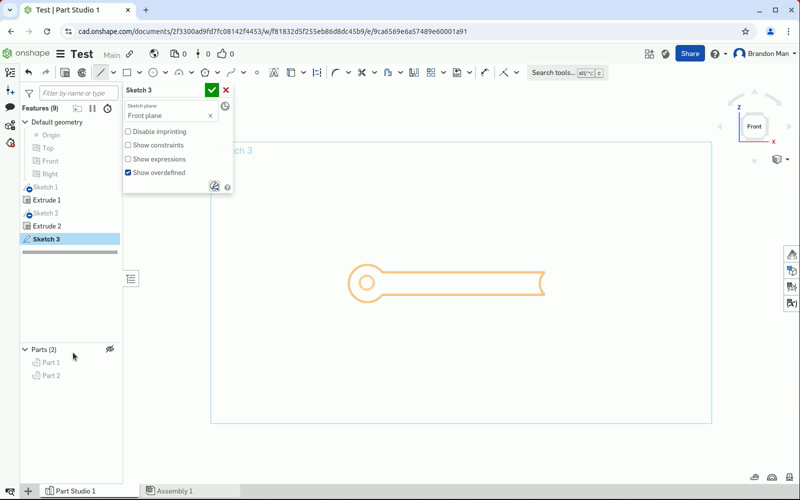
key_down(shift)
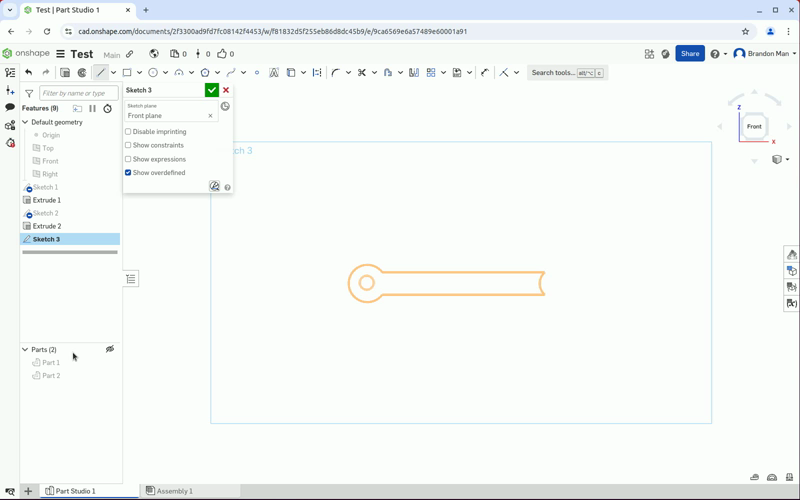
mouse_move(545, 294)
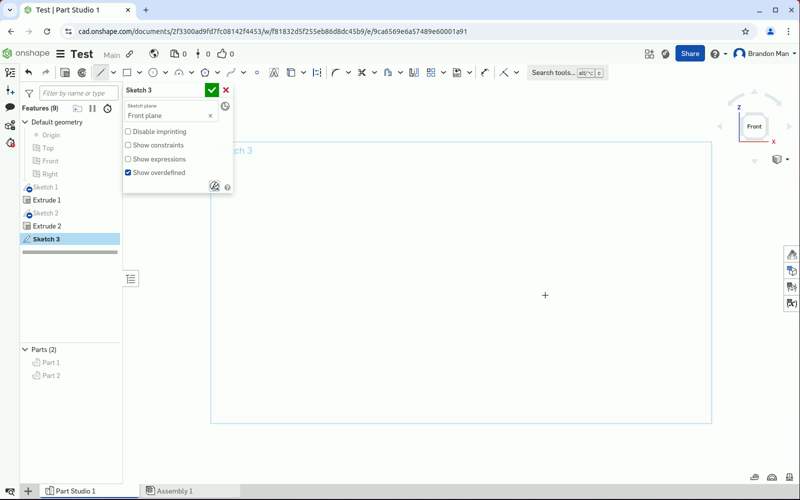
click(545, 294)
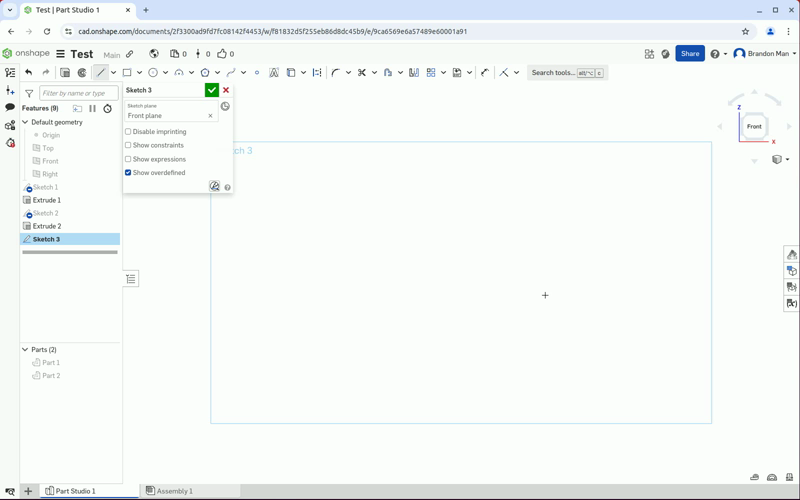
key_up(shift)
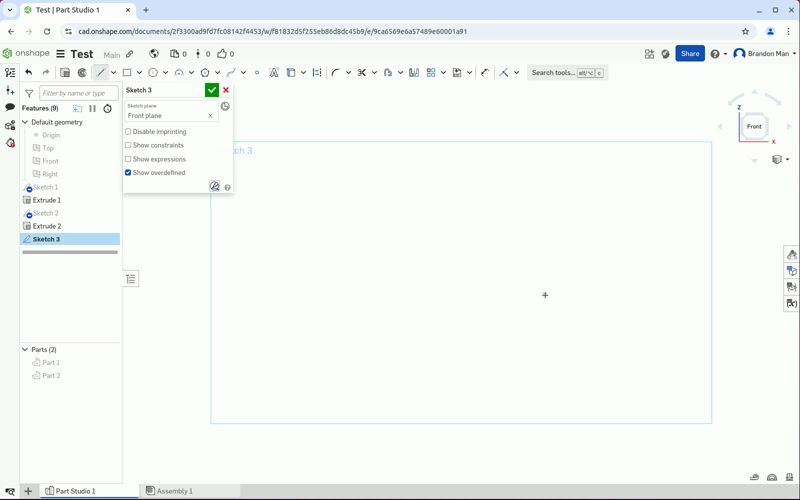
key_down(shift)
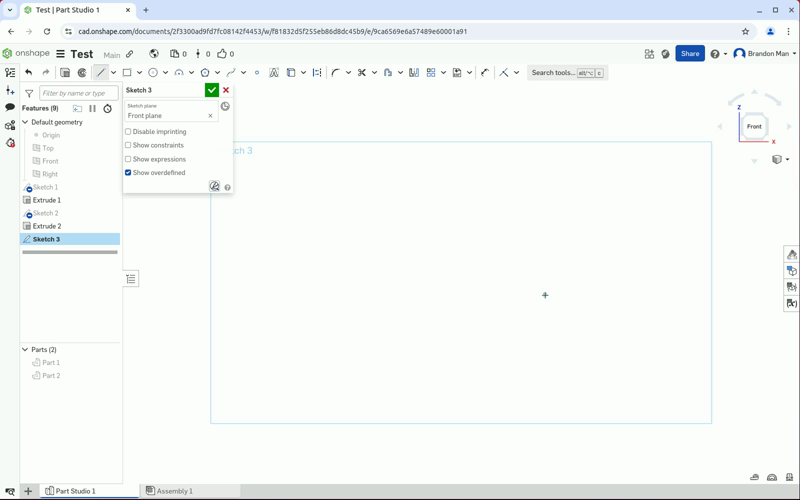
mouse_move(575, 294)
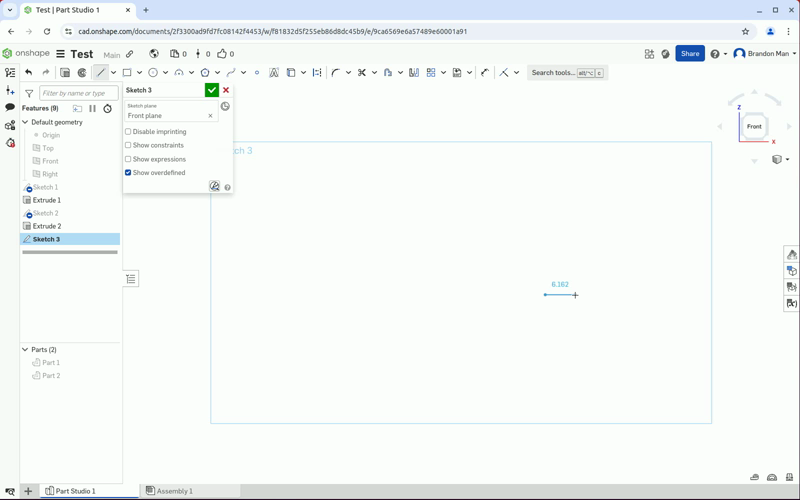
mouse_move(545, 271)
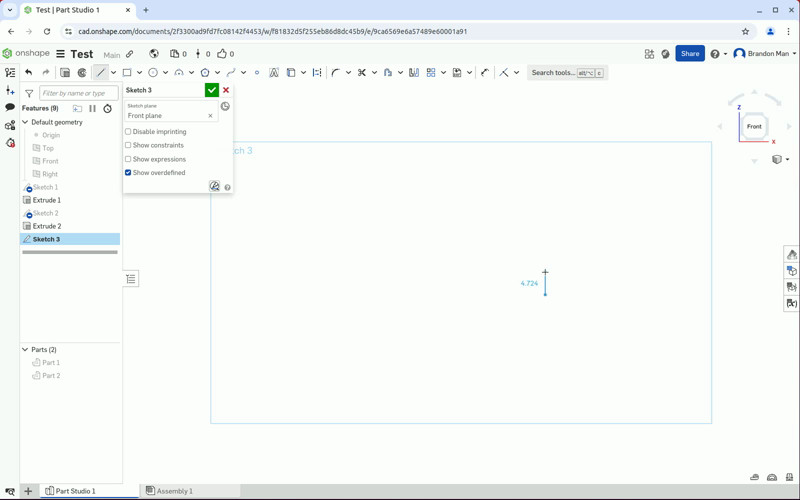
click(545, 271)
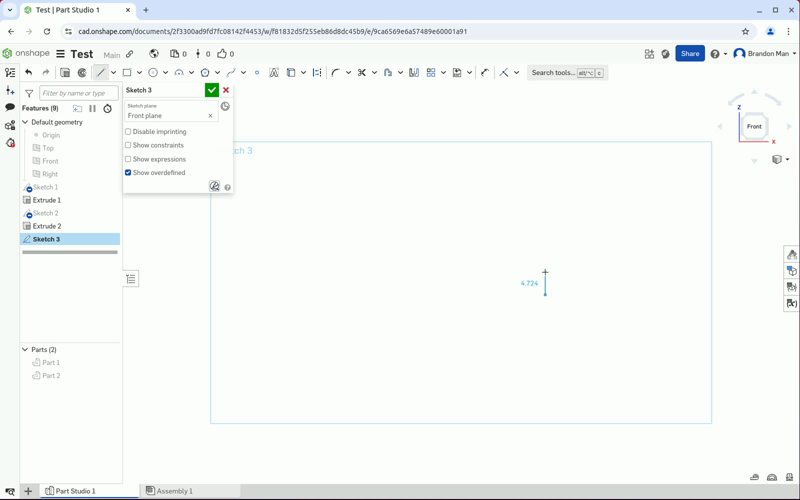
key_up(shift)
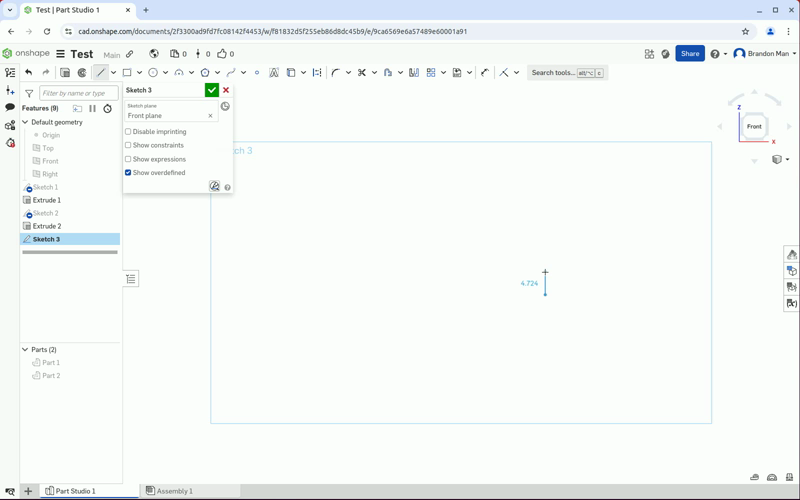
key(esc)
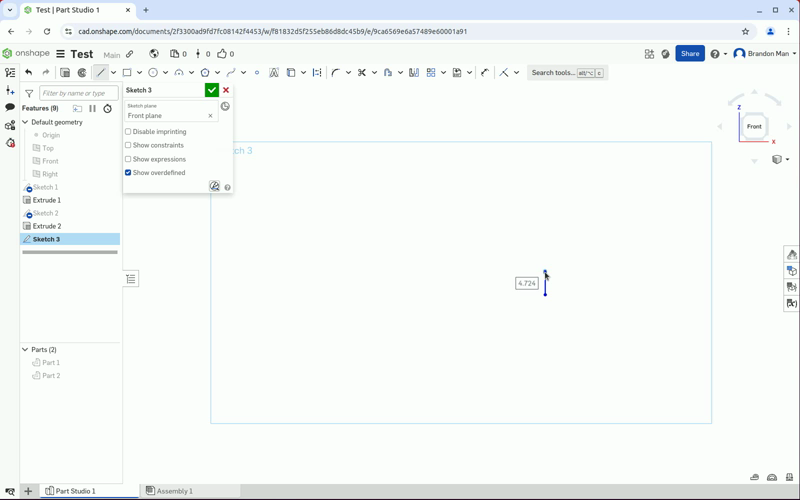
key(a)
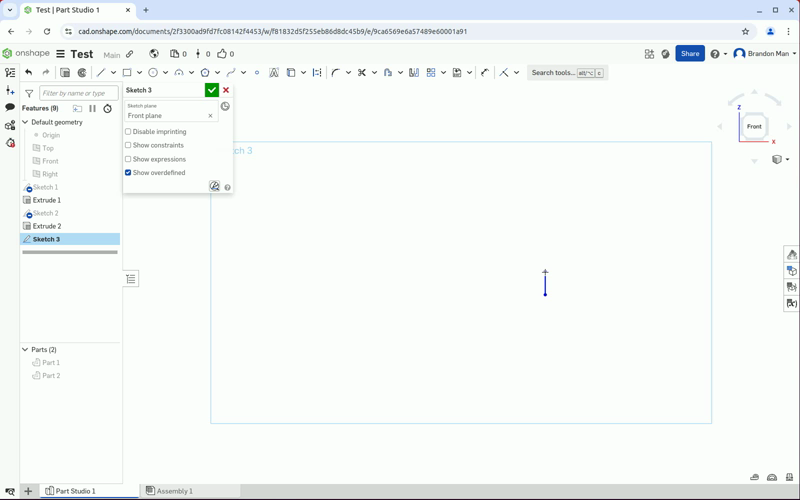
mouse_move(545, 271)
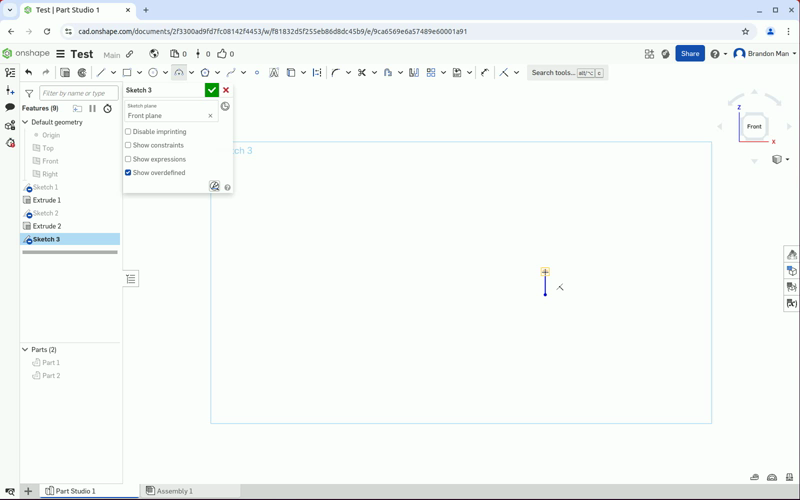
click(545, 271)
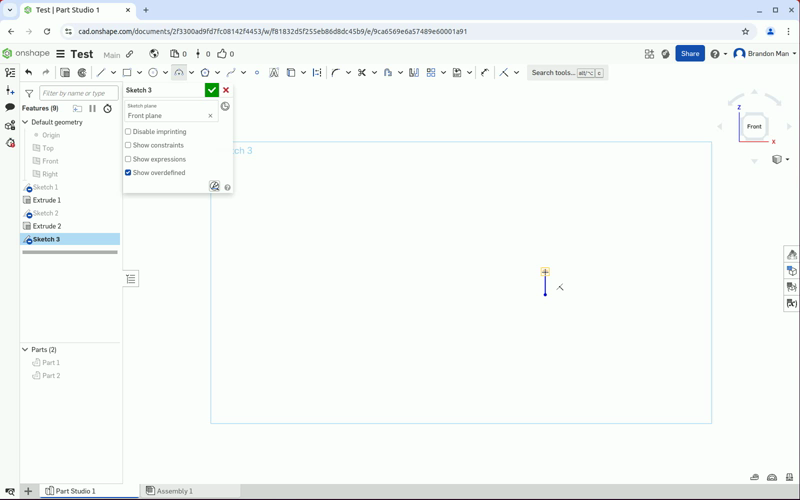
mouse_move(545, 294)
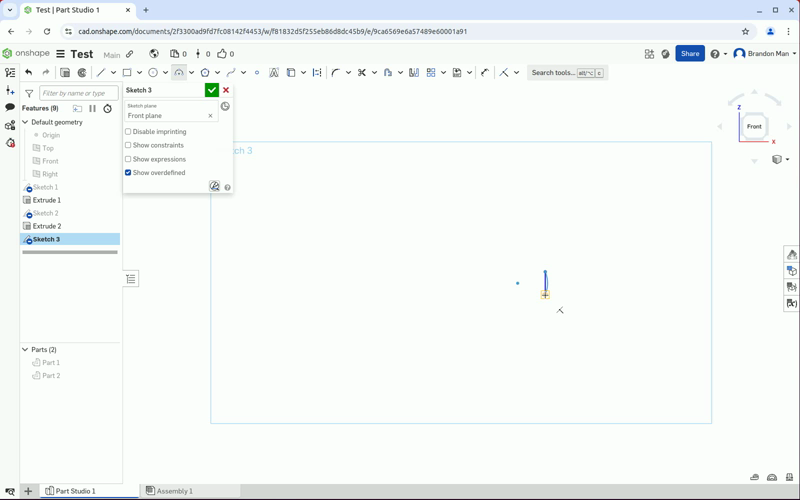
click(545, 294)
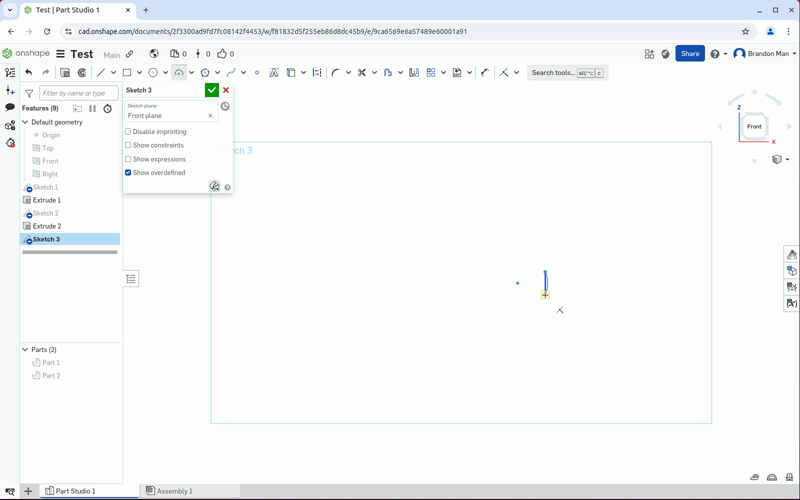
key_down(shift)
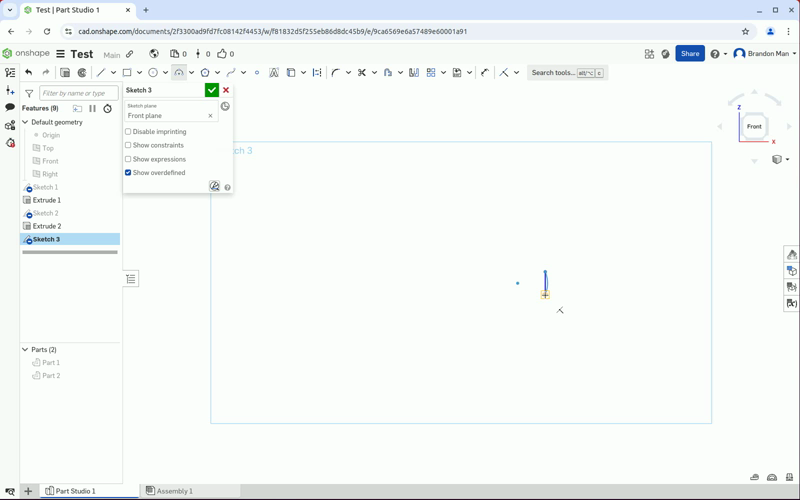
mouse_move(540, 282)
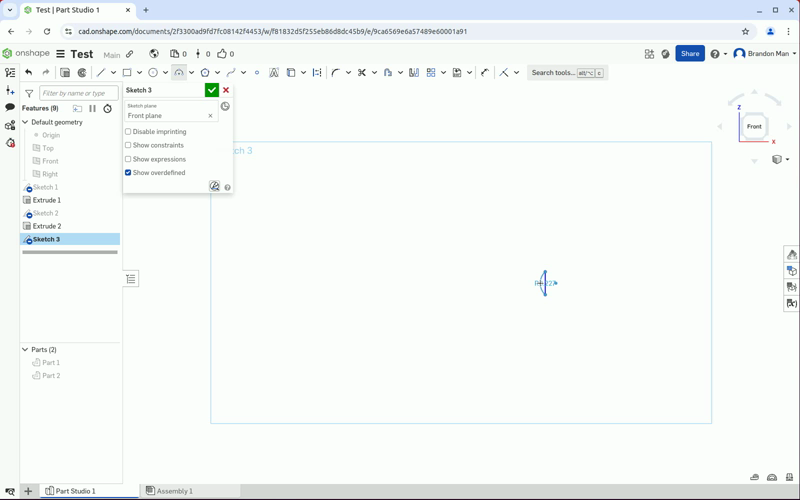
click(540, 282)
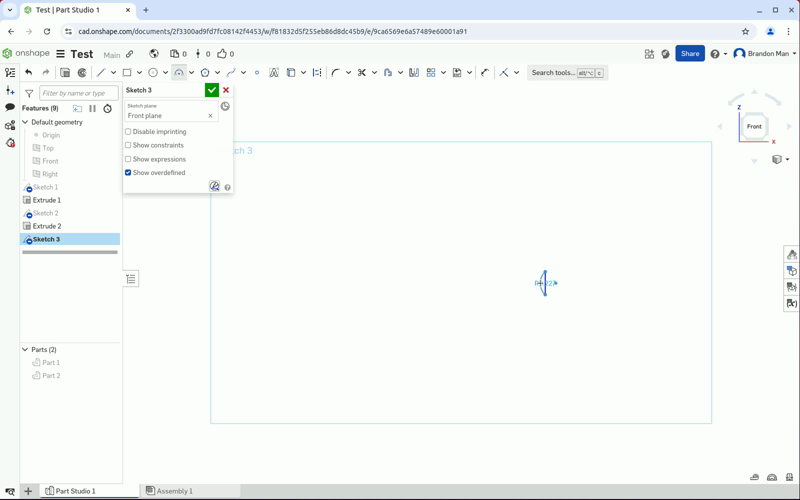
key_up(shift)
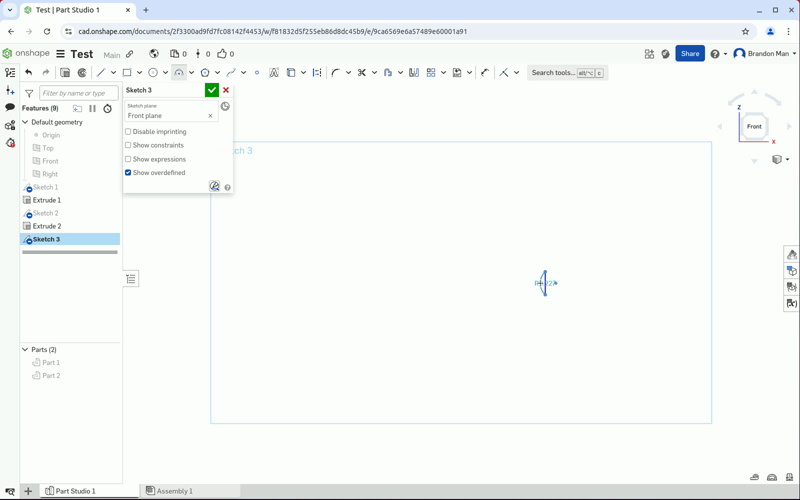
key(esc)
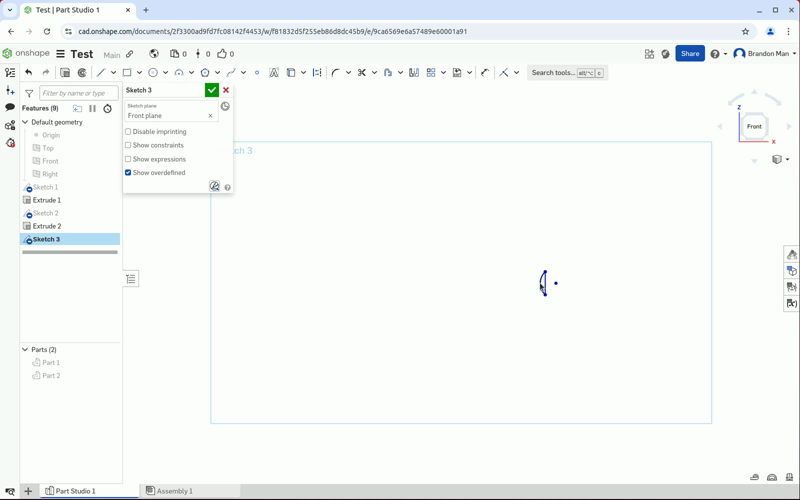
mouse_move(540, 285)
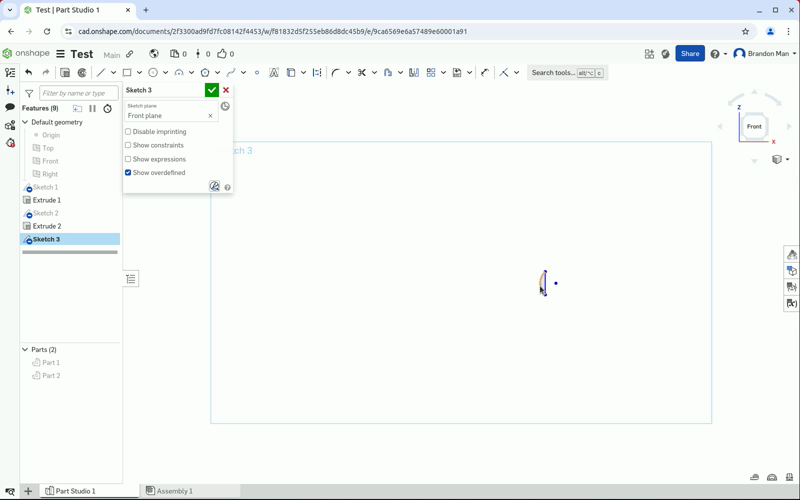
scroll(6)
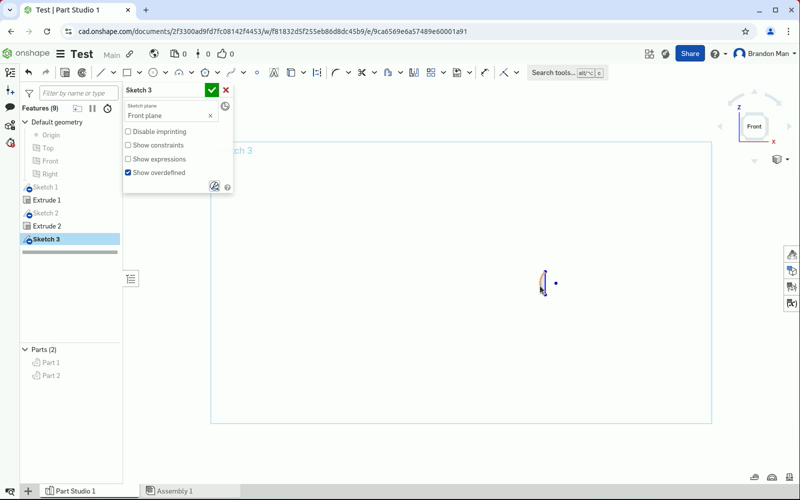
scroll(6)
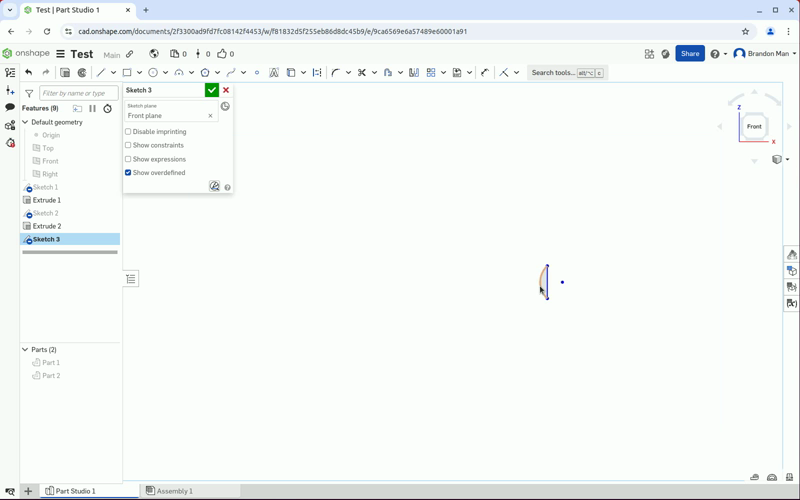
scroll(6)
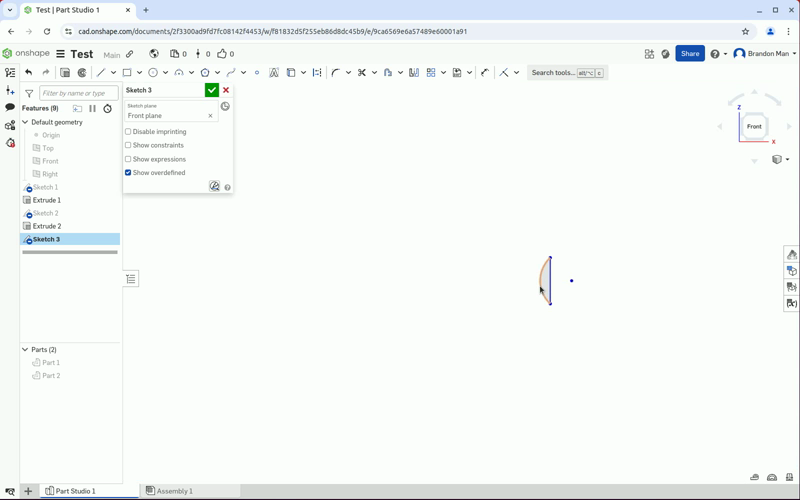
scroll(6)
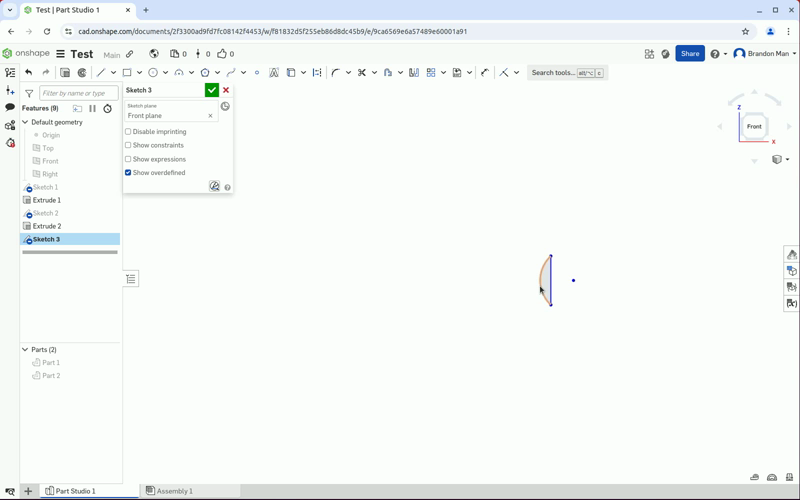
scroll(6)
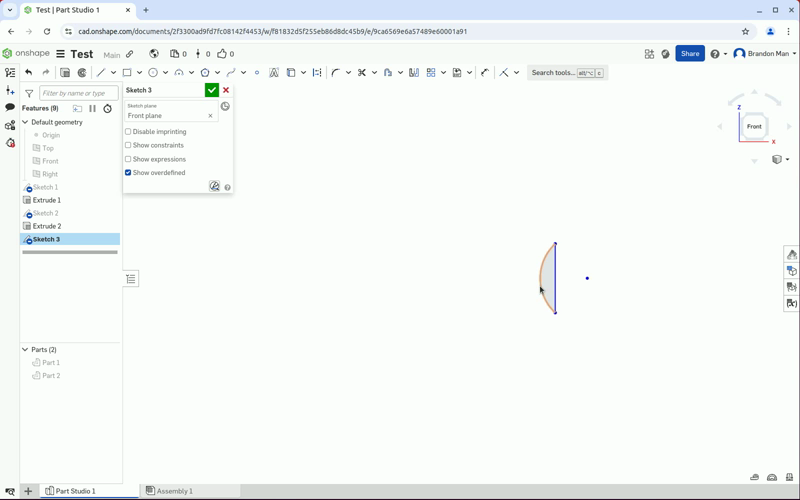
scroll(6)
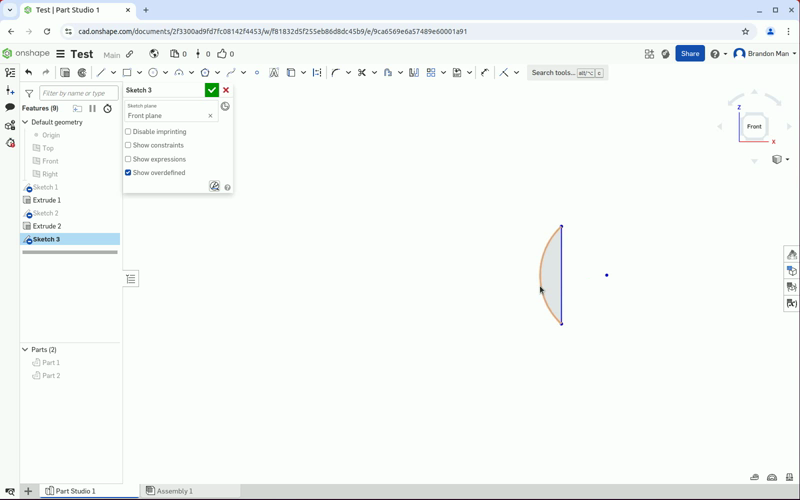
scroll(6)
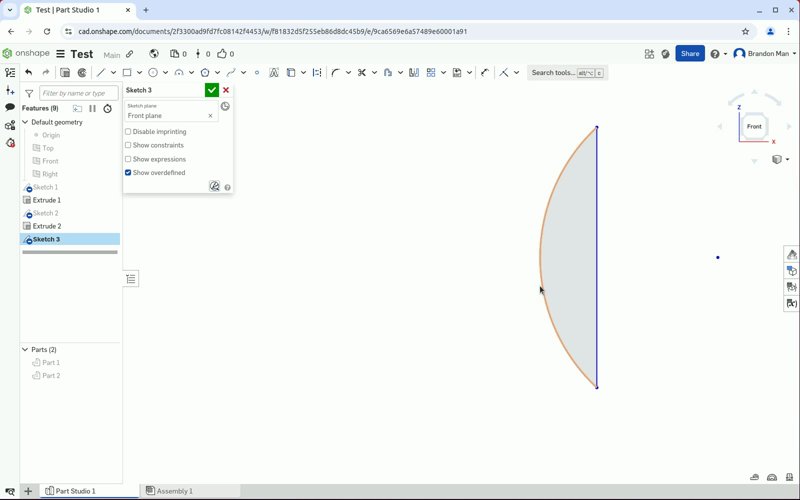
click(540, 285)
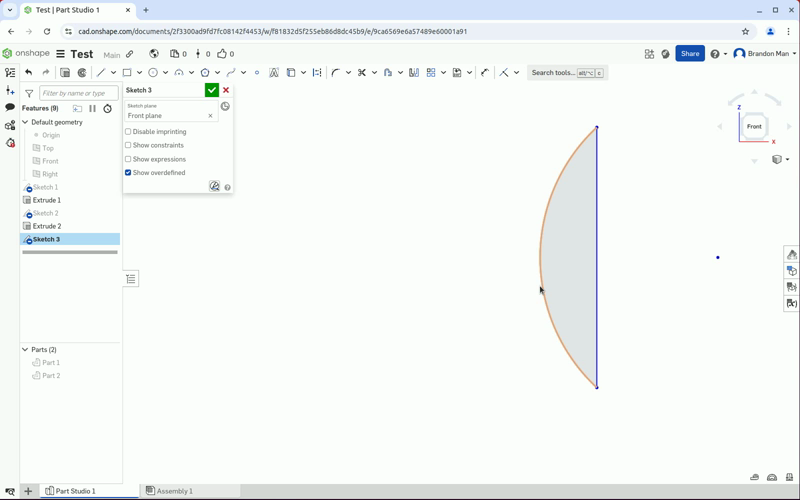
scroll(-6)
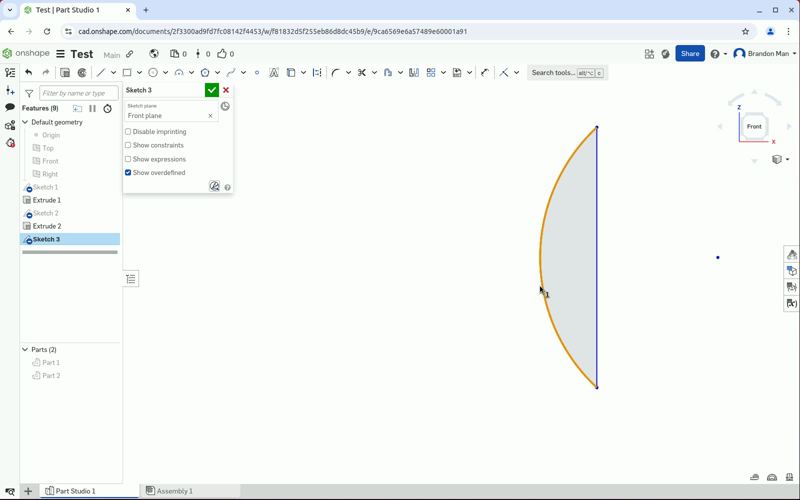
scroll(-6)
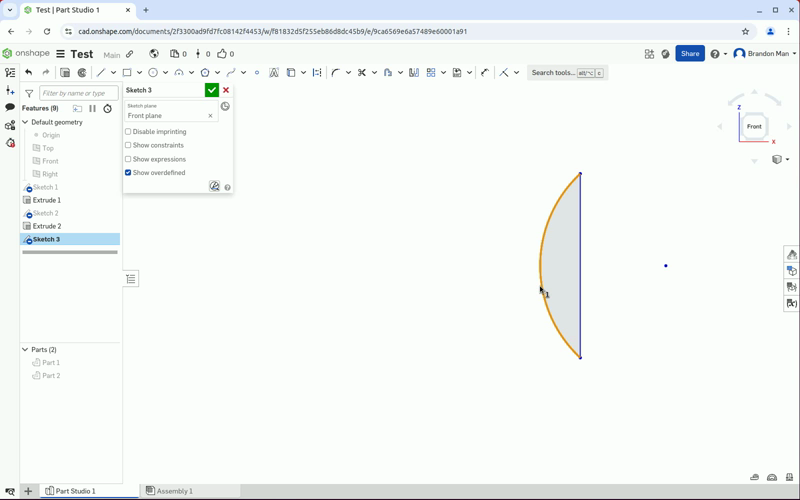
scroll(-6)
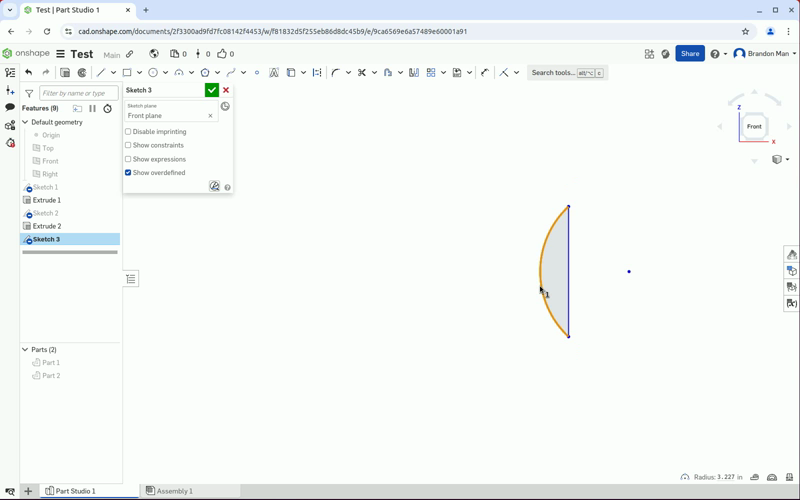
scroll(-6)
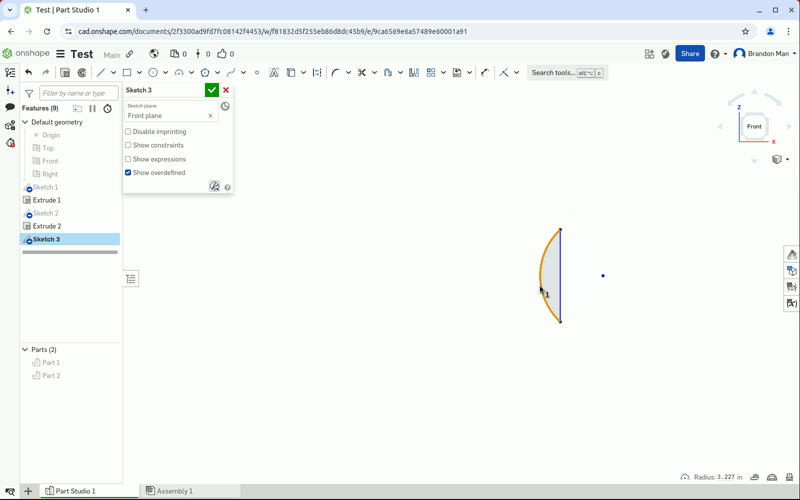
scroll(-6)
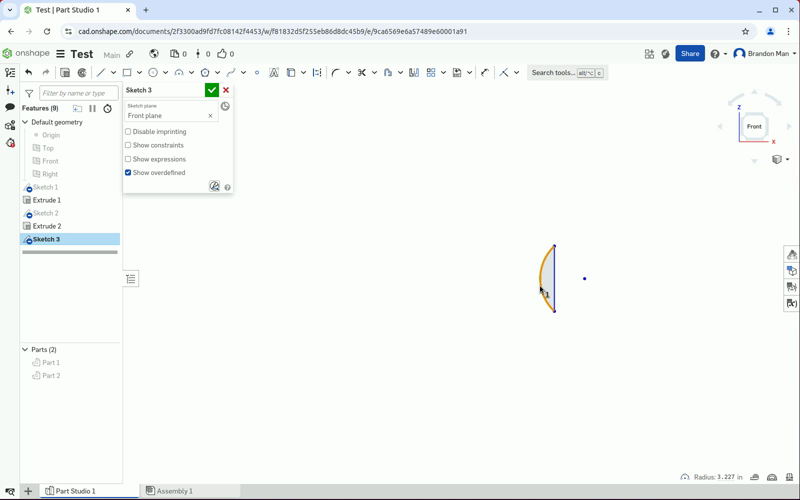
scroll(-6)
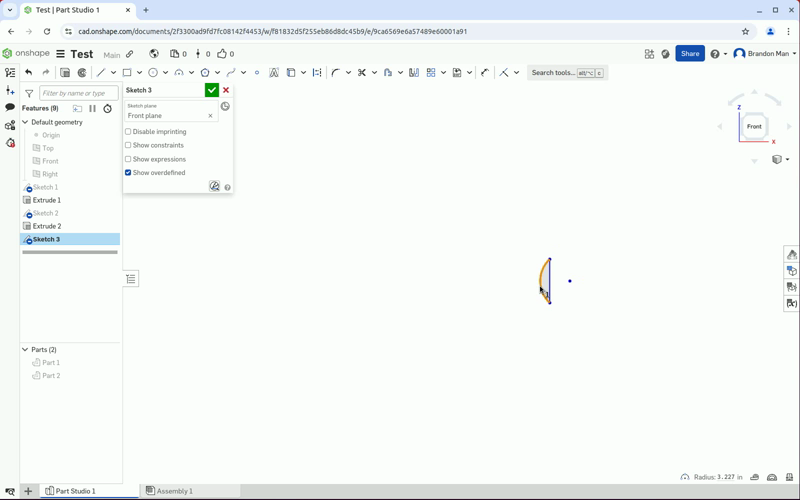
scroll(-6)
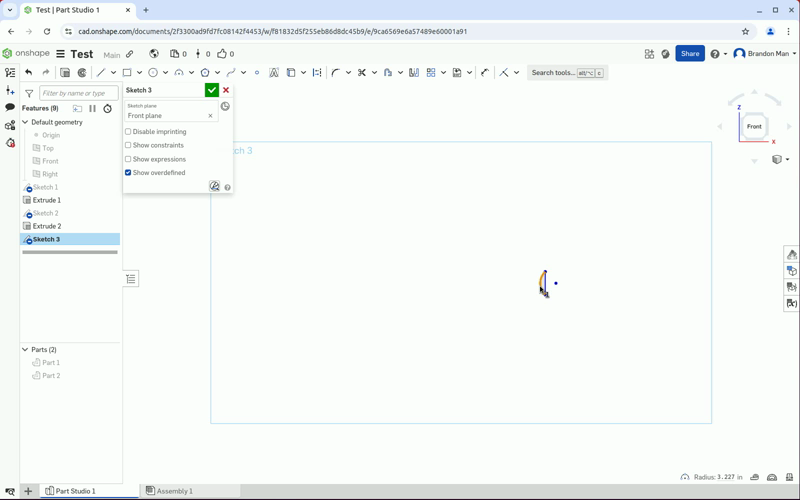
mouse_move(73, 352)
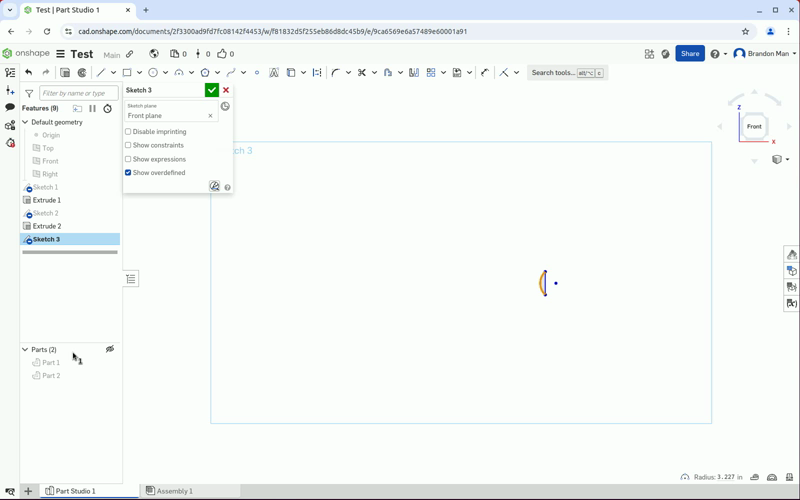
key(shift+y)
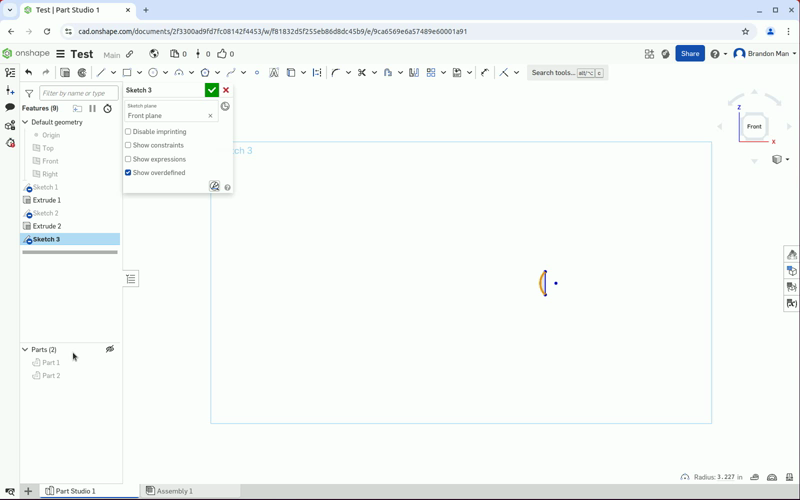
key(shift+e)
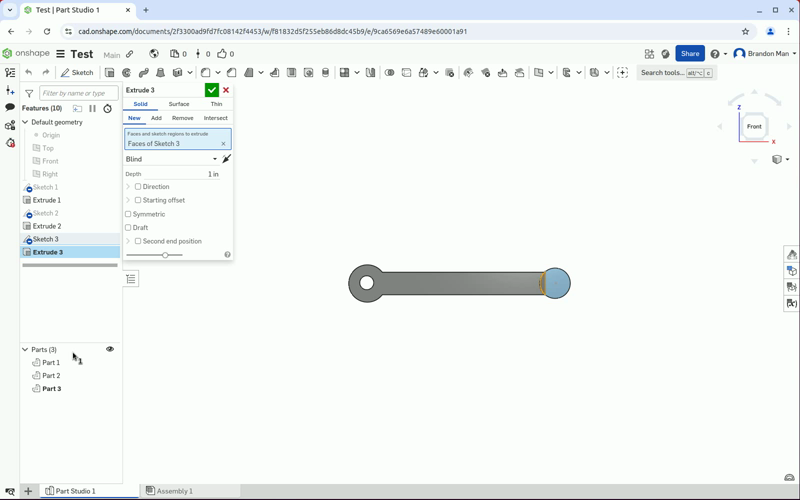
mouse_move(143, 106)
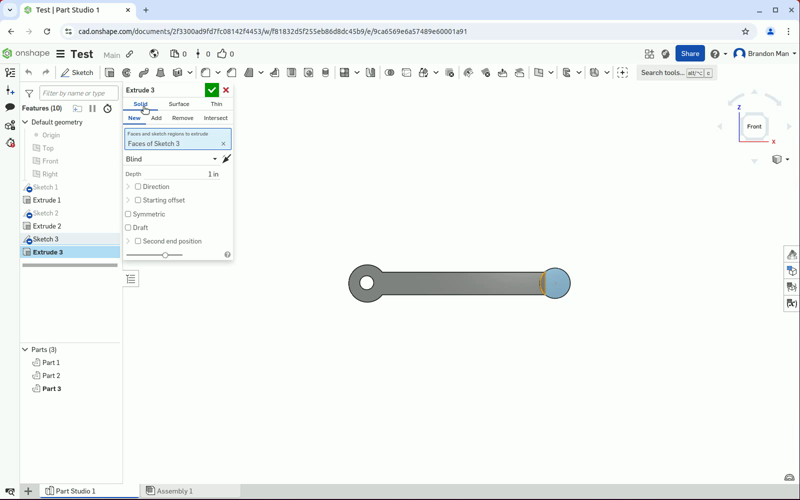
click(143, 106)
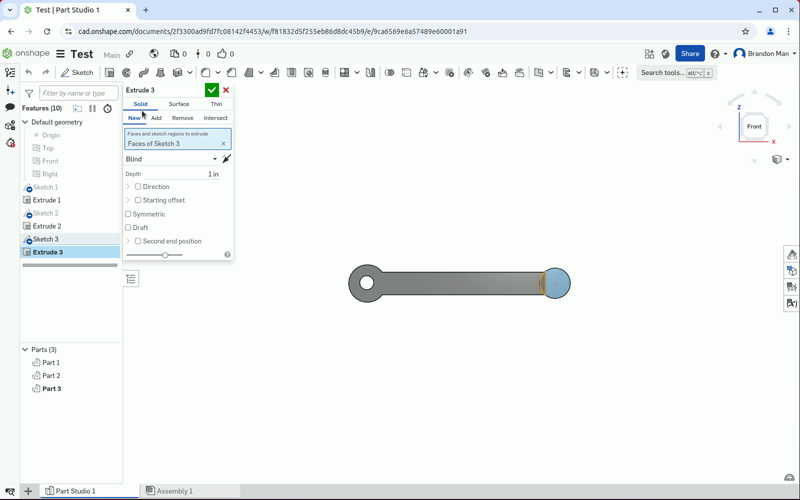
mouse_move(137, 120)
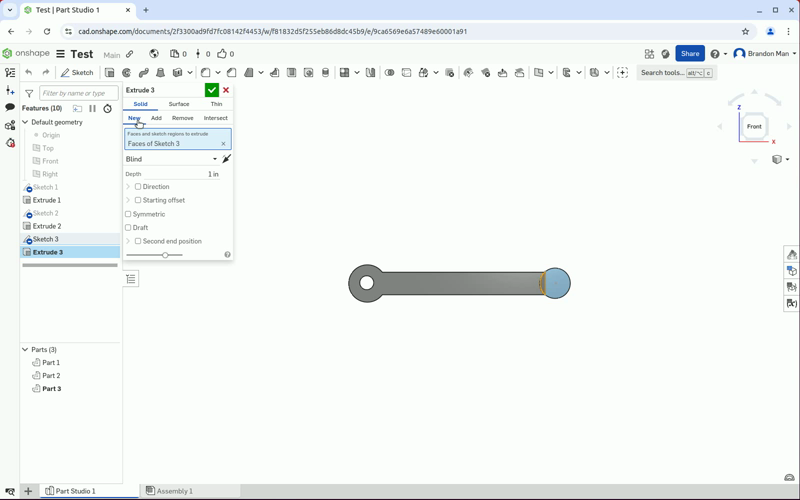
click(137, 120)
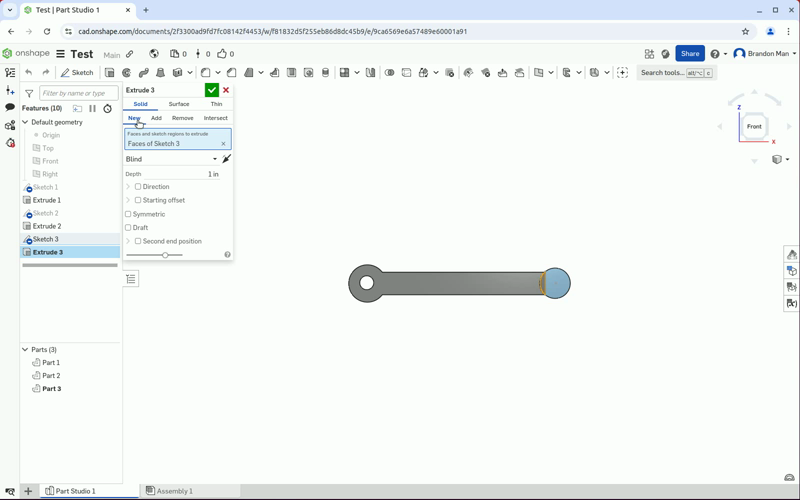
key(tab, 4)
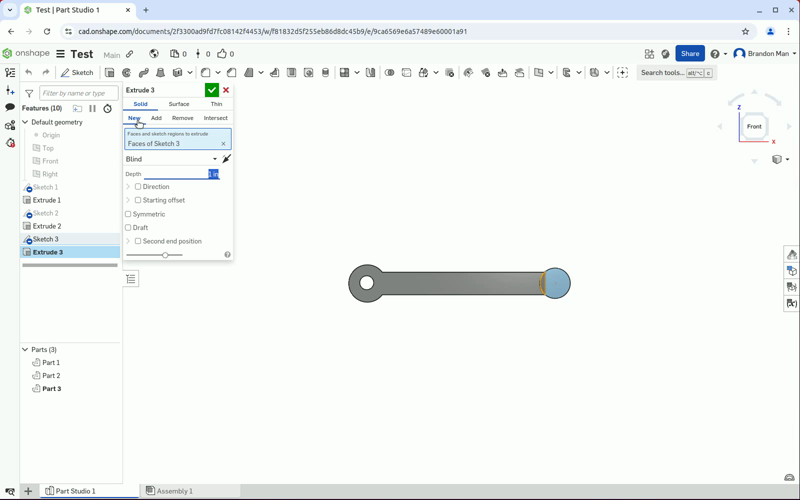
text(6.258)
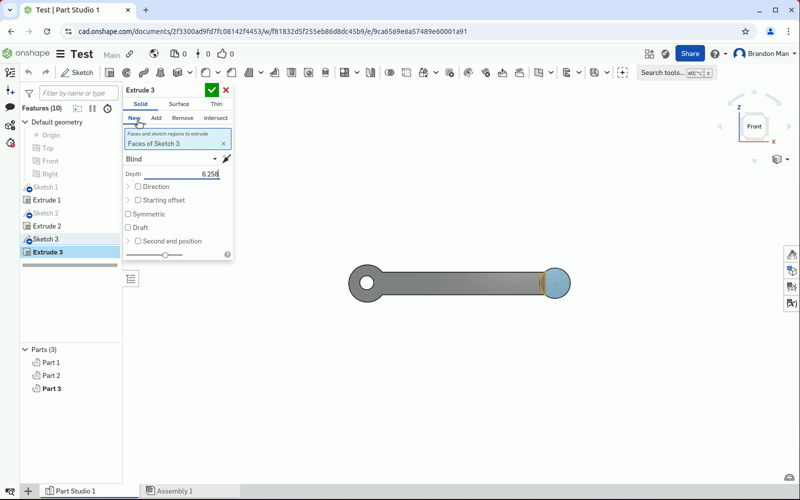
key(tab, 3)
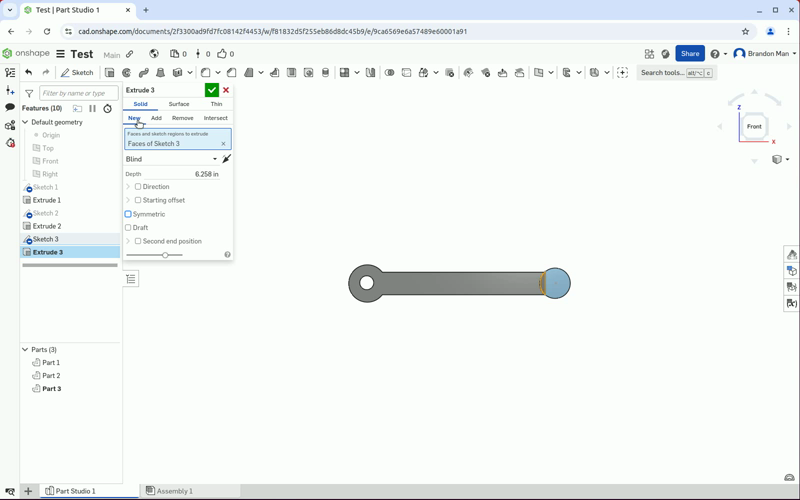
key(space)
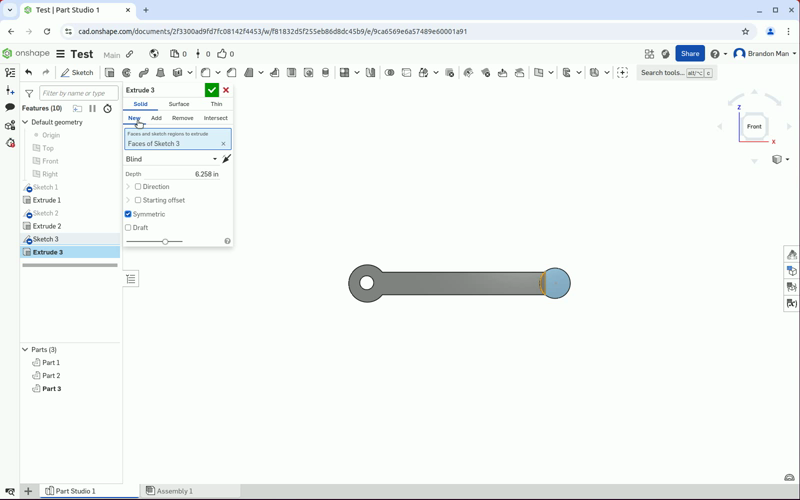
key(enter)
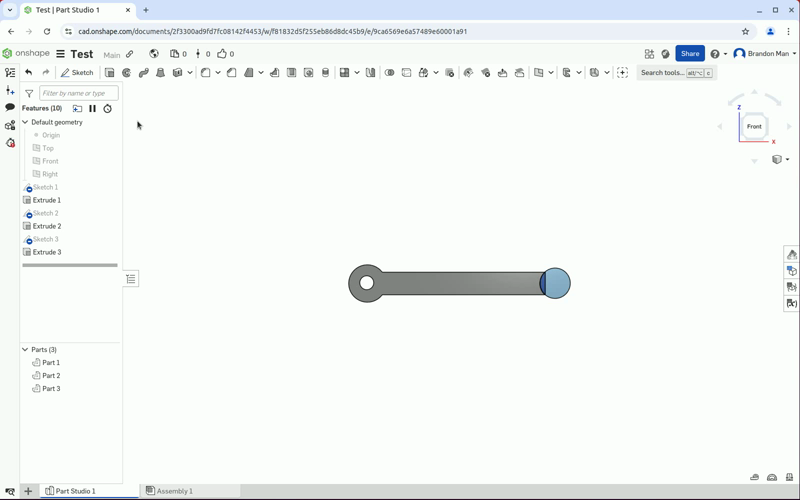
key(shift+h)
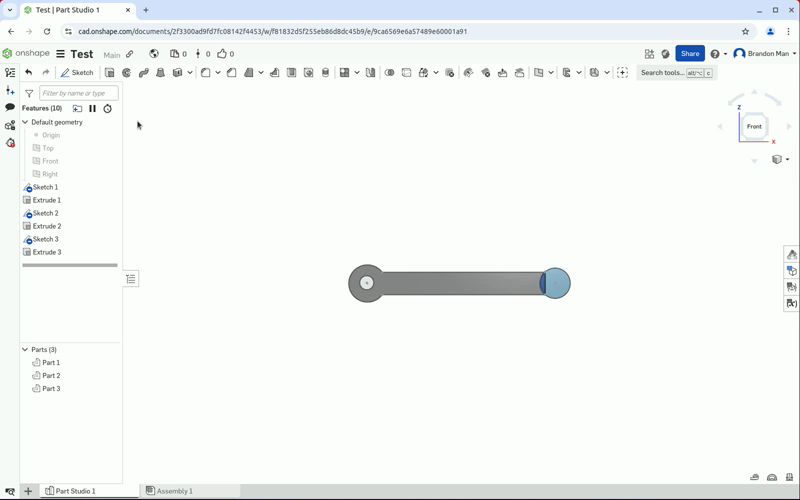
key(shift+h)
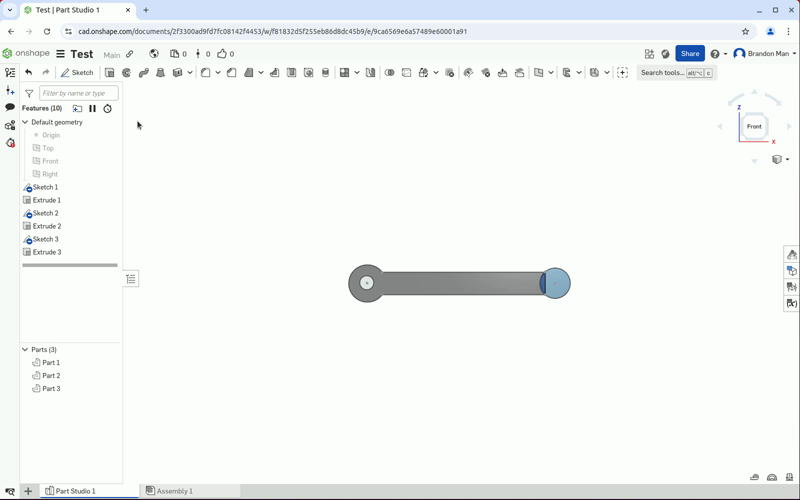
key(shift+7)
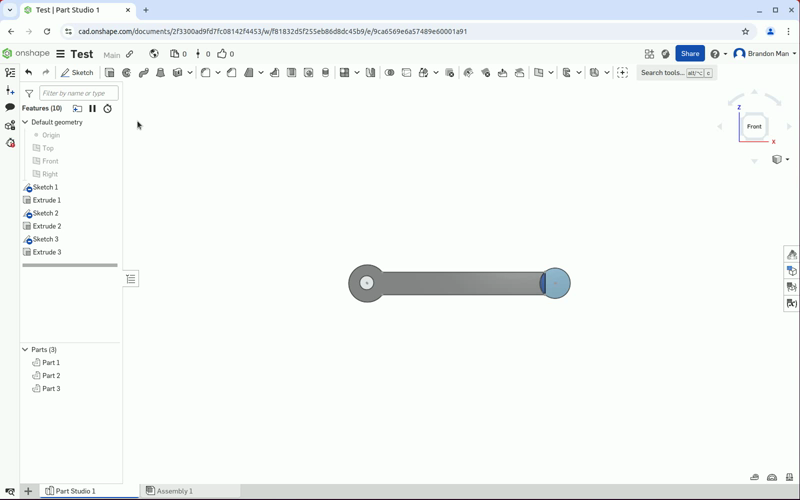
key(left, 2)
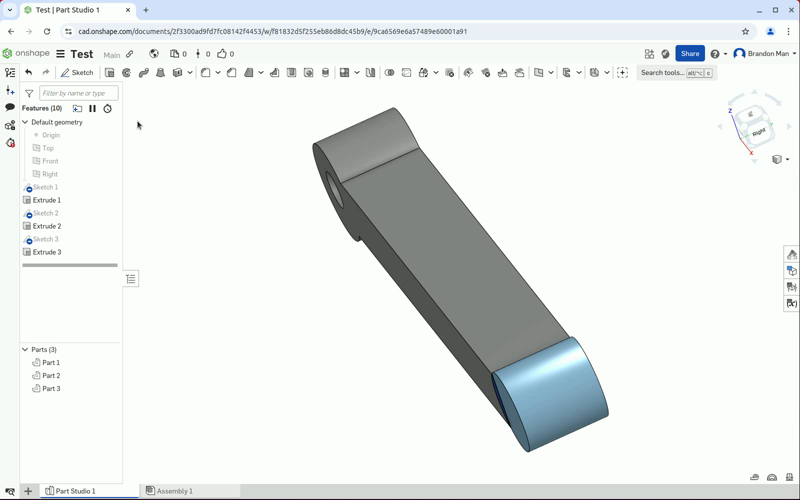
key(down, 2)
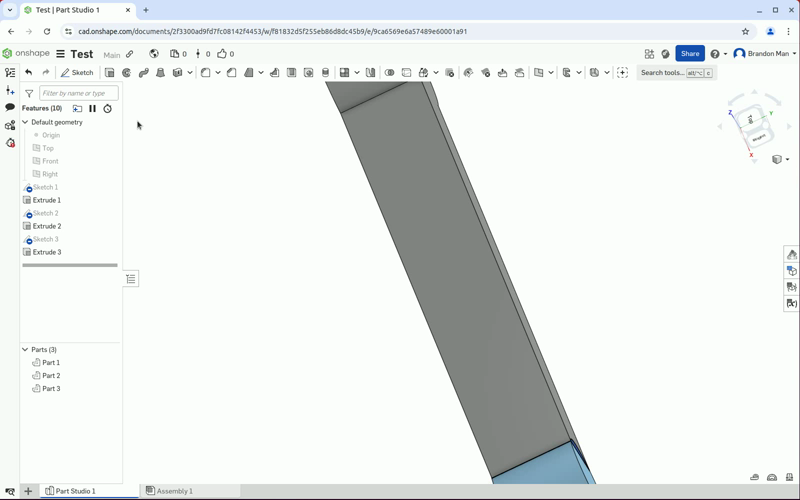
key(up, 2)
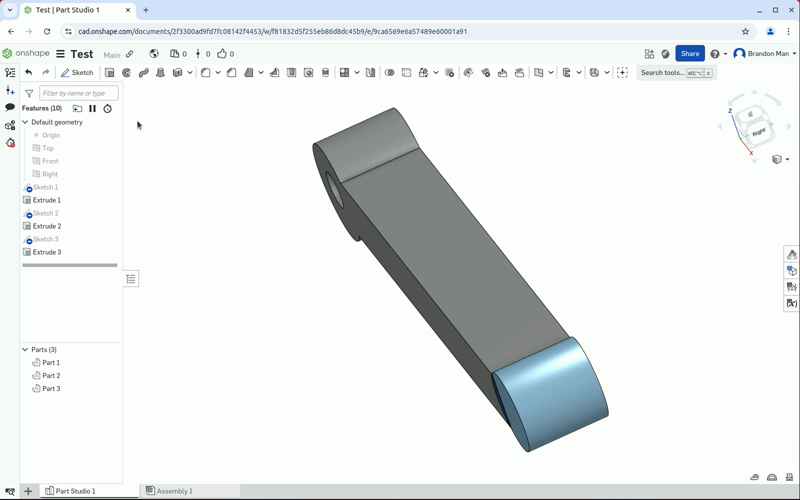
key(right, 2)
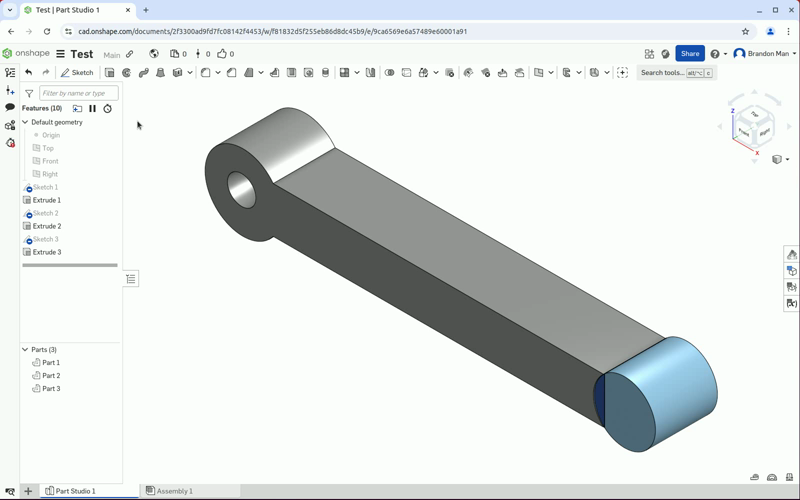
mouse_move(73, 189)
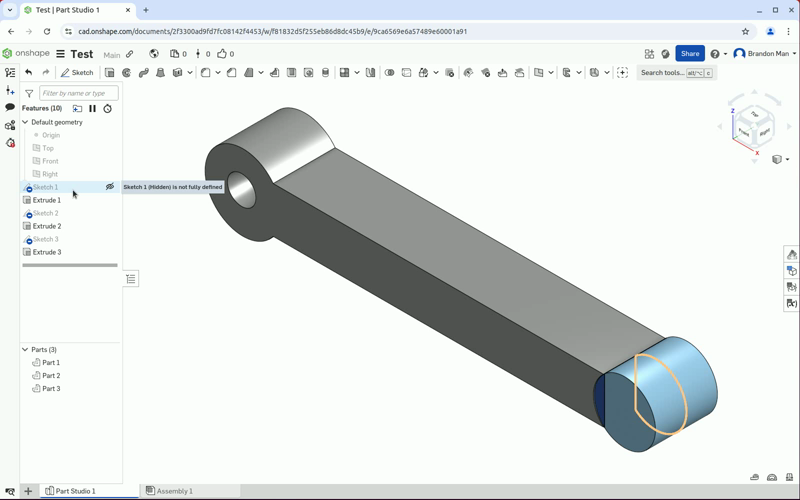
click(73, 189)